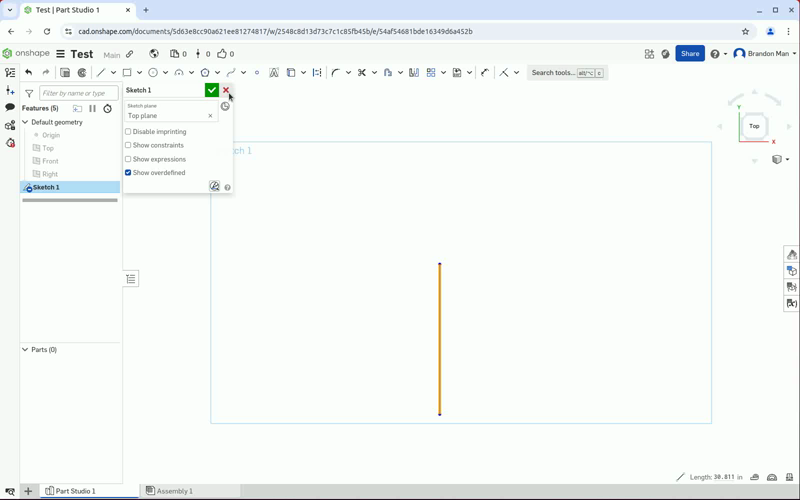
key(shift+h)
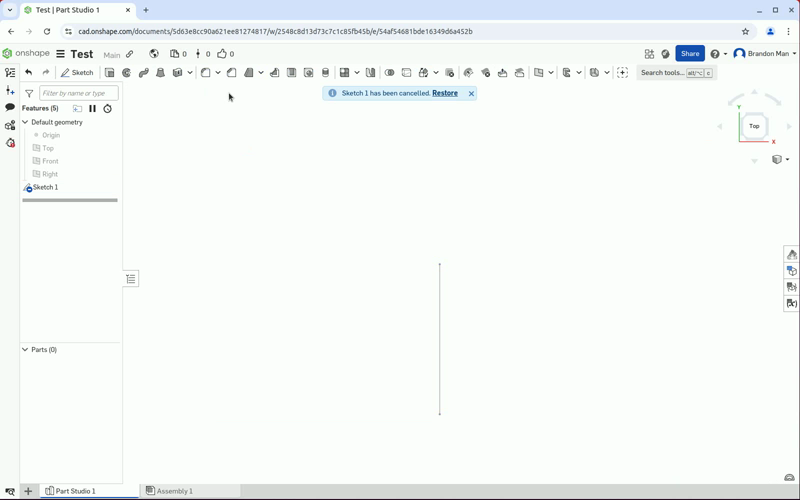
key(shift+s)
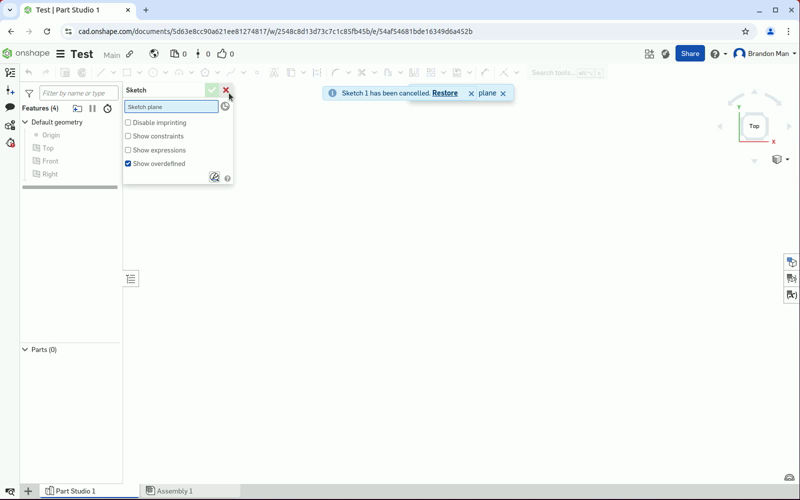
mouse_move(73, 150)
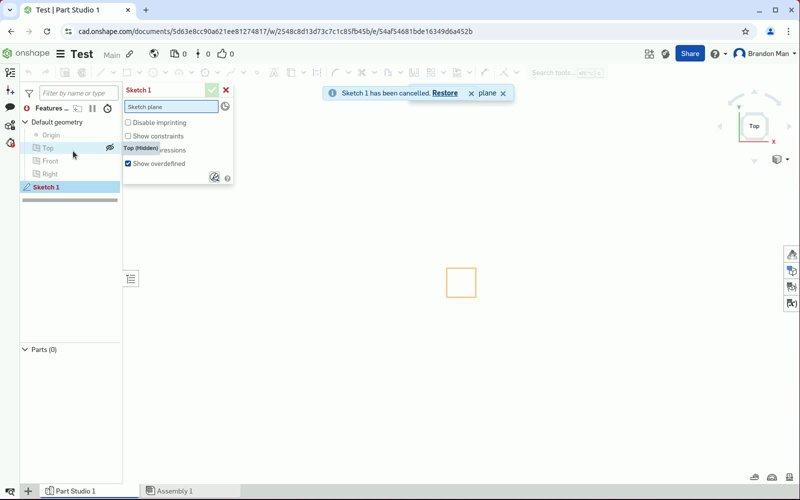
click(73, 150)
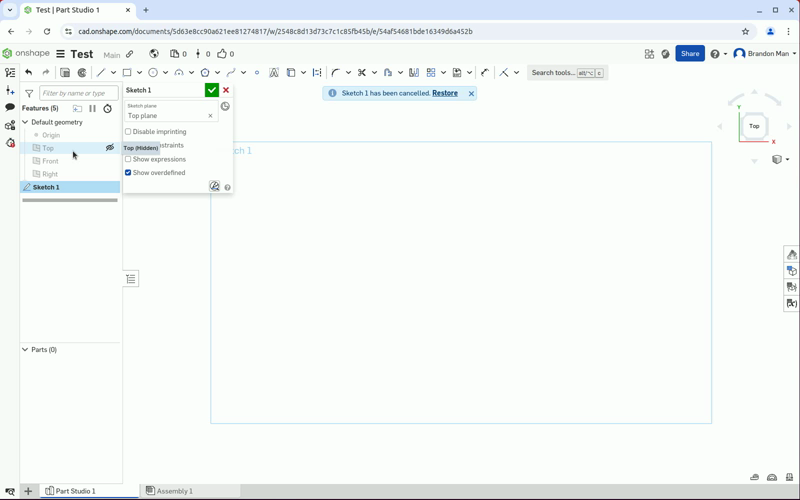
mouse_move(73, 352)
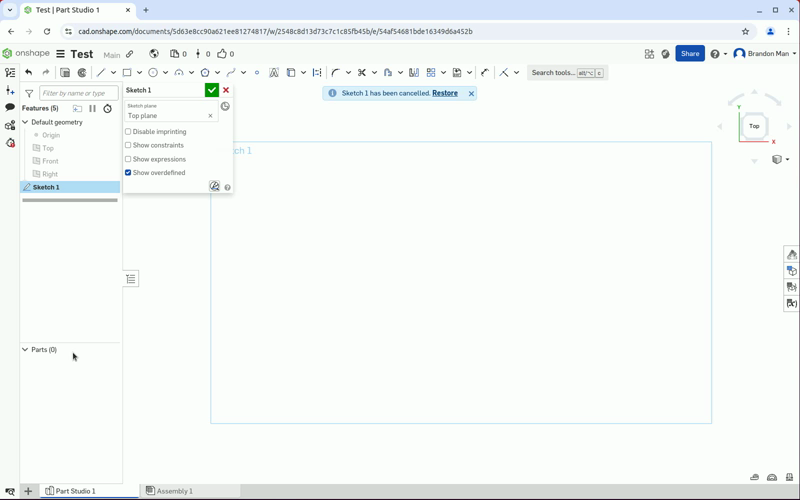
key(y)
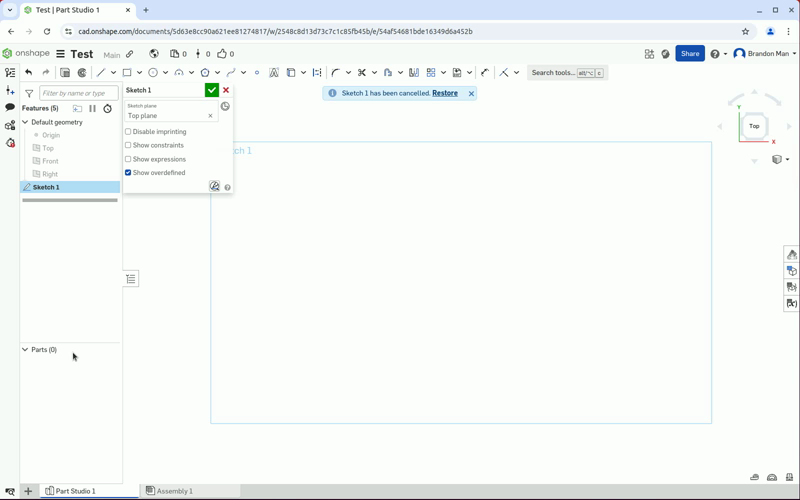
key(l)
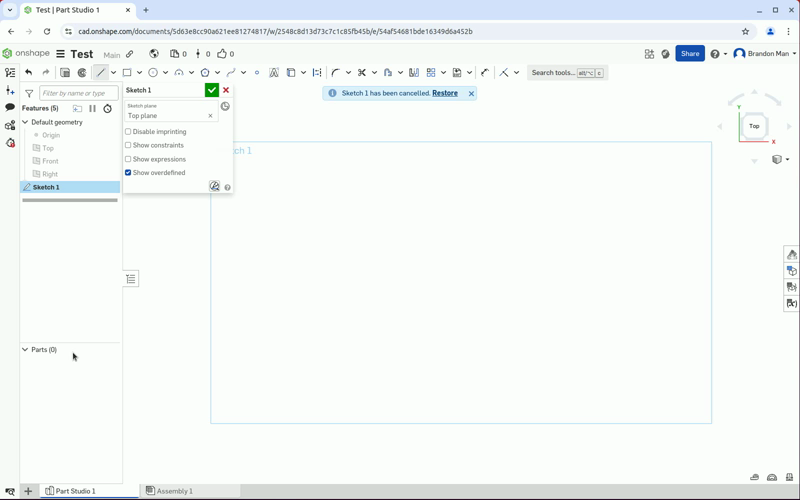
key_down(shift)
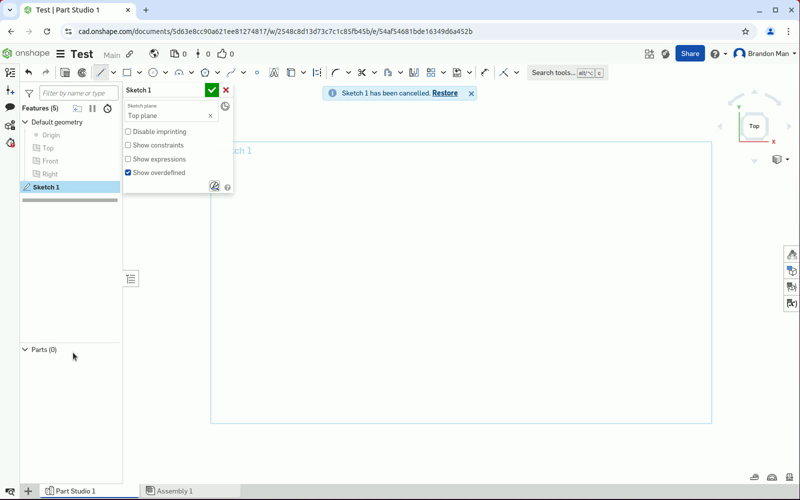
mouse_move(460, 282)
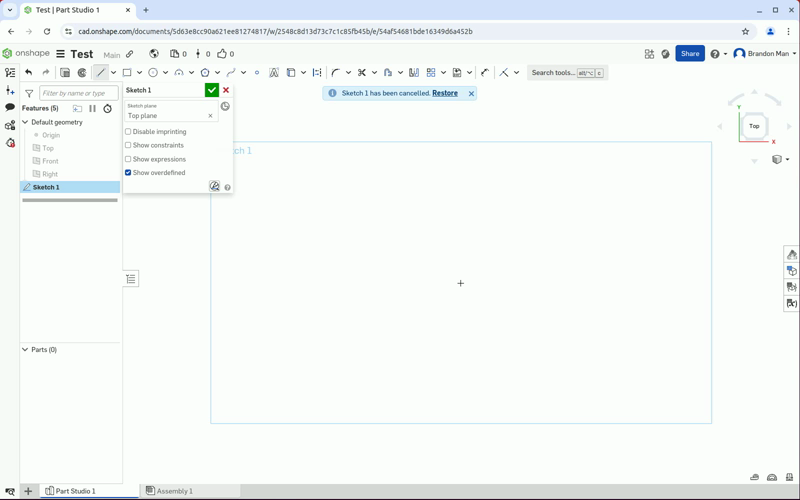
click(460, 282)
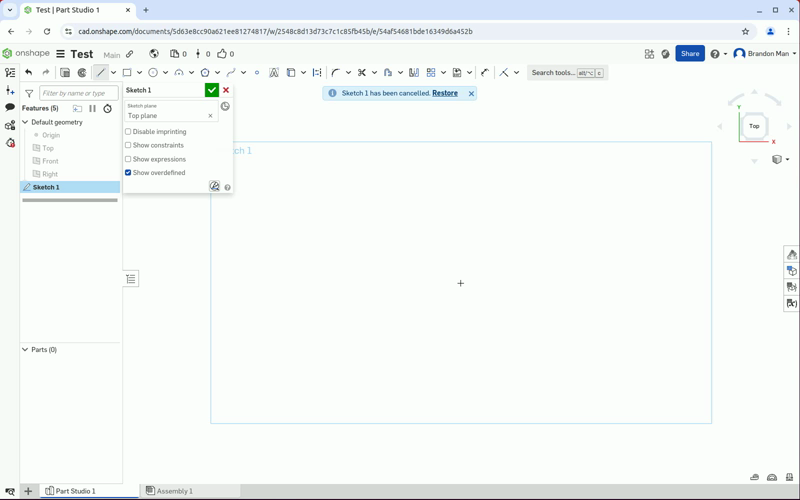
key_up(shift)
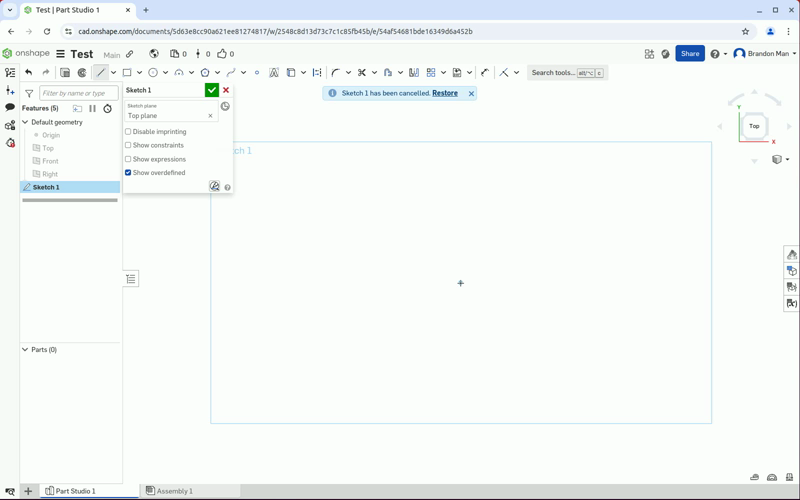
key_down(shift)
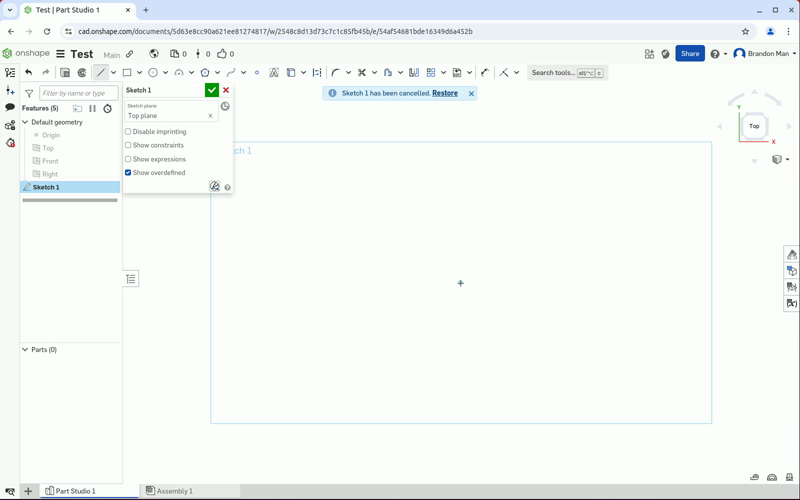
mouse_move(573, 282)
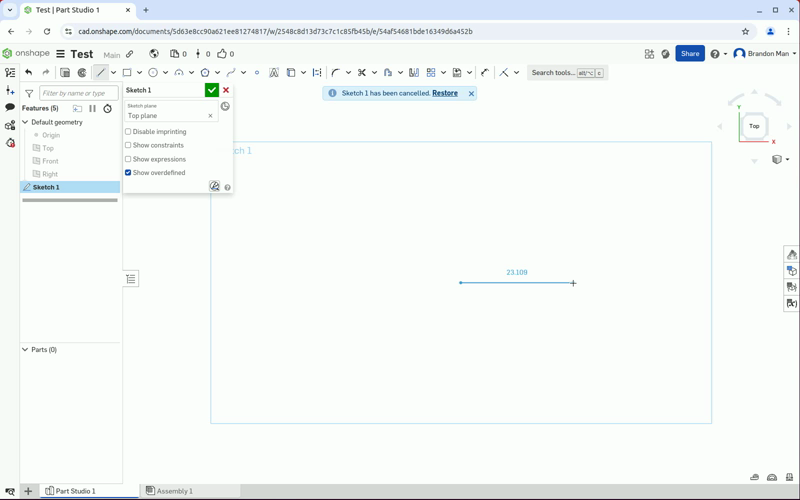
click(573, 282)
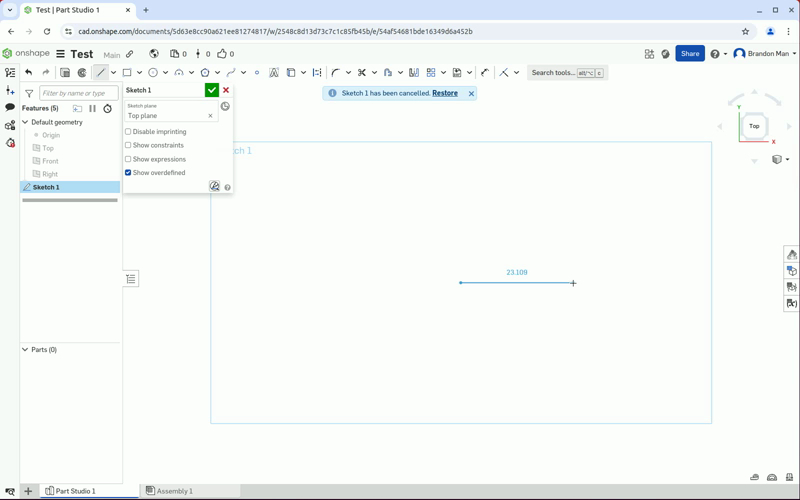
key_up(shift)
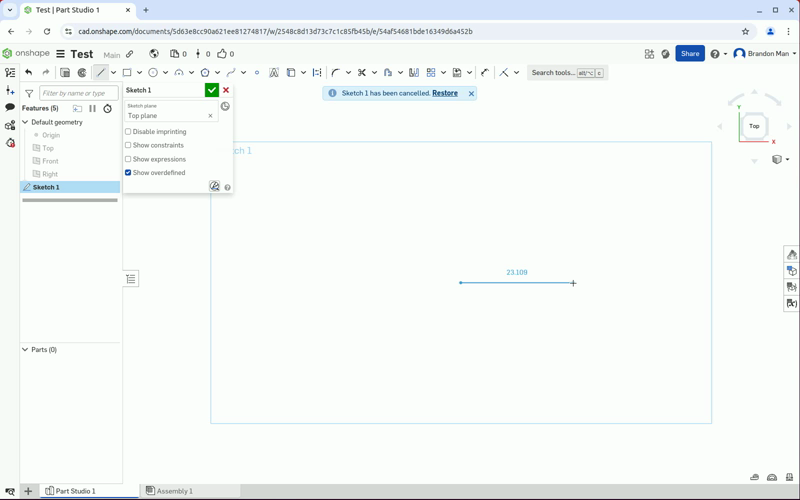
key_down(shift)
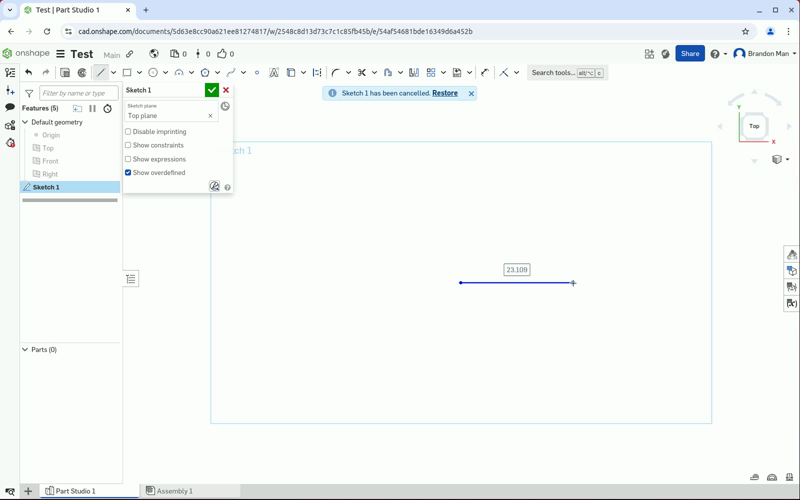
mouse_move(589, 282)
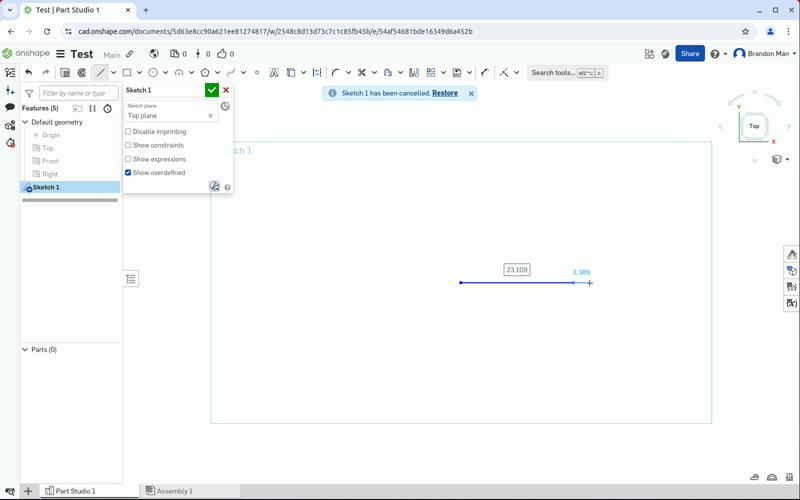
mouse_move(573, 264)
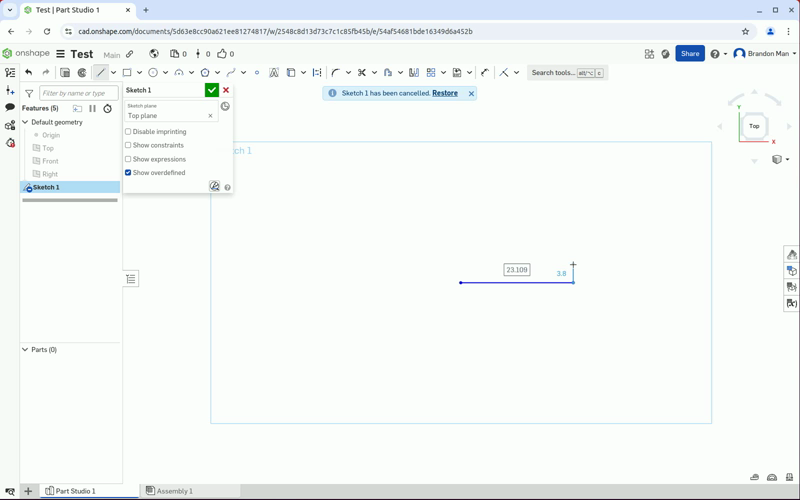
click(573, 264)
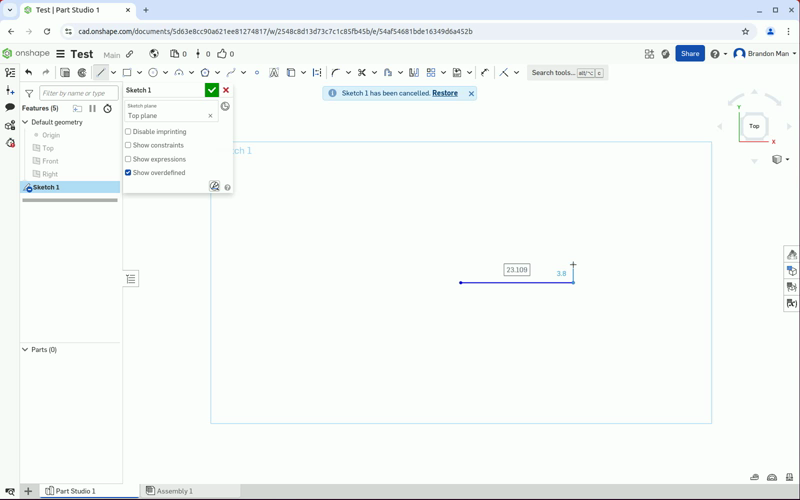
key_up(shift)
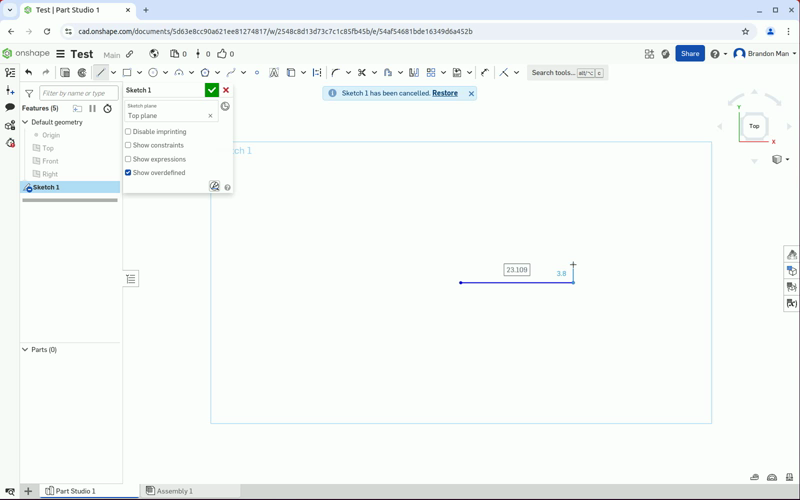
key_down(shift)
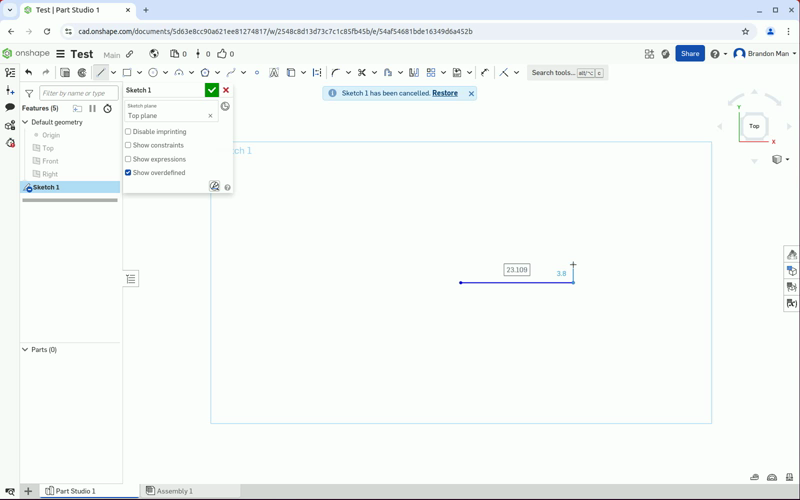
mouse_move(589, 264)
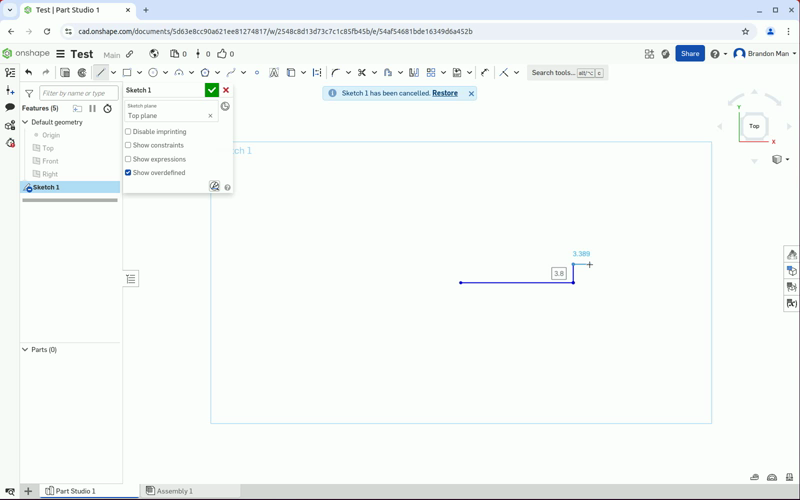
mouse_move(530, 264)
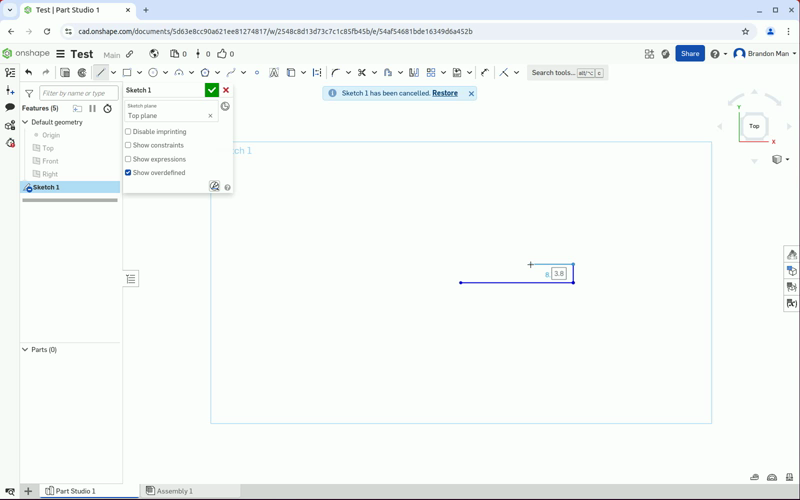
click(530, 264)
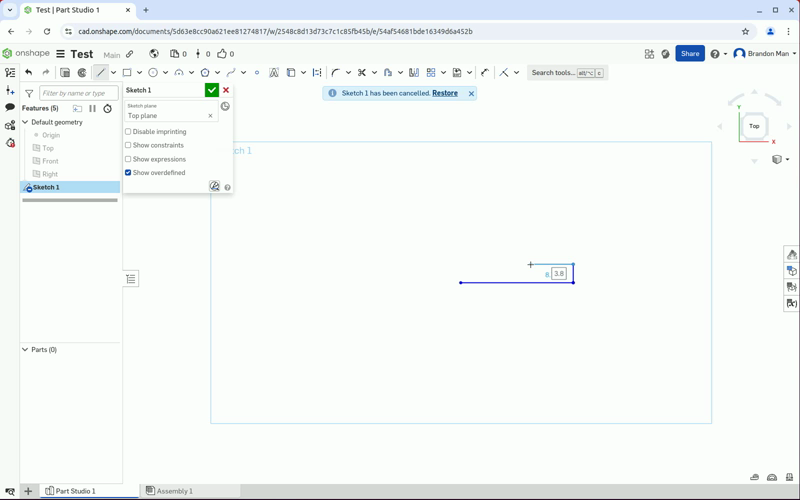
key_up(shift)
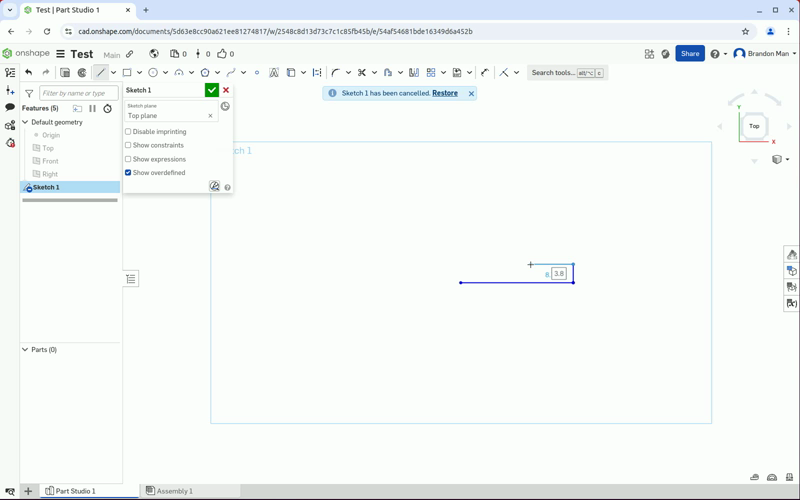
key_down(shift)
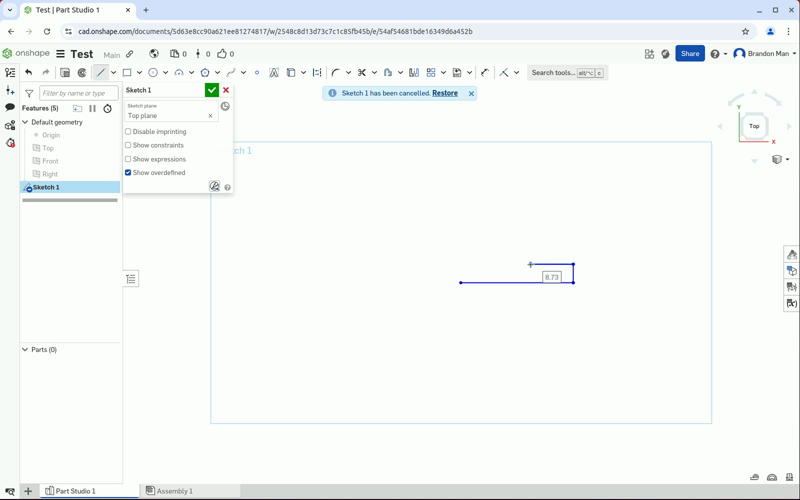
mouse_move(560, 264)
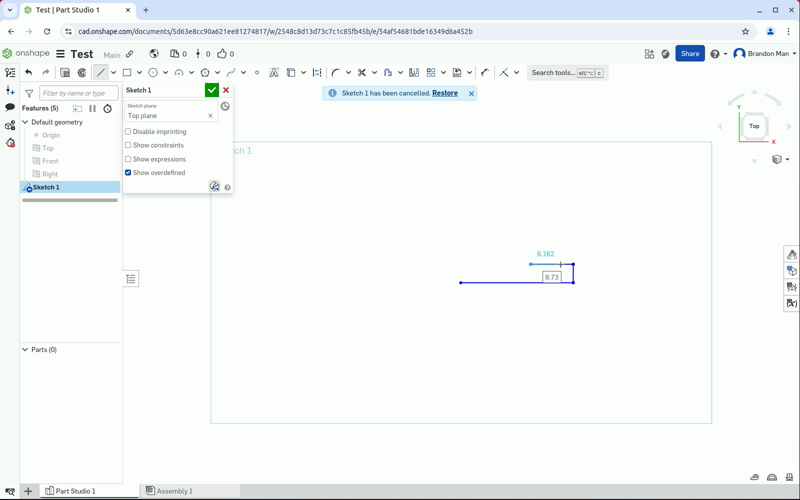
mouse_move(530, 226)
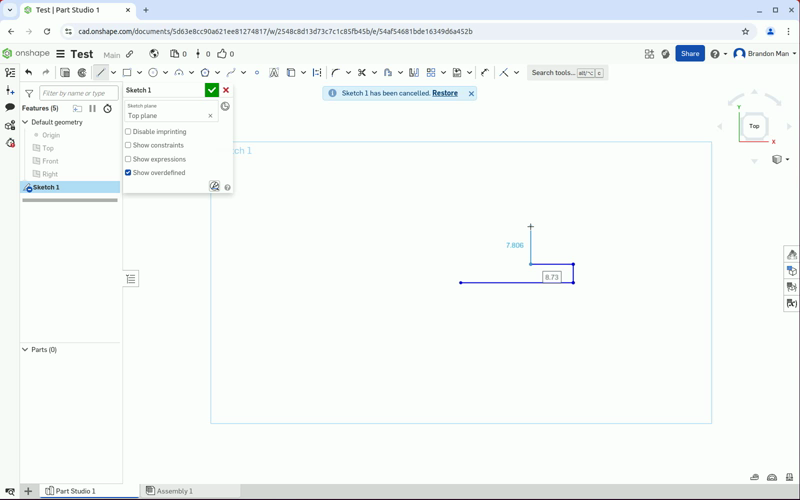
click(530, 226)
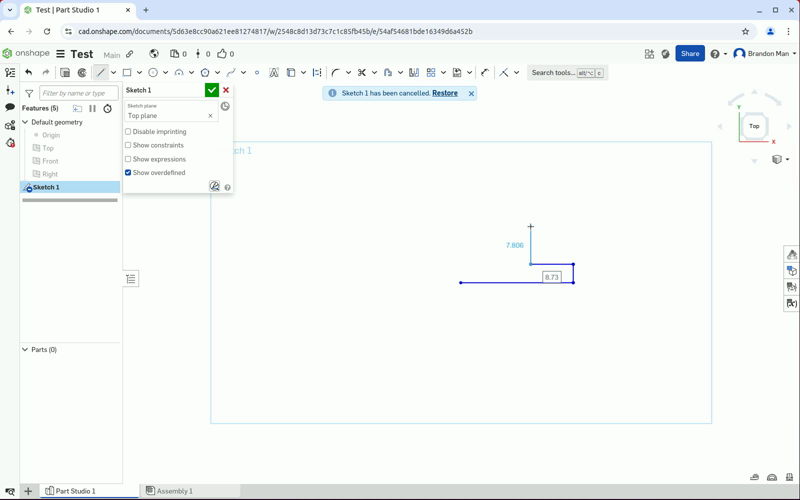
key_up(shift)
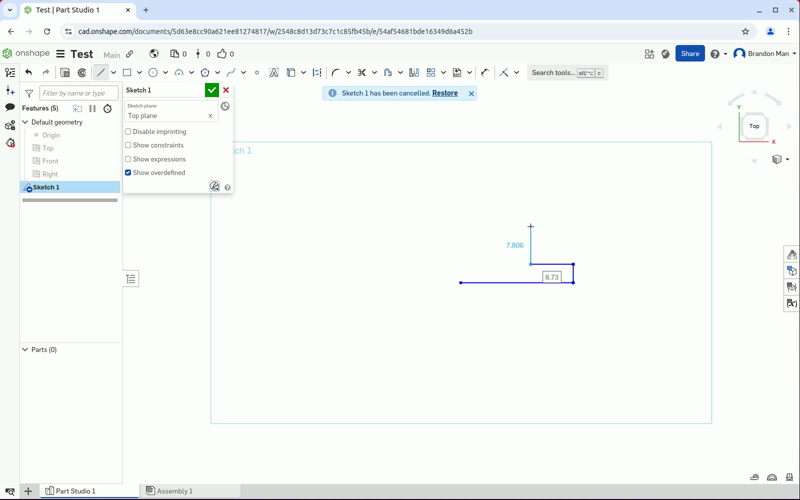
key_down(shift)
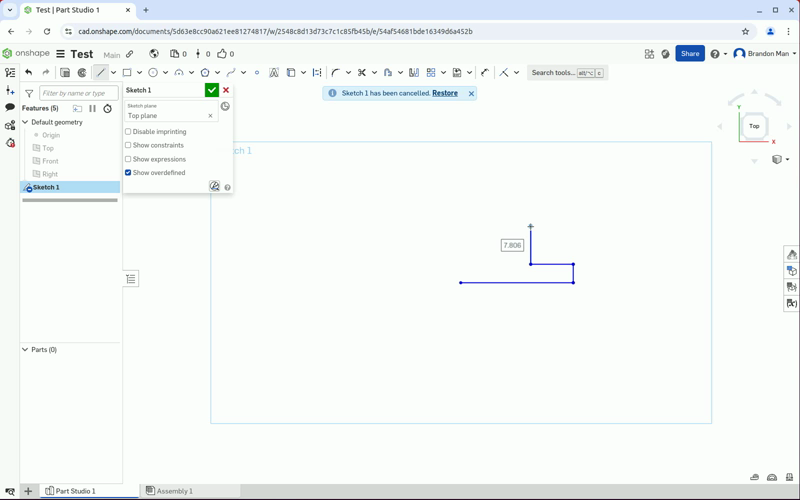
mouse_move(560, 226)
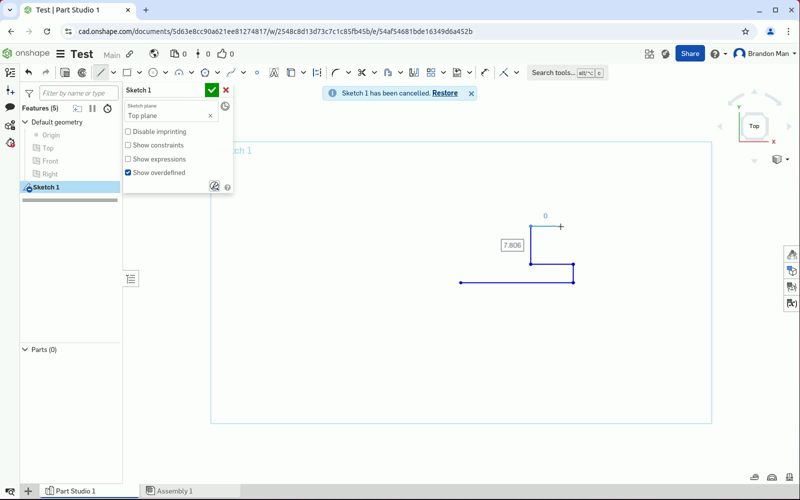
mouse_move(573, 226)
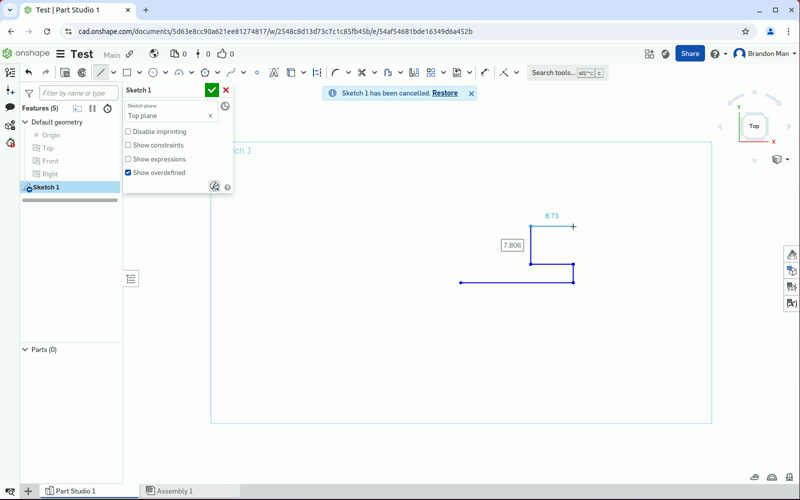
click(573, 226)
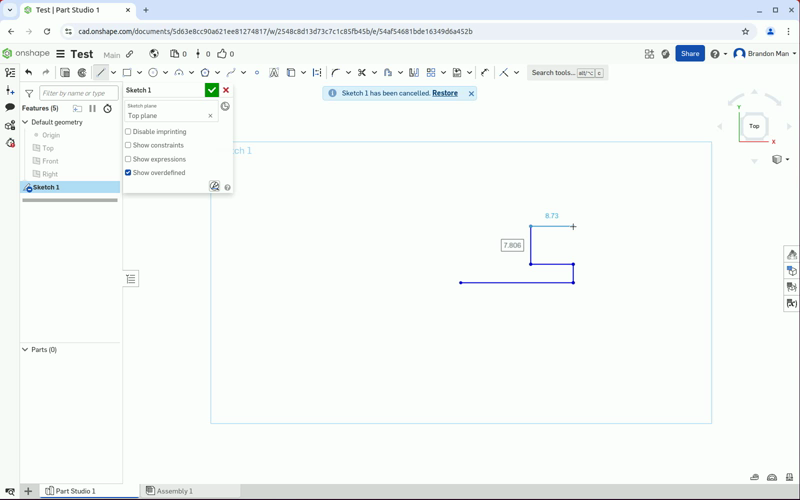
key_up(shift)
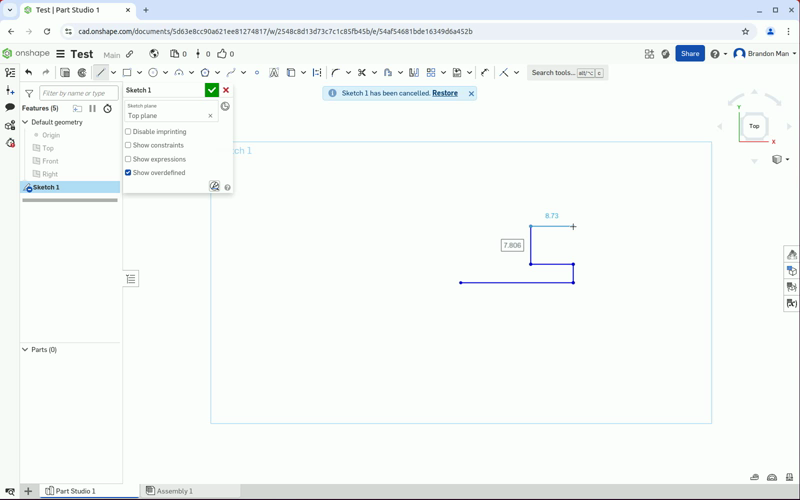
key_down(shift)
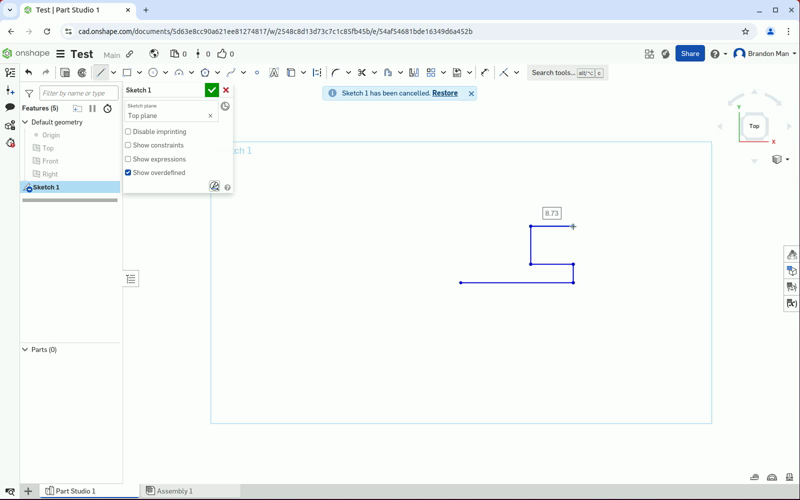
mouse_move(589, 226)
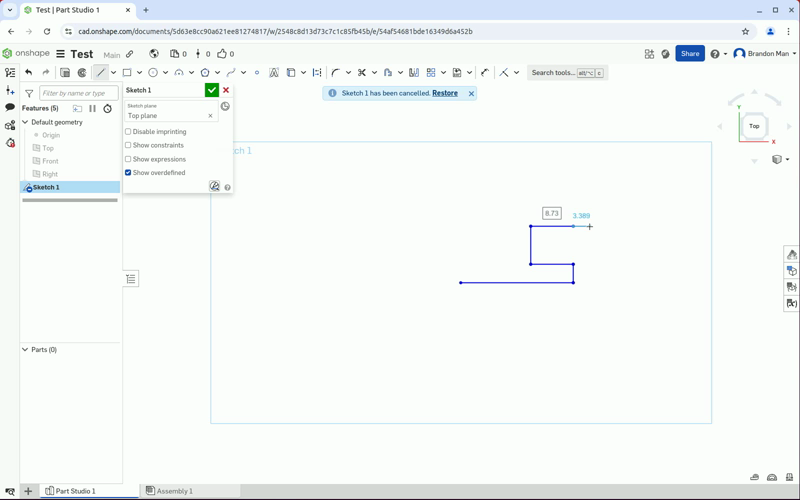
mouse_move(573, 208)
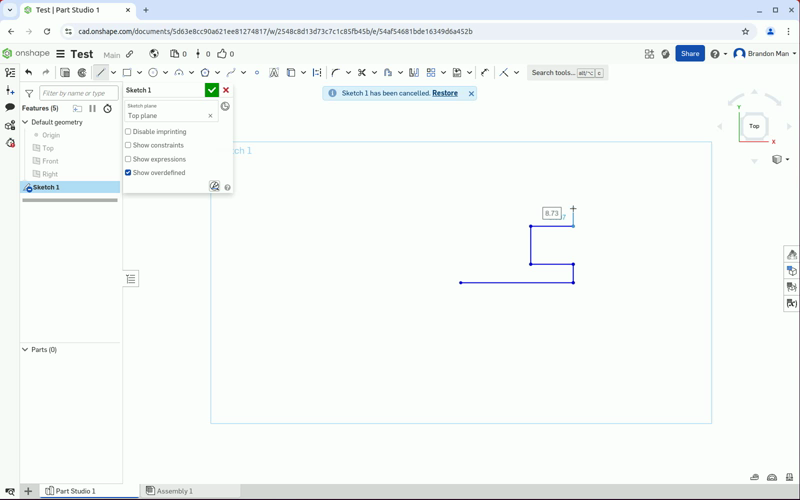
click(573, 208)
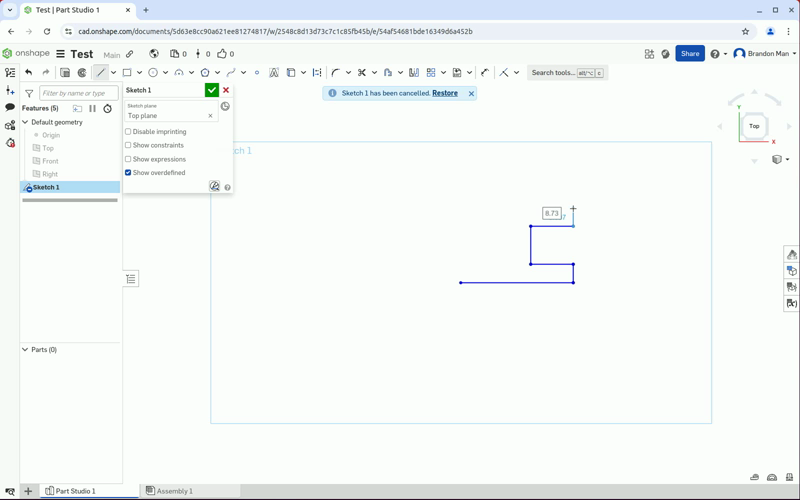
key_up(shift)
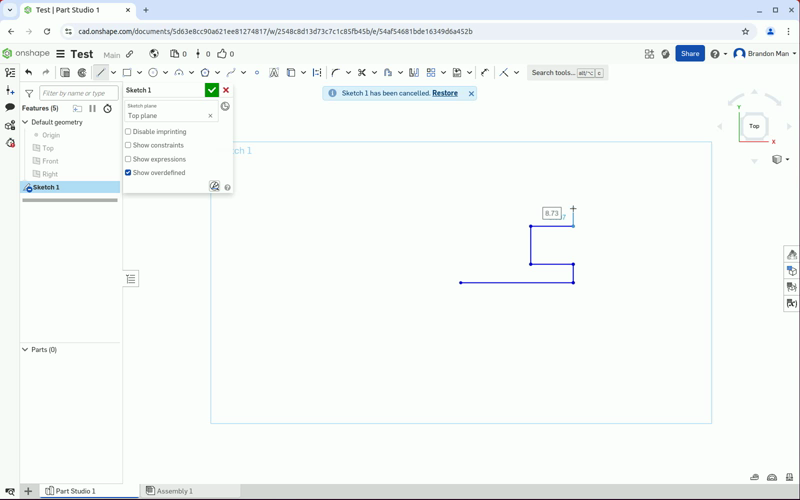
key_down(shift)
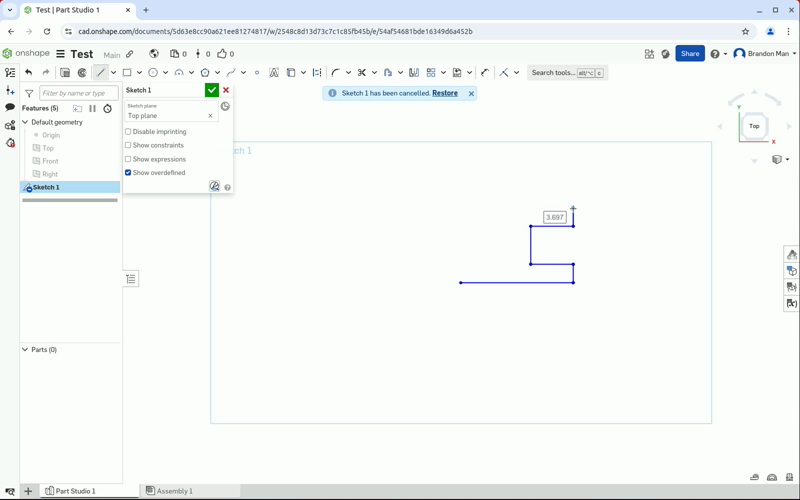
mouse_move(460, 208)
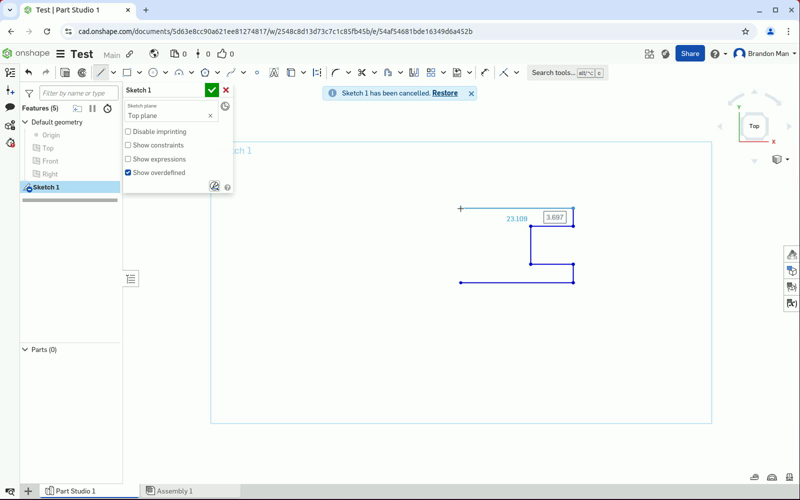
click(460, 208)
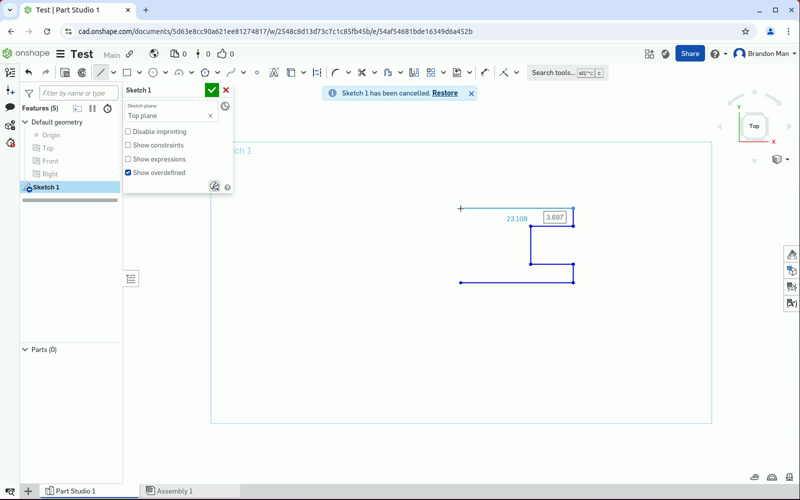
key_up(shift)
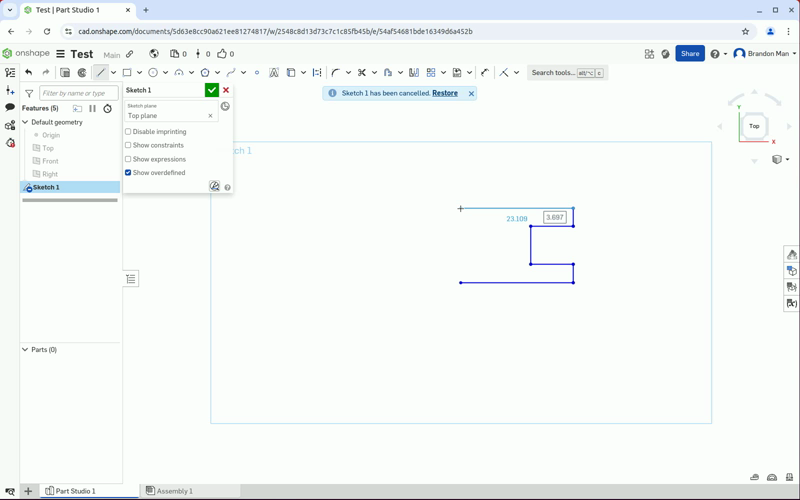
key_down(shift)
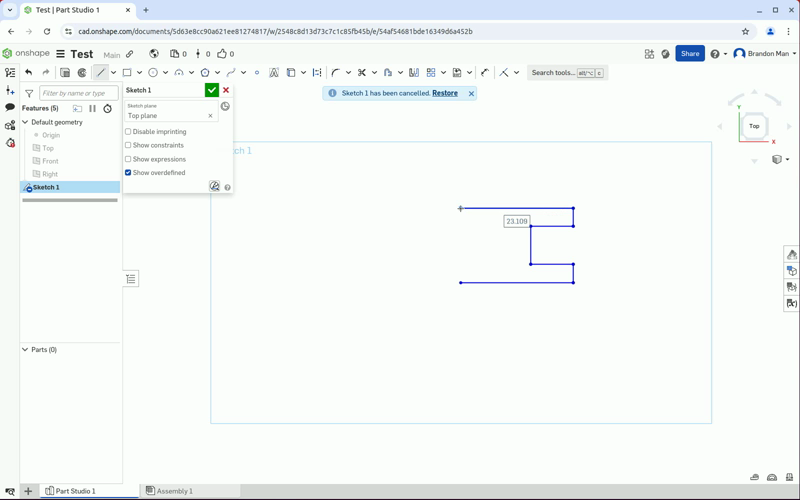
mouse_move(460, 282)
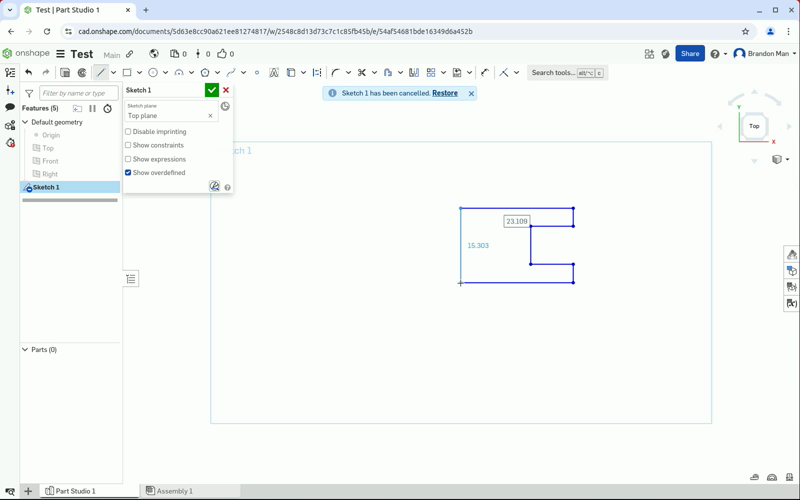
key_up(shift)
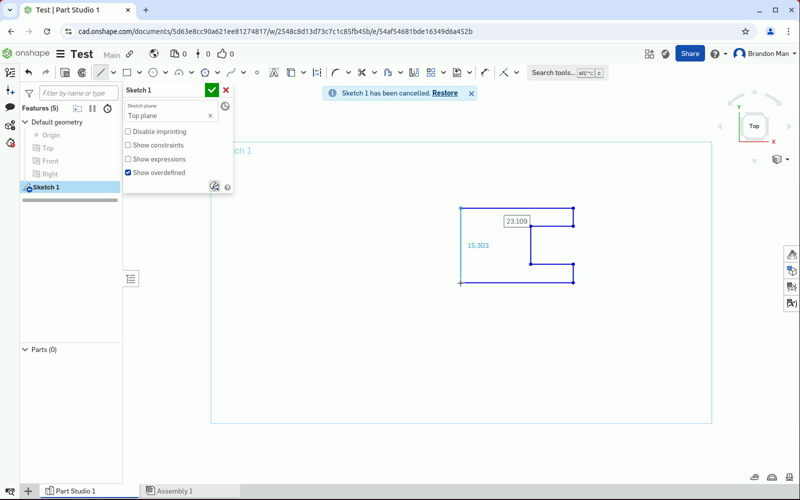
click(460, 282)
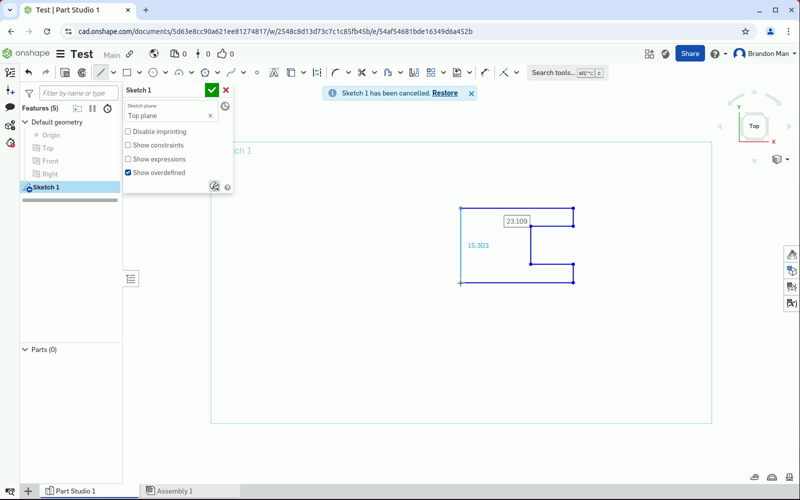
key(esc)
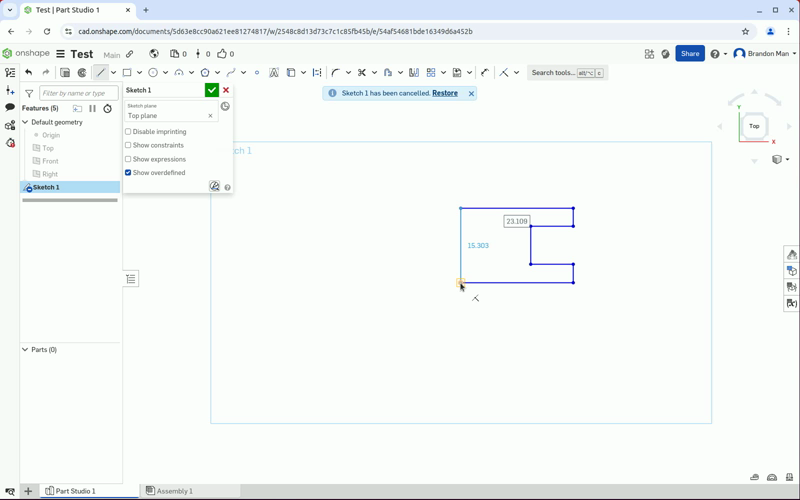
mouse_move(517, 234)
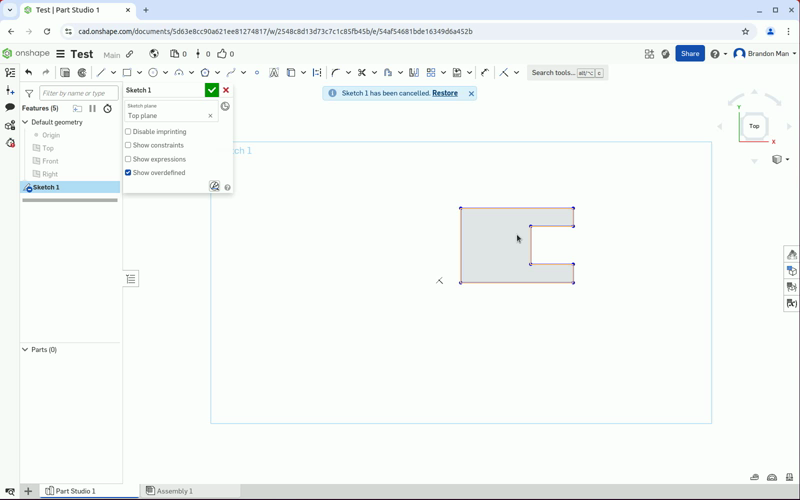
click(517, 234)
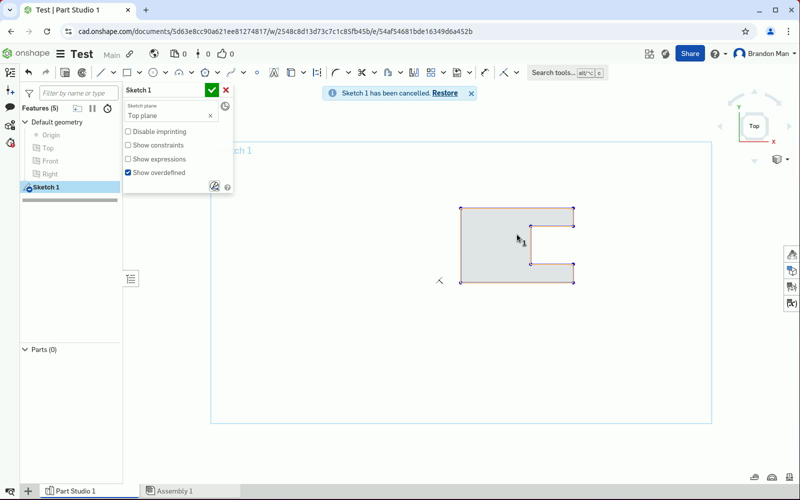
mouse_move(73, 352)
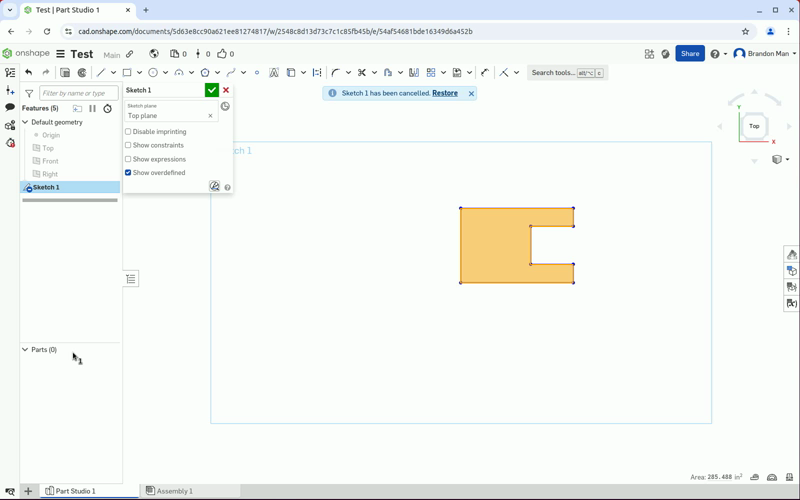
key(shift+y)
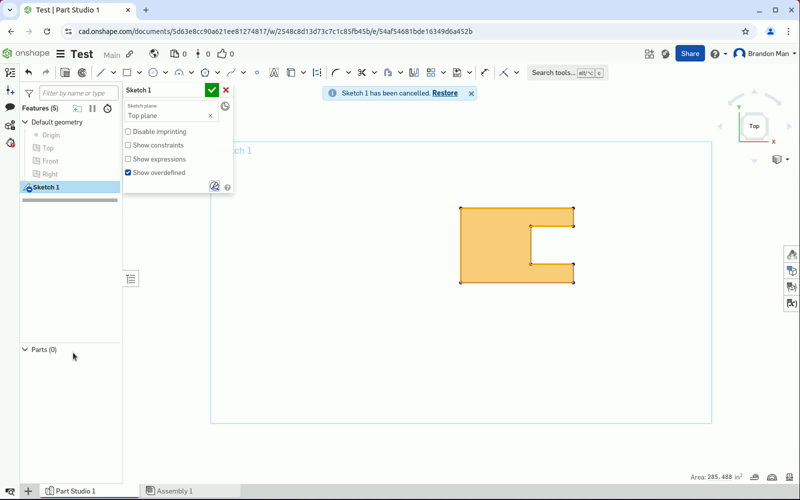
key(shift+e)
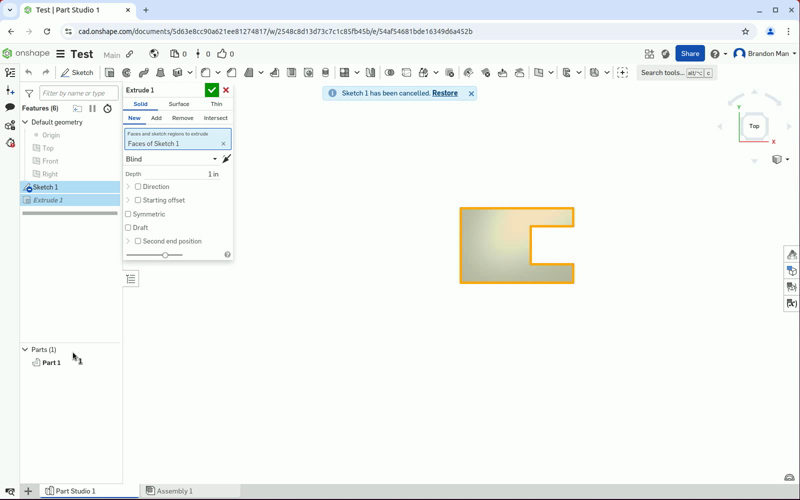
mouse_move(143, 106)
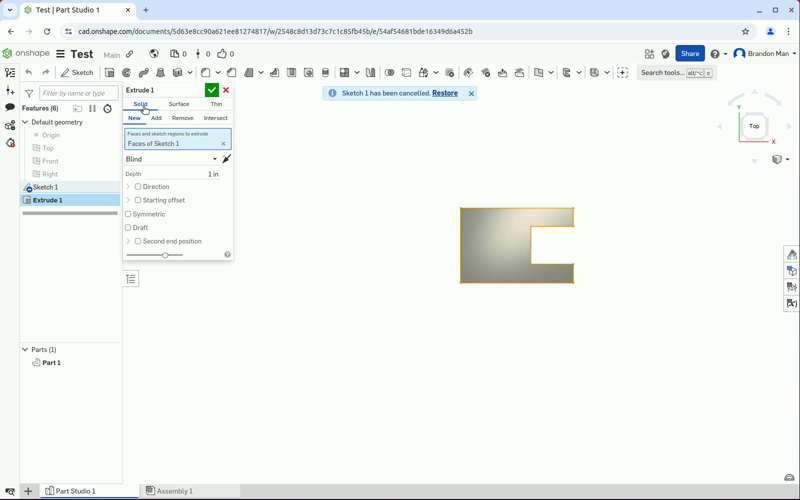
click(143, 106)
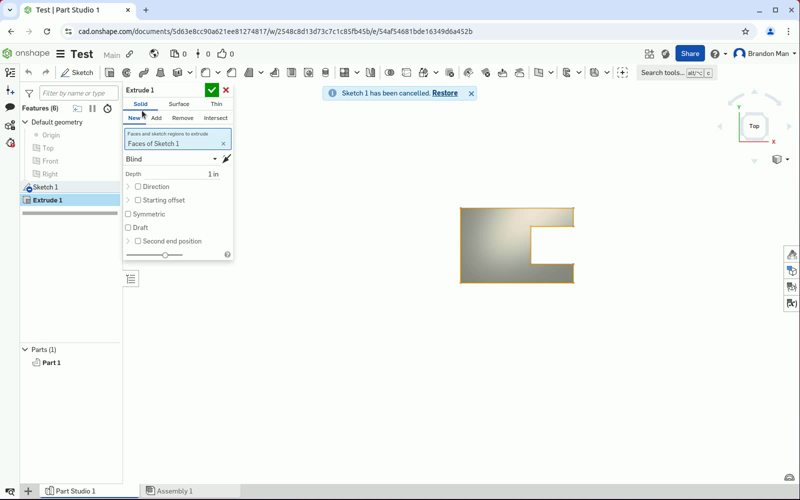
mouse_move(137, 120)
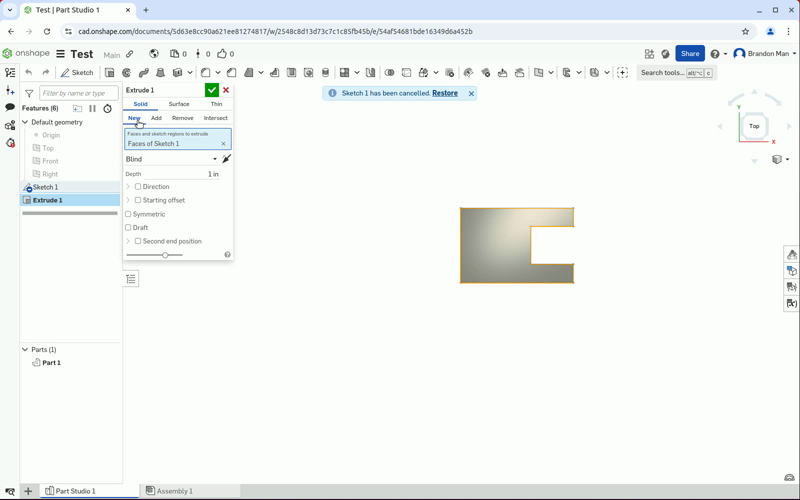
click(137, 120)
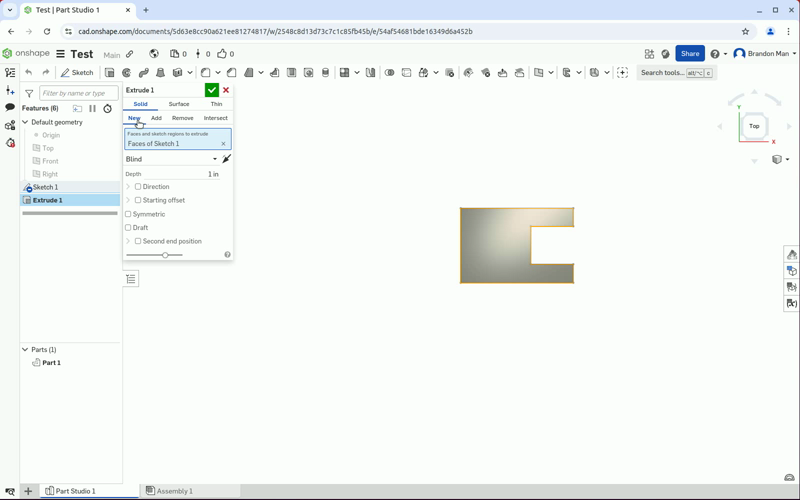
key(tab, 4)
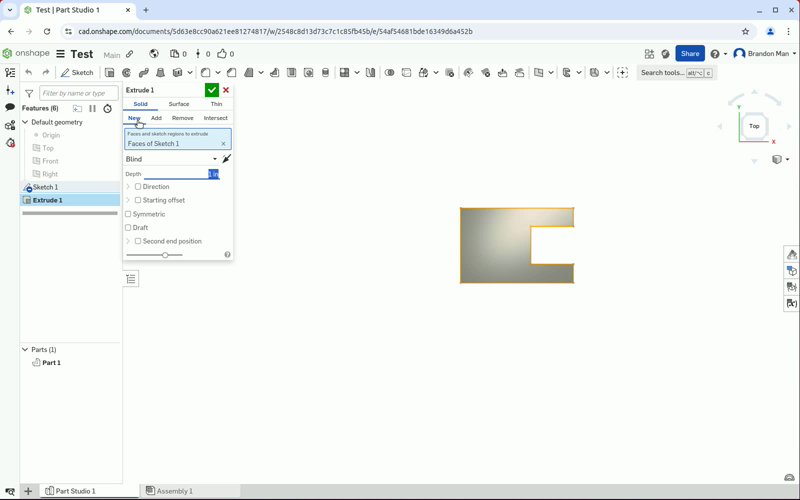
text(7.703)
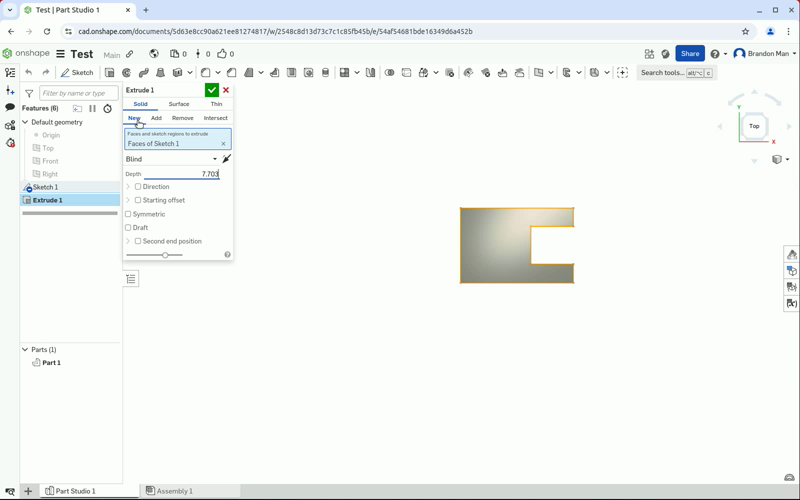
key(enter)
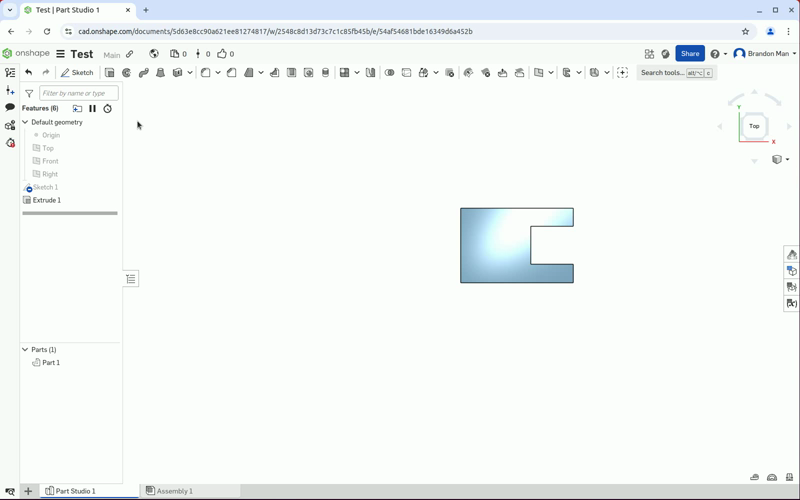
key(shift+h)
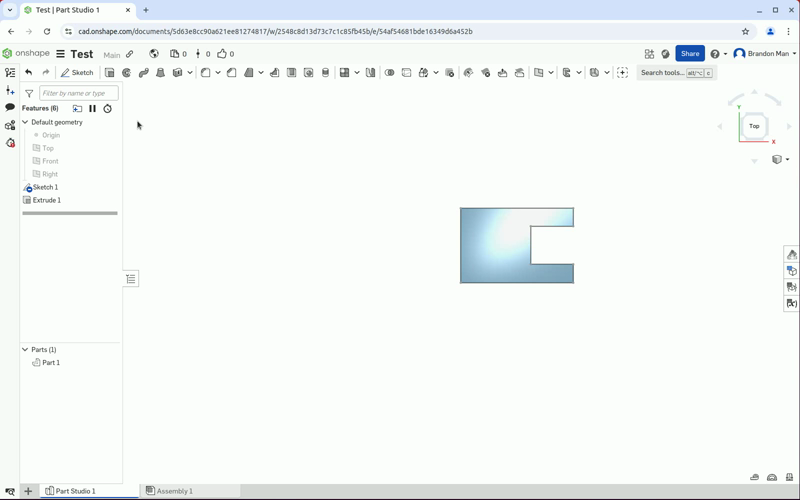
key(shift+h)
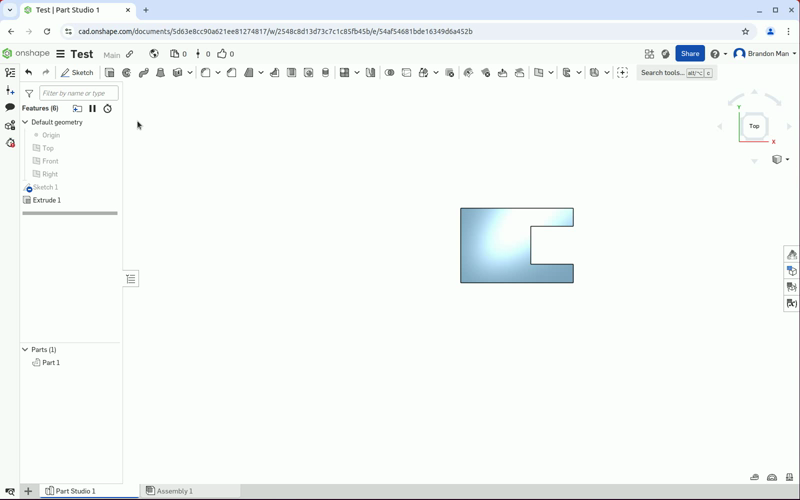
mouse_move(73, 189)
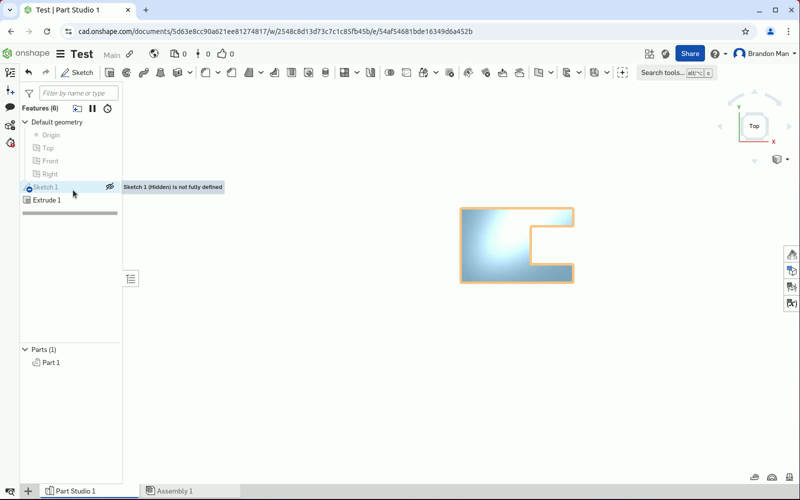
click(73, 189)
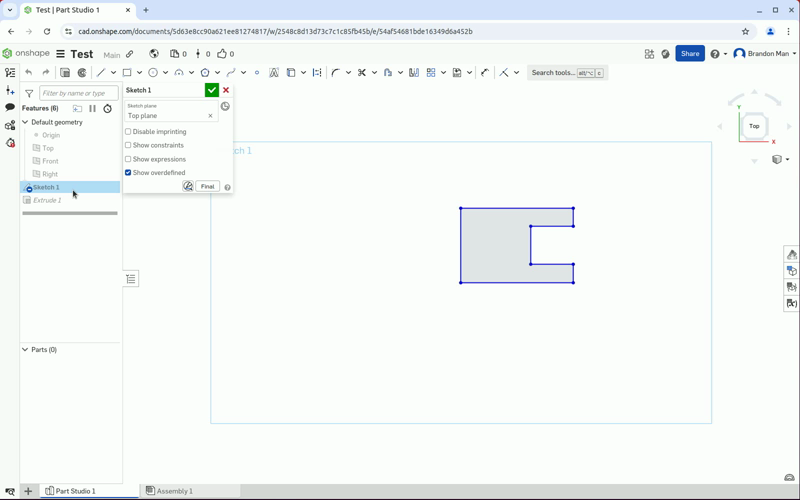
mouse_move(229, 92)
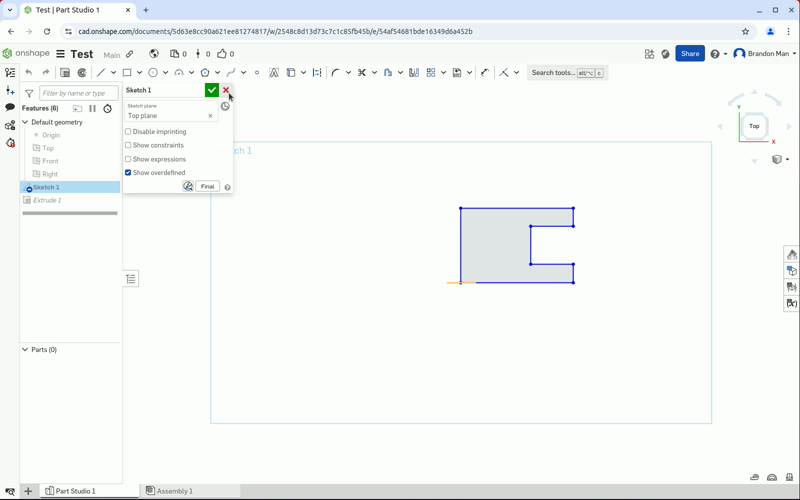
click(229, 92)
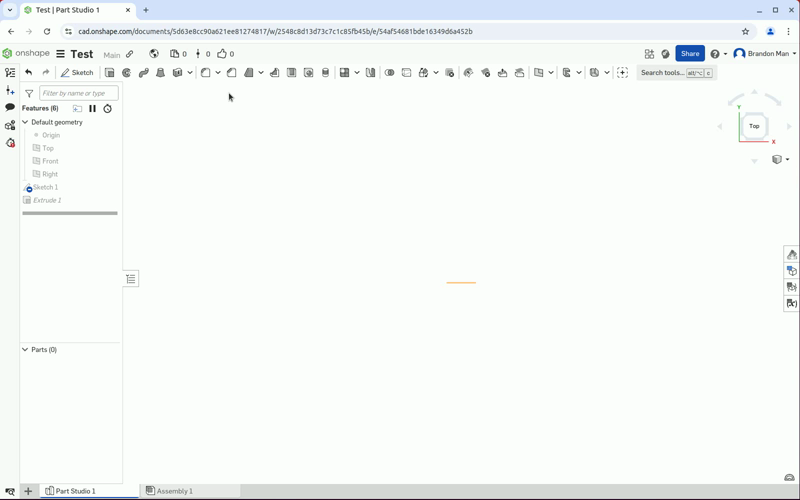
mouse_move(541, 75)
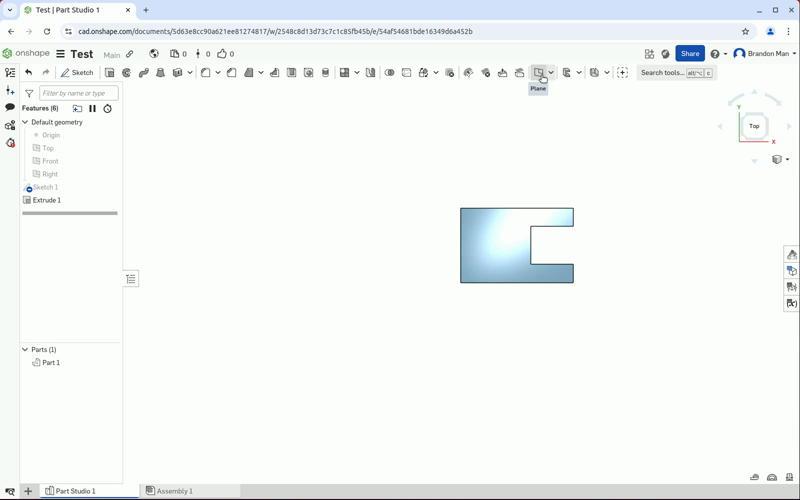
click(541, 75)
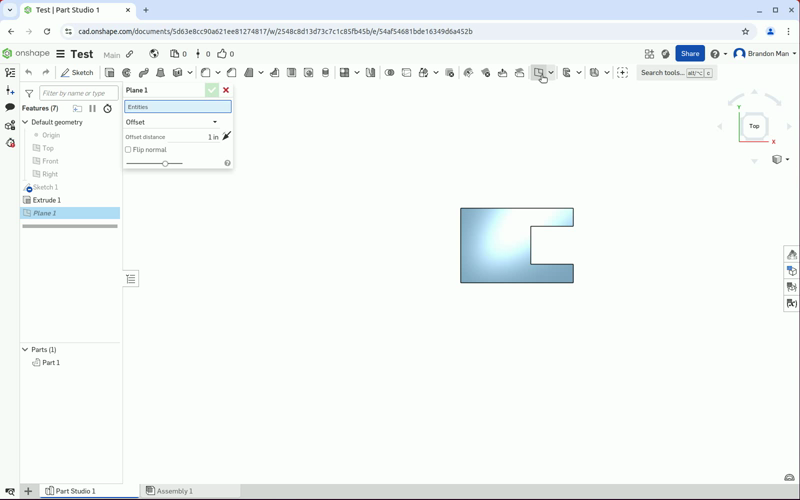
mouse_move(73, 150)
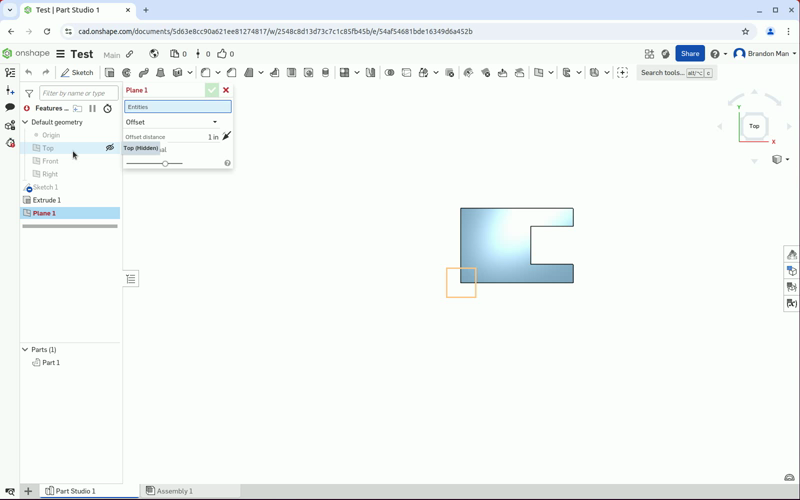
click(73, 150)
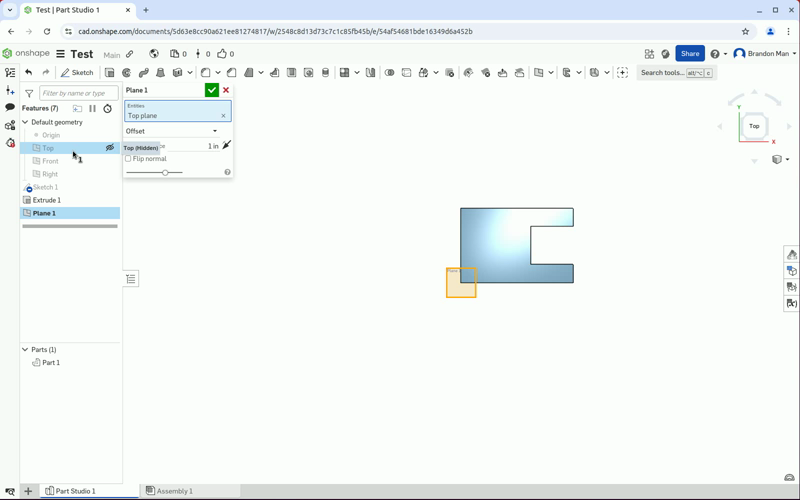
key(tab, 2)
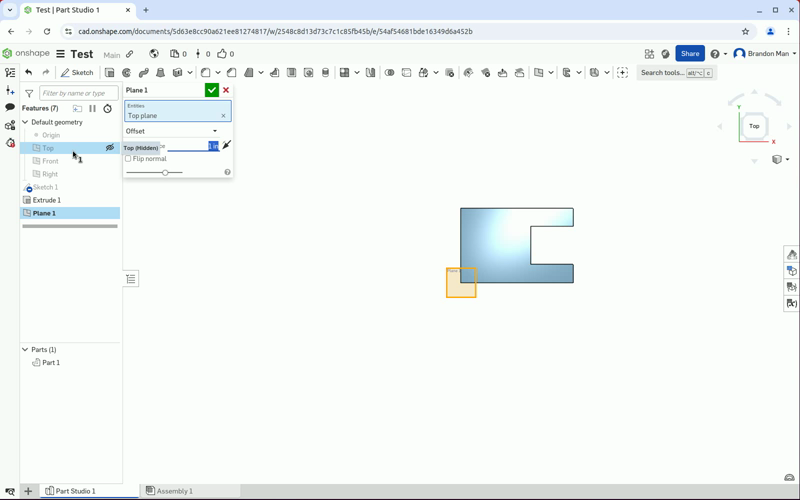
text(7.703)
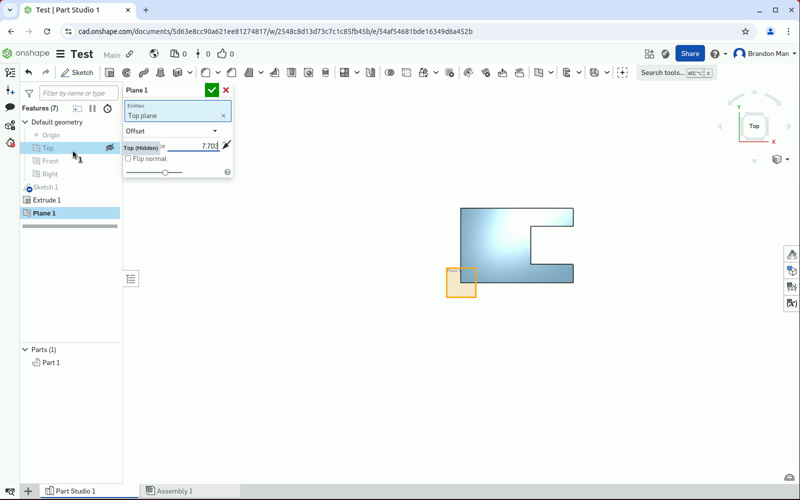
key(enter, 2)
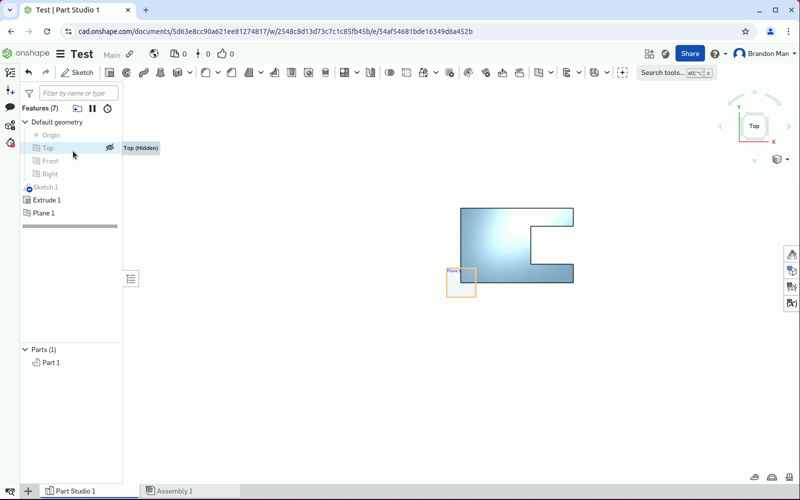
key(shift+s)
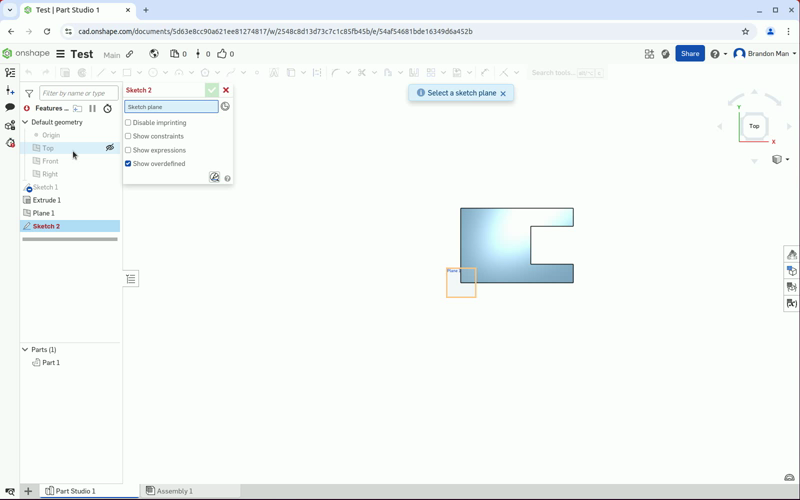
mouse_move(73, 215)
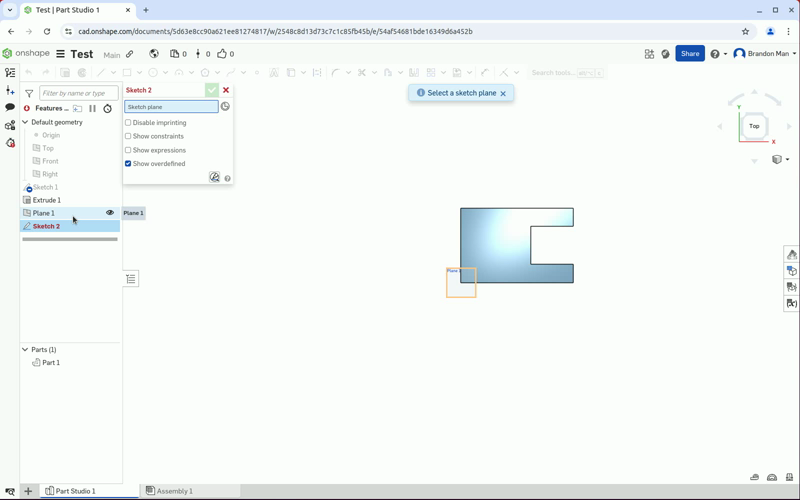
click(73, 215)
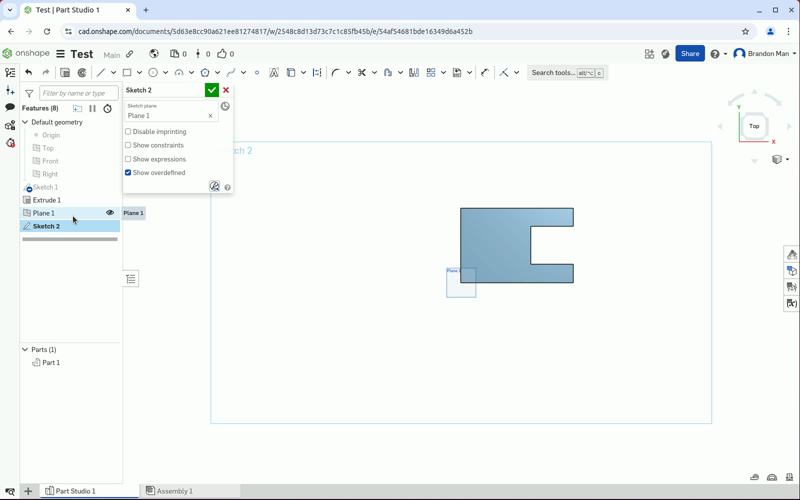
mouse_move(73, 352)
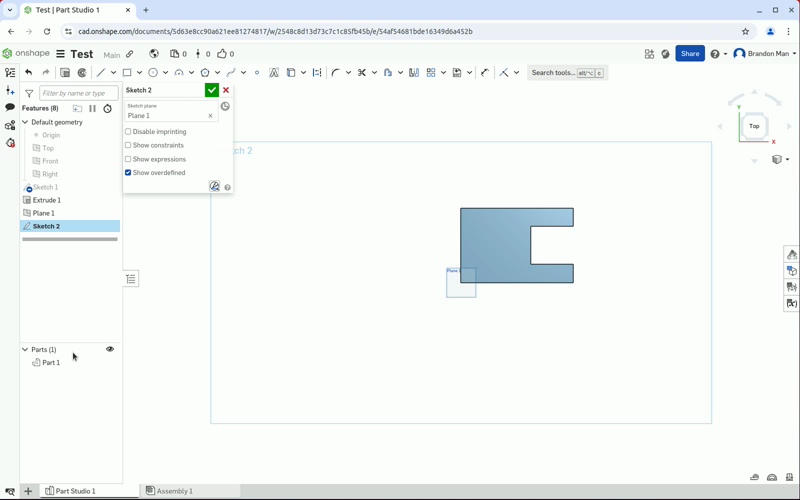
key(y)
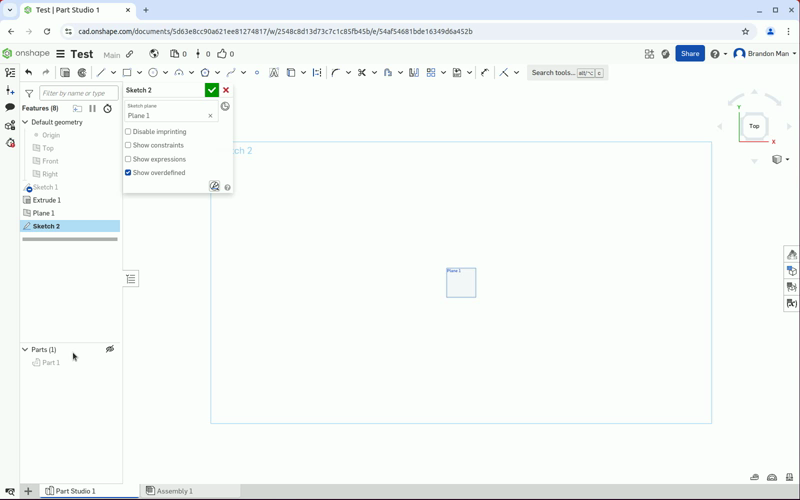
key(l)
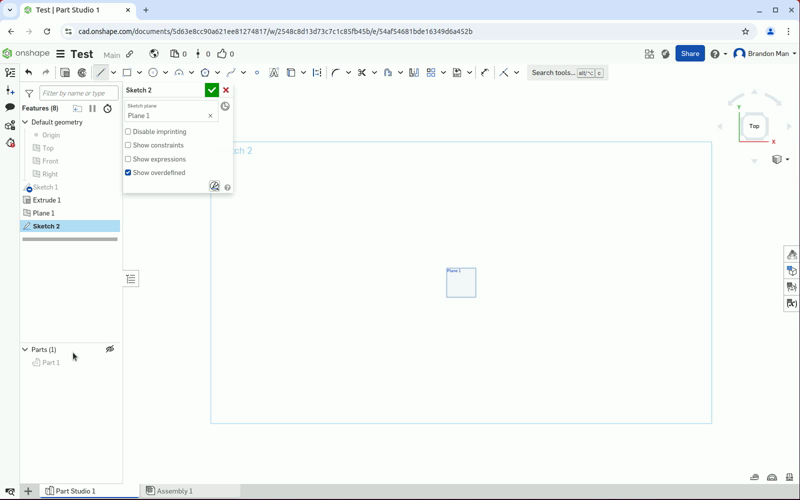
key_down(shift)
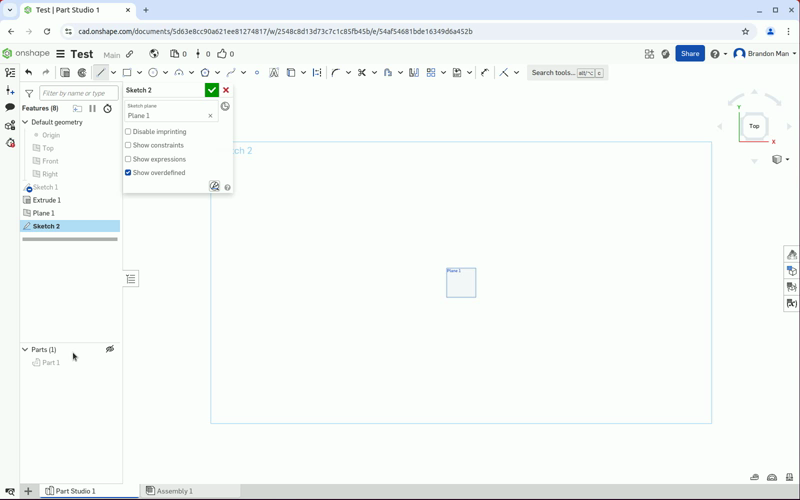
mouse_move(460, 282)
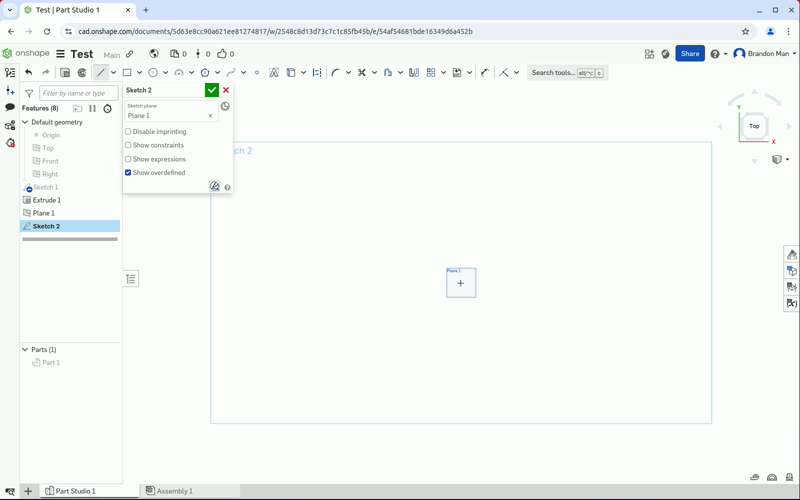
click(460, 282)
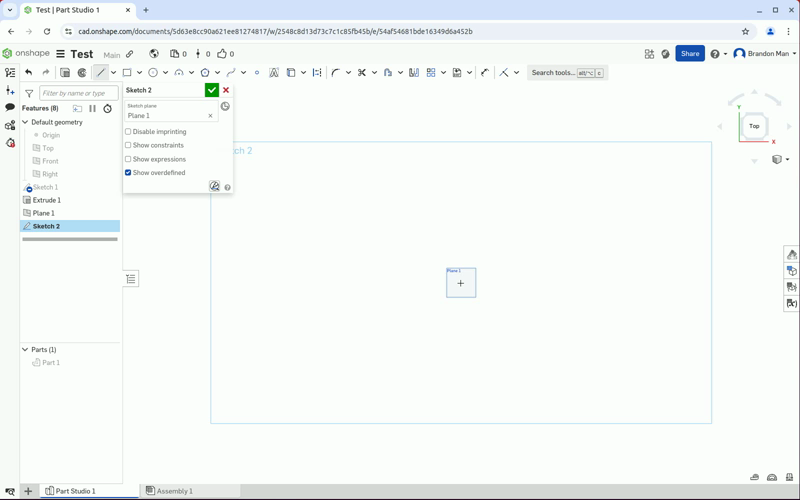
key_up(shift)
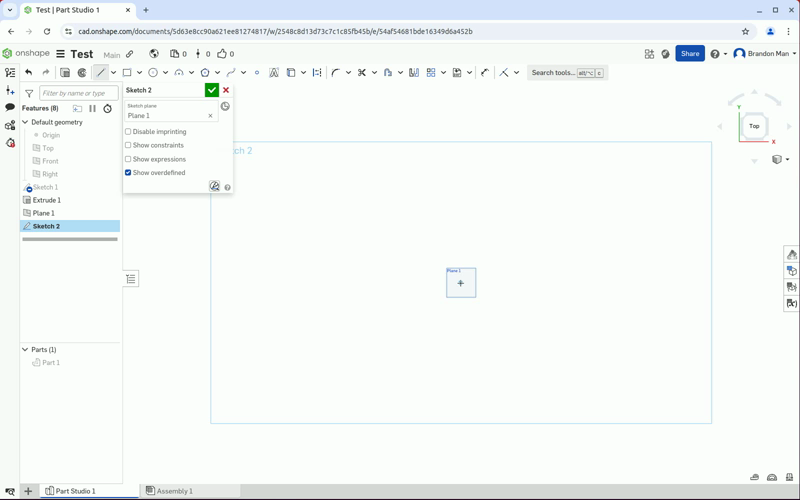
key_down(shift)
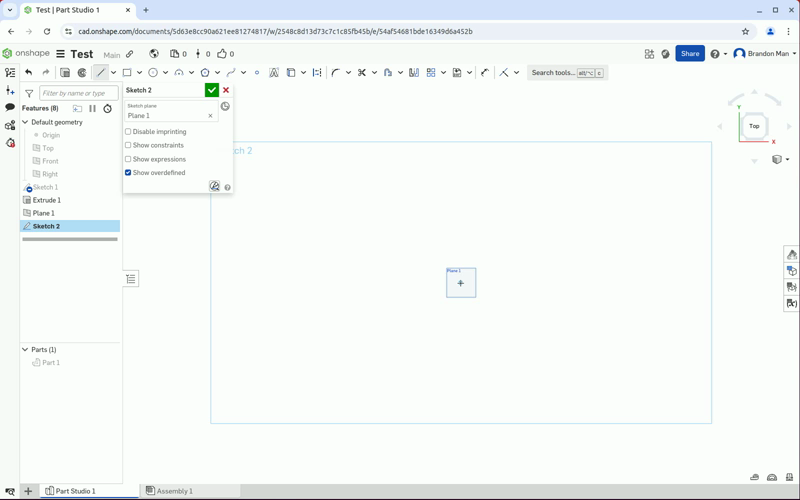
mouse_move(490, 282)
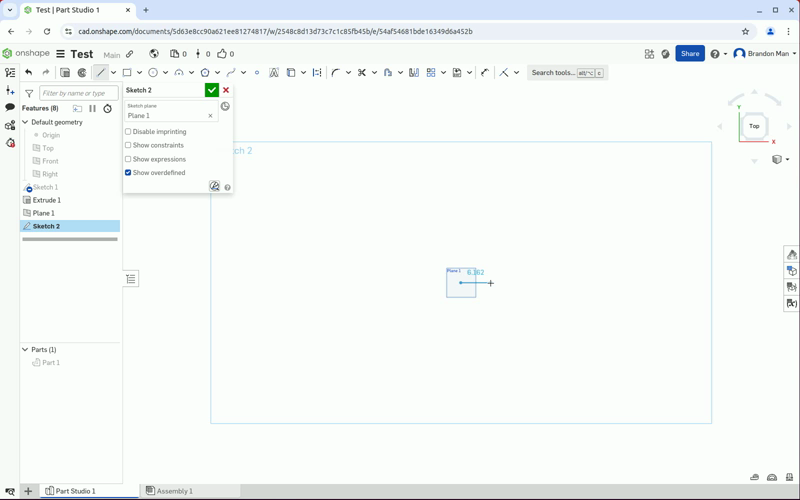
mouse_move(479, 282)
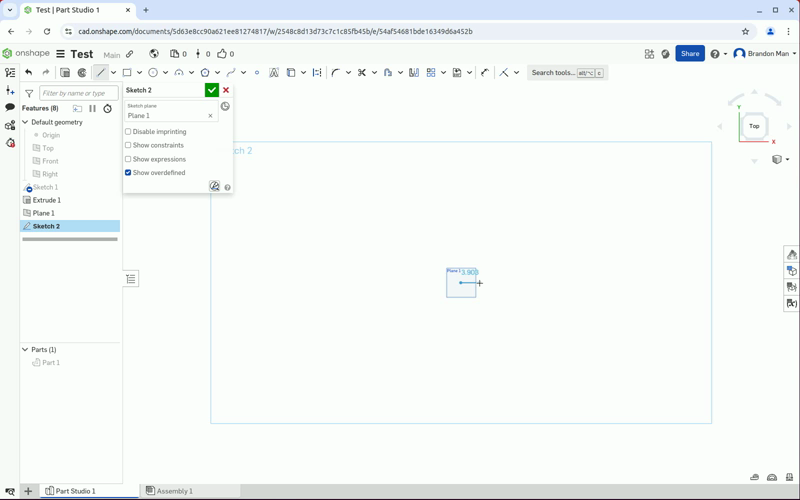
click(479, 282)
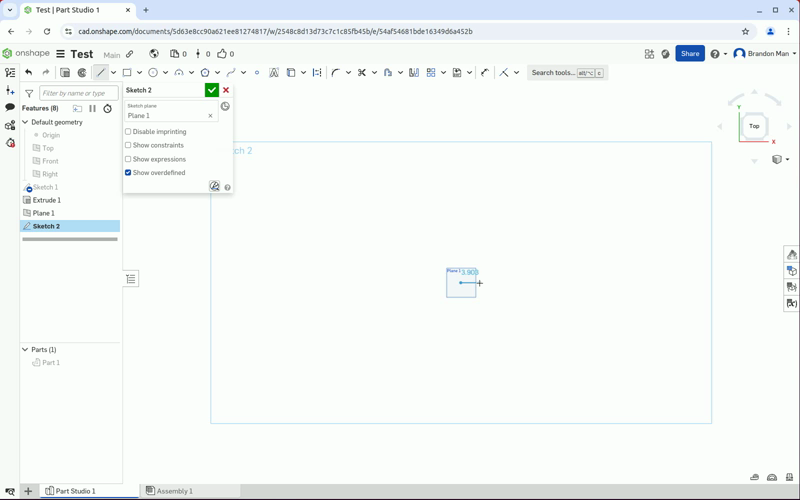
key_up(shift)
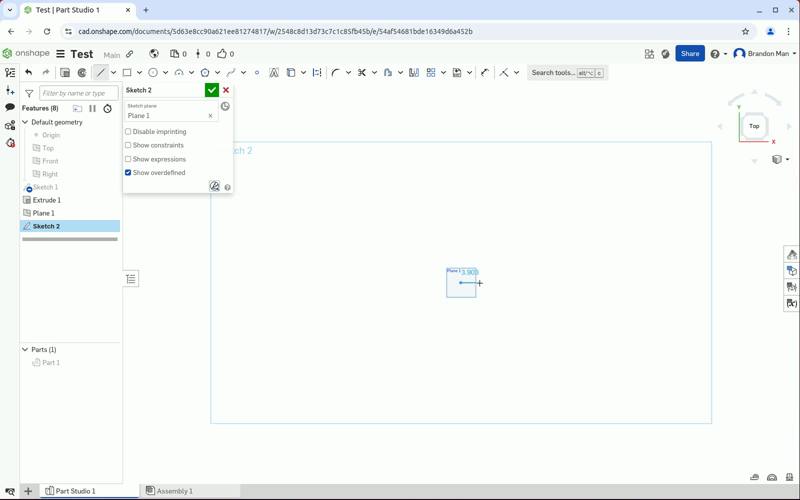
key_down(shift)
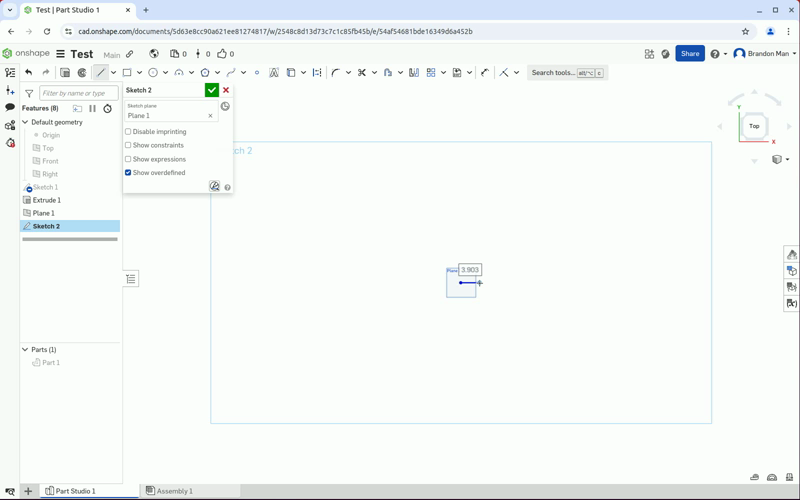
mouse_move(479, 207)
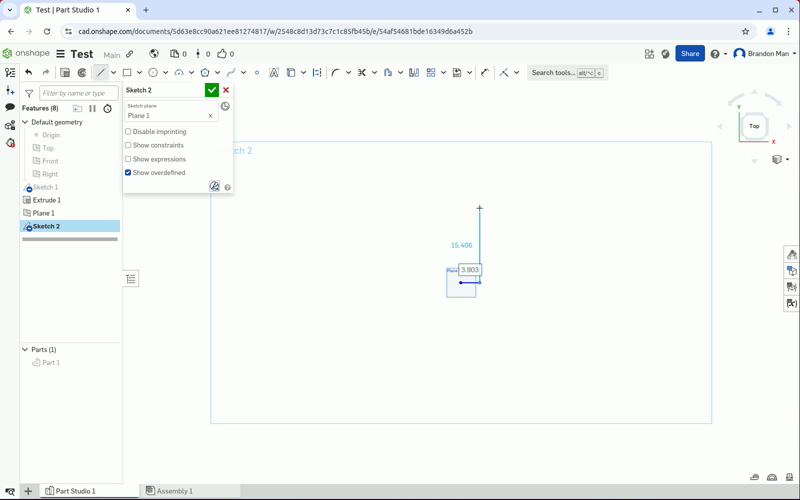
click(479, 207)
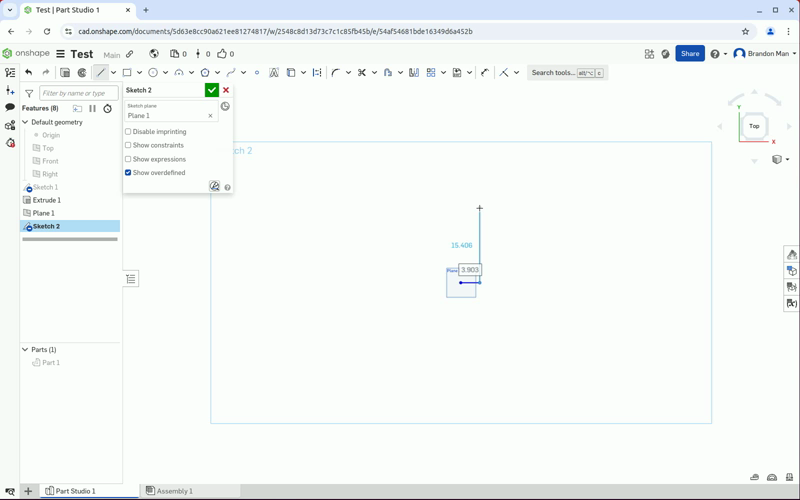
key_up(shift)
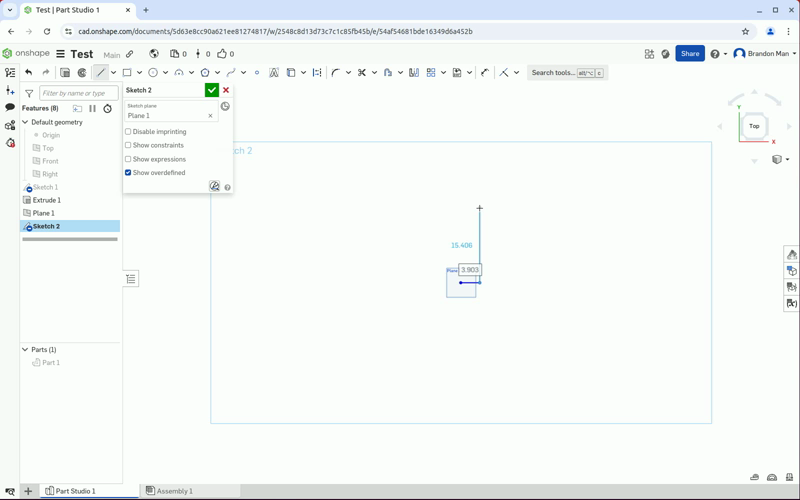
key_down(shift)
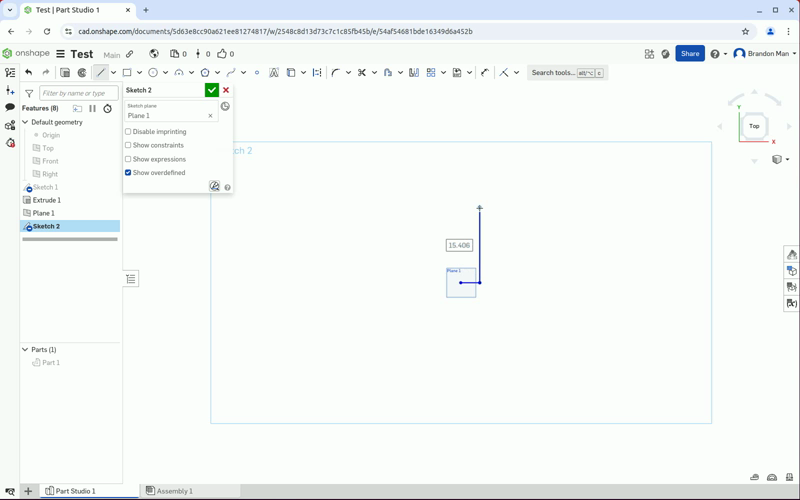
mouse_move(509, 207)
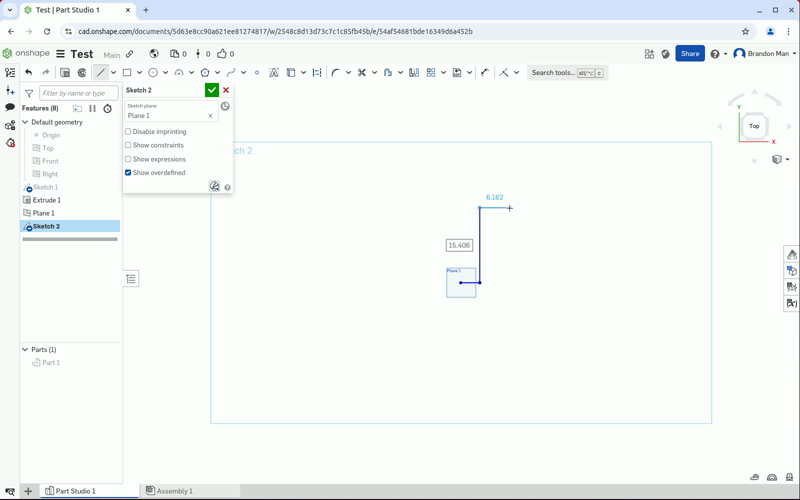
mouse_move(460, 207)
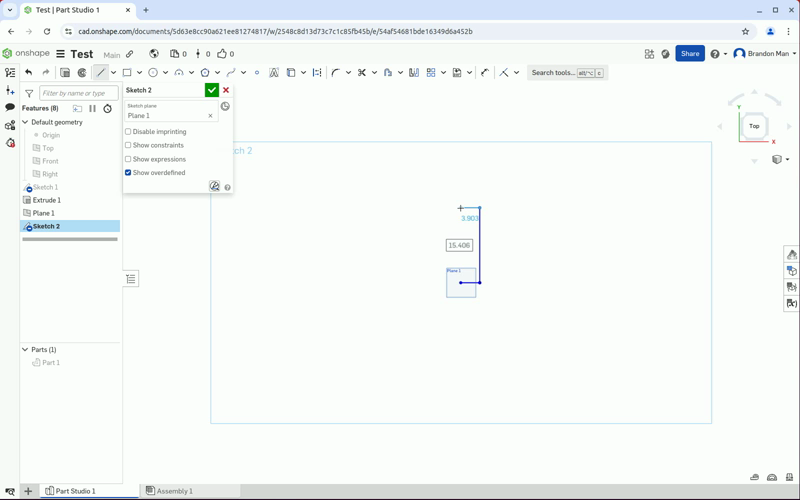
click(460, 207)
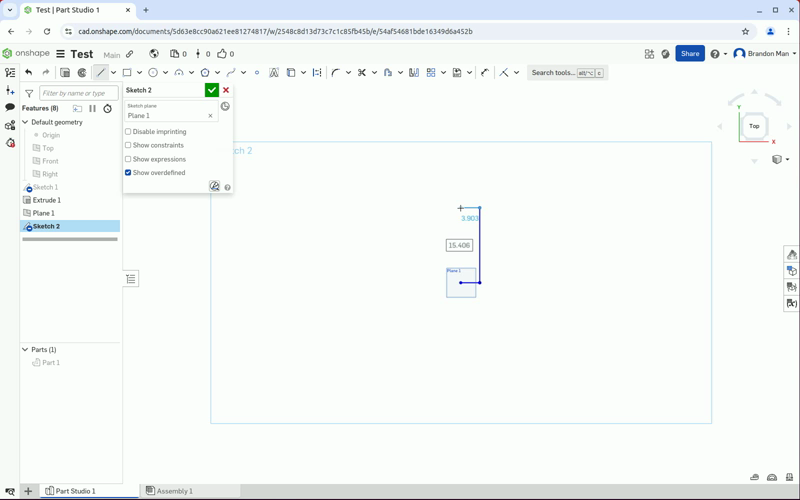
key_up(shift)
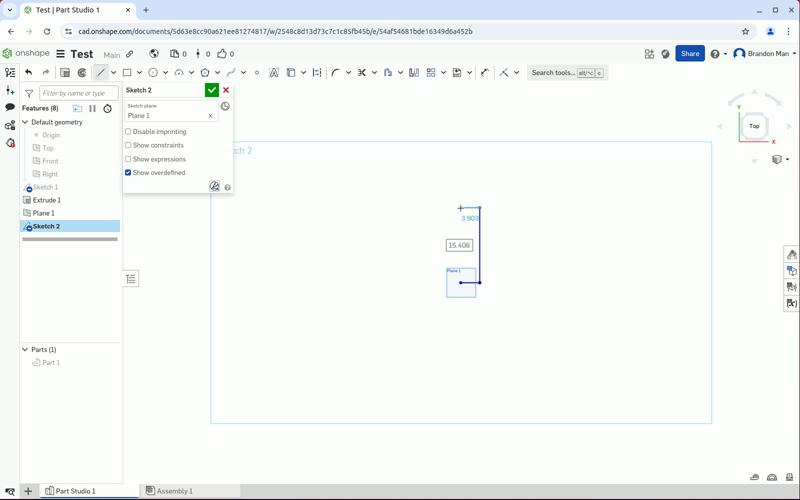
key_down(shift)
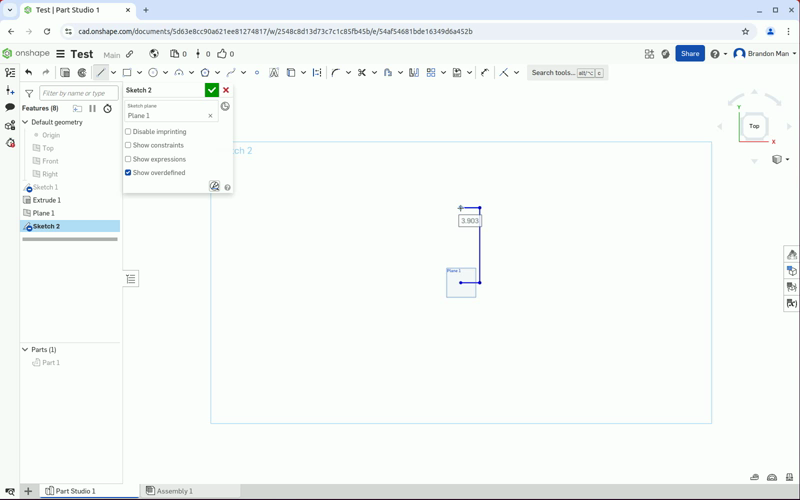
mouse_move(460, 282)
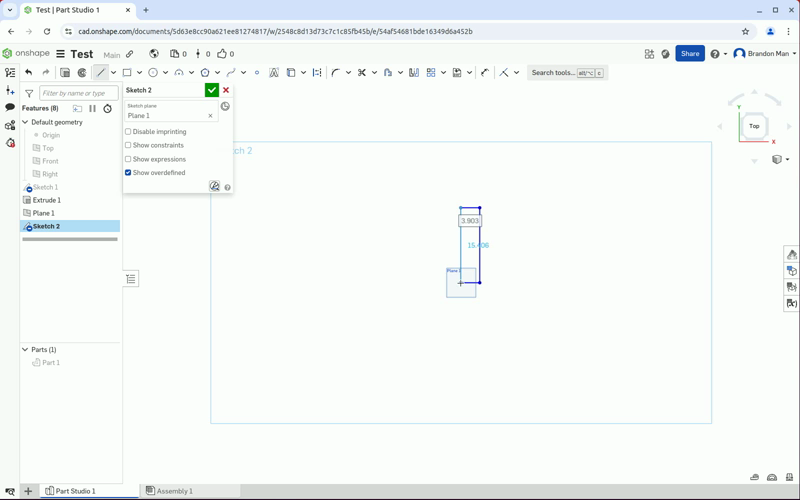
key_up(shift)
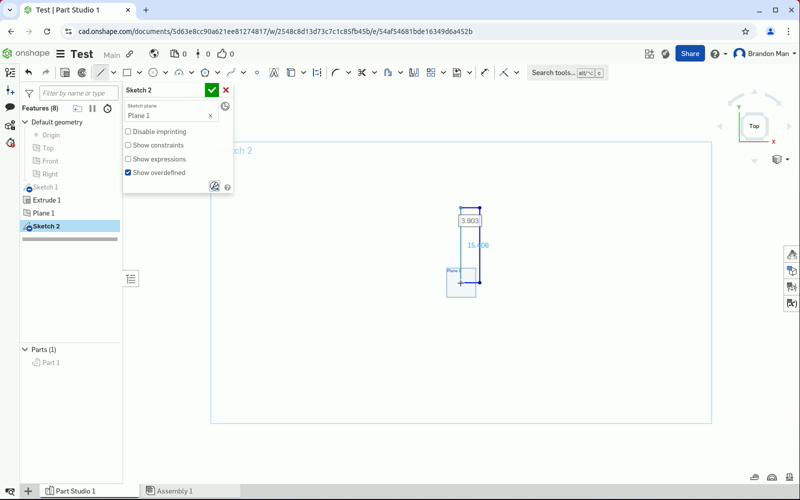
click(460, 282)
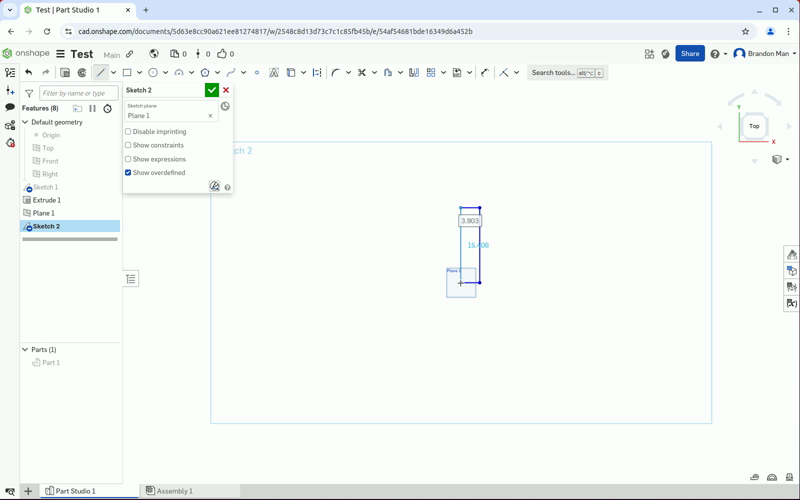
key(esc)
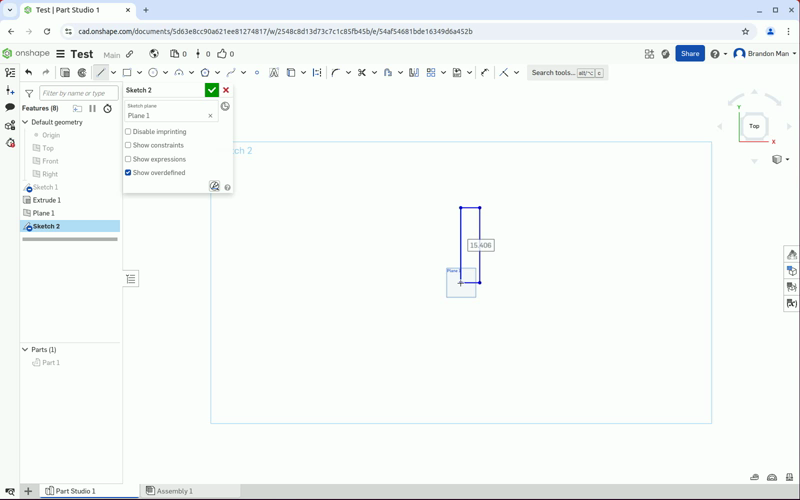
mouse_move(471, 250)
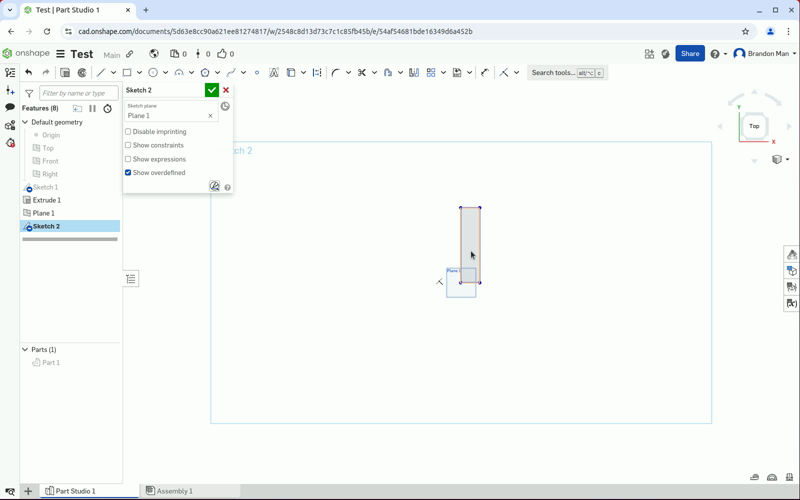
scroll(6)
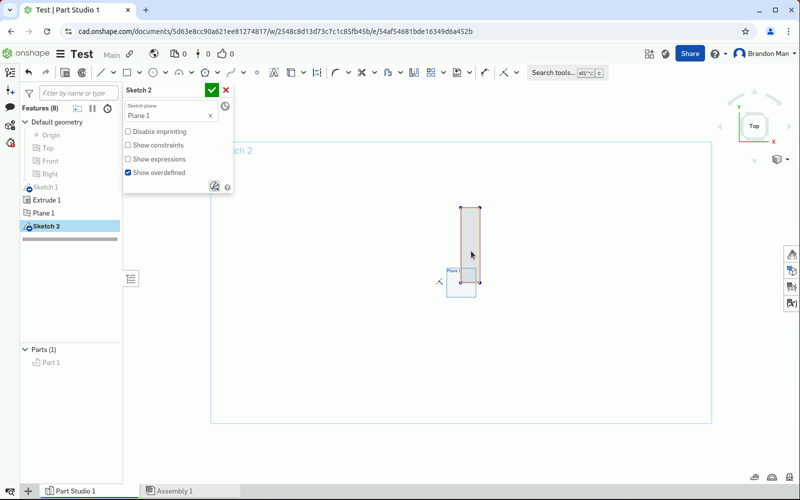
scroll(6)
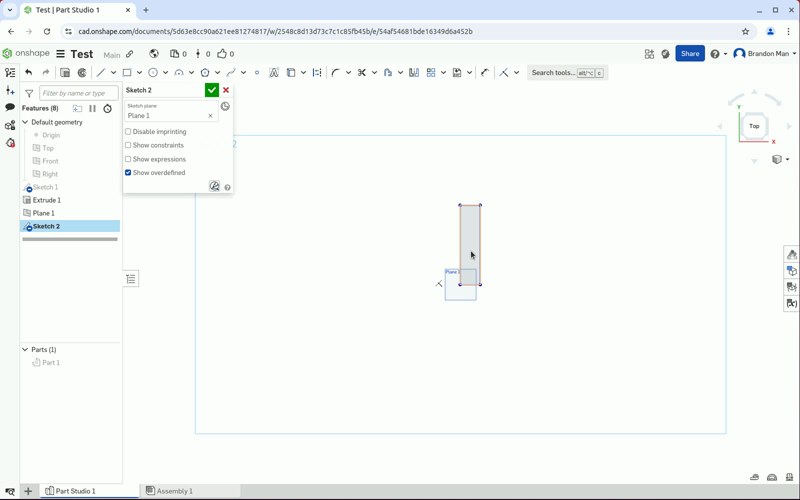
scroll(6)
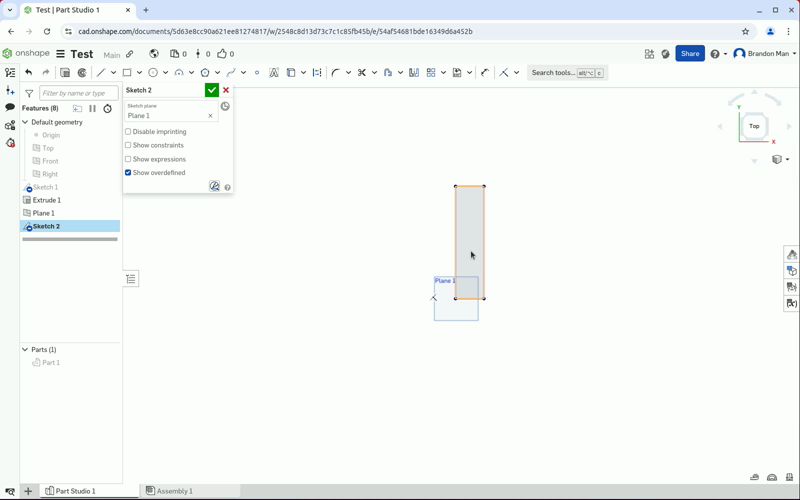
scroll(6)
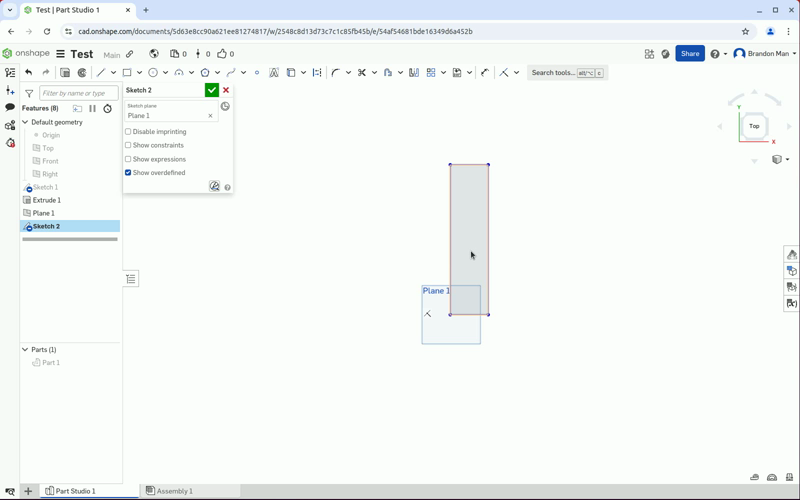
scroll(6)
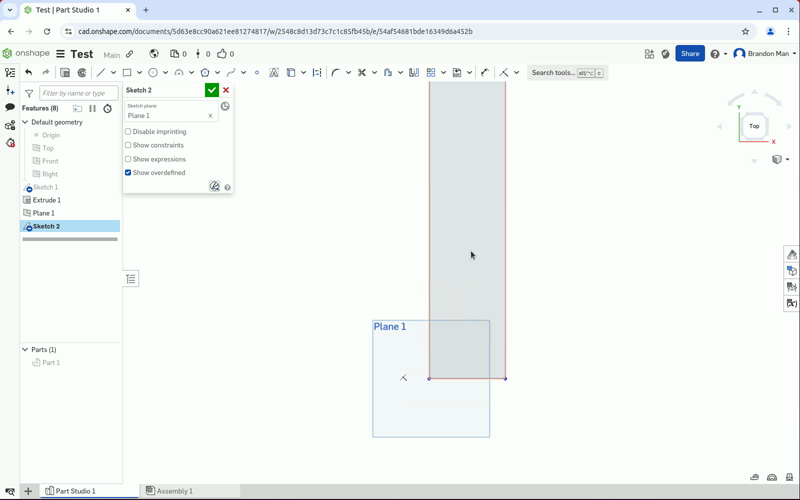
scroll(6)
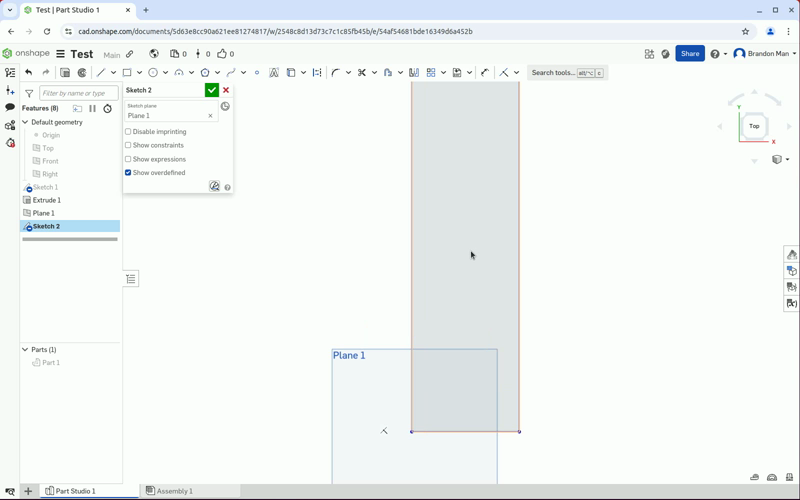
scroll(6)
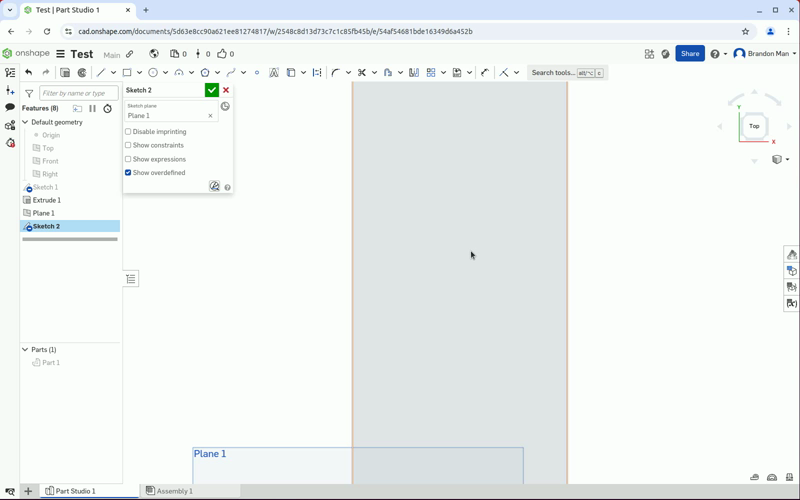
click(471, 250)
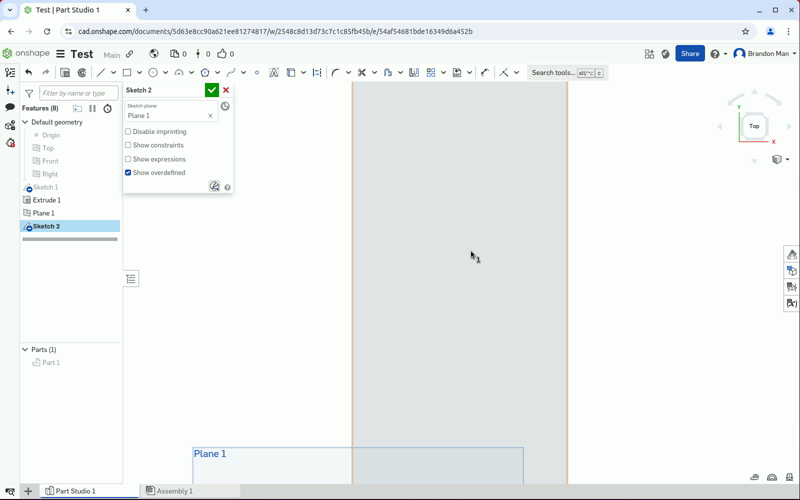
scroll(-6)
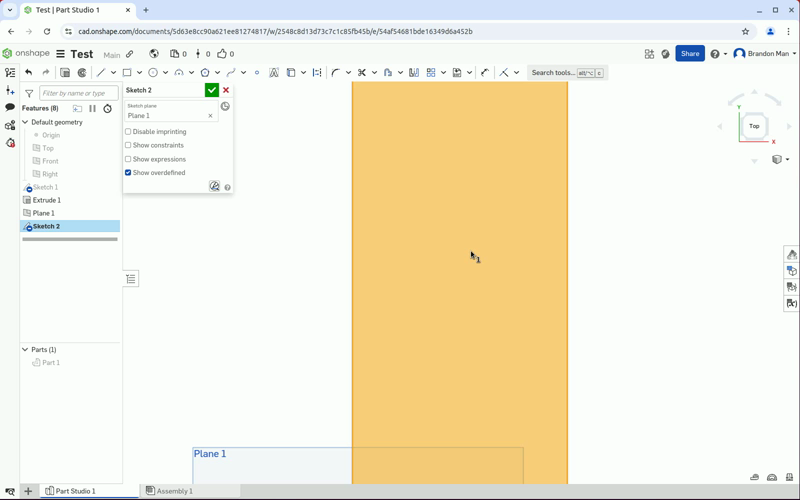
scroll(-6)
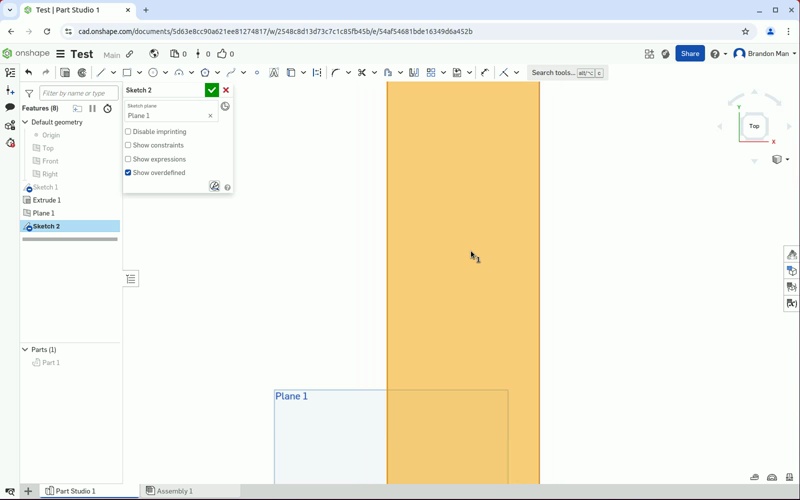
scroll(-6)
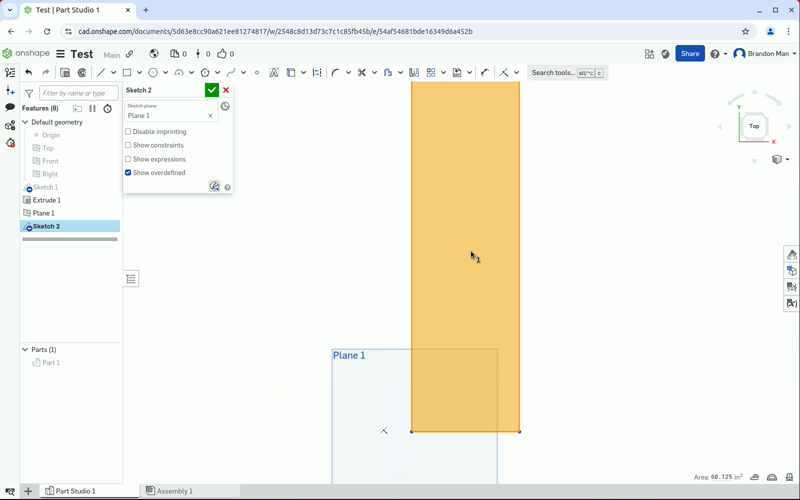
scroll(-6)
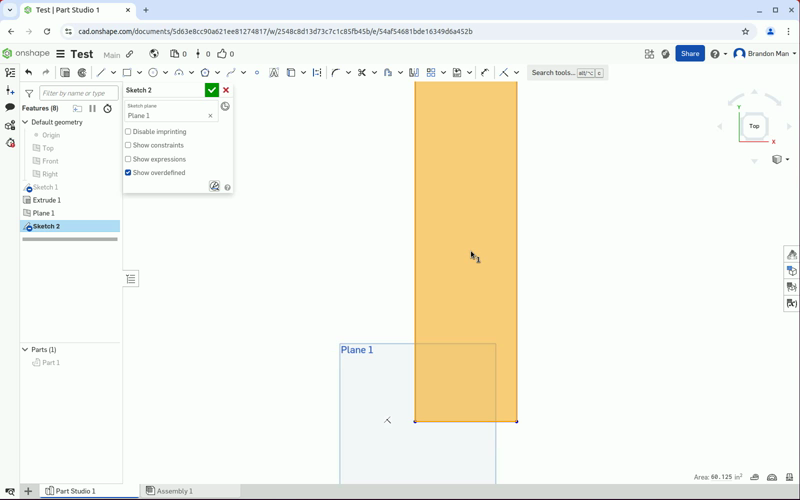
scroll(-6)
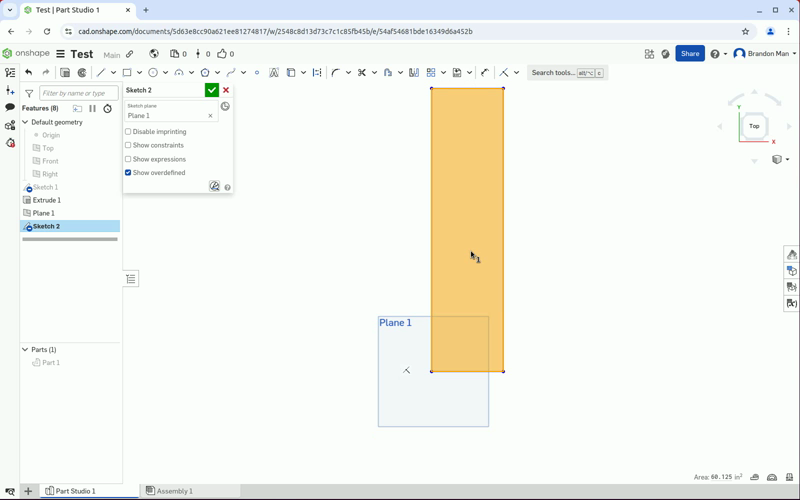
scroll(-6)
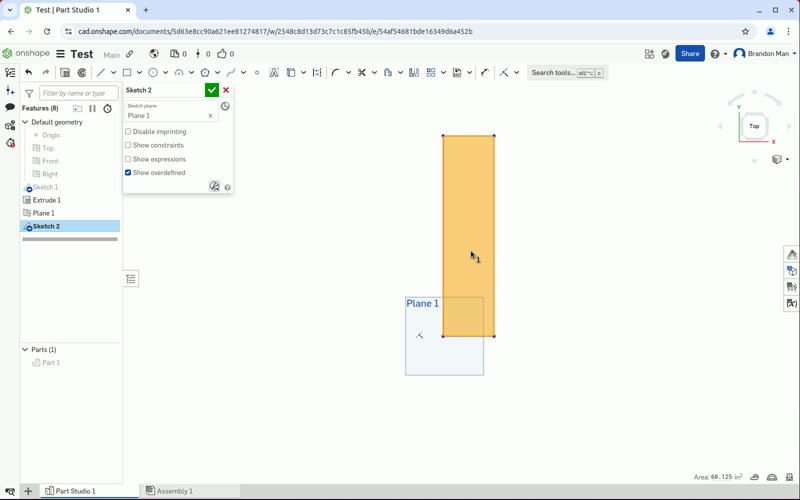
scroll(-6)
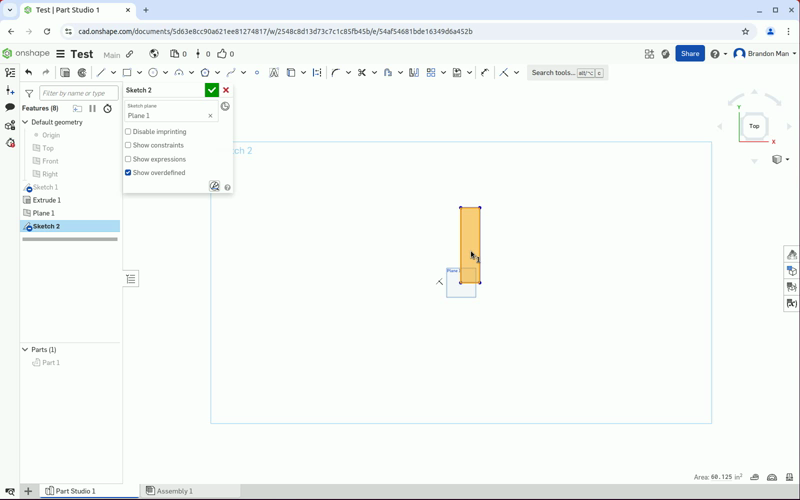
mouse_move(73, 352)
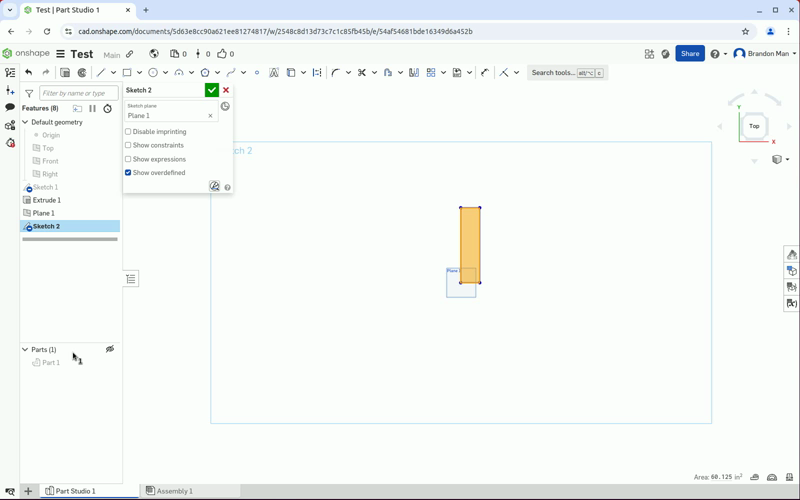
key(shift+y)
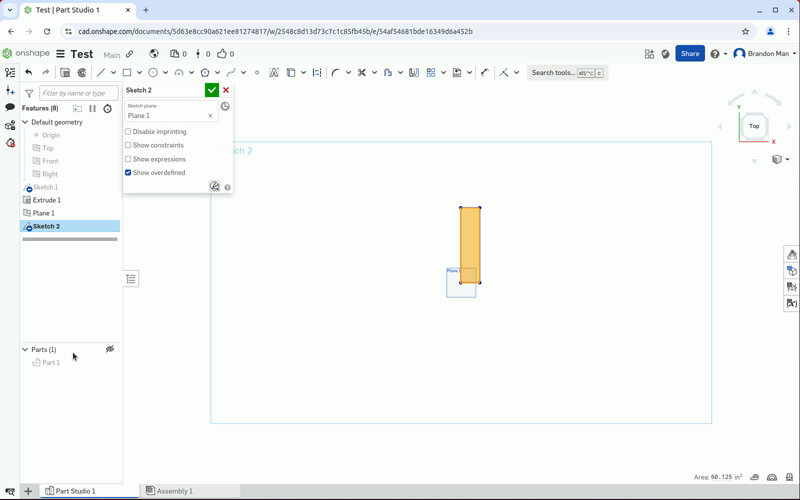
key(shift+e)
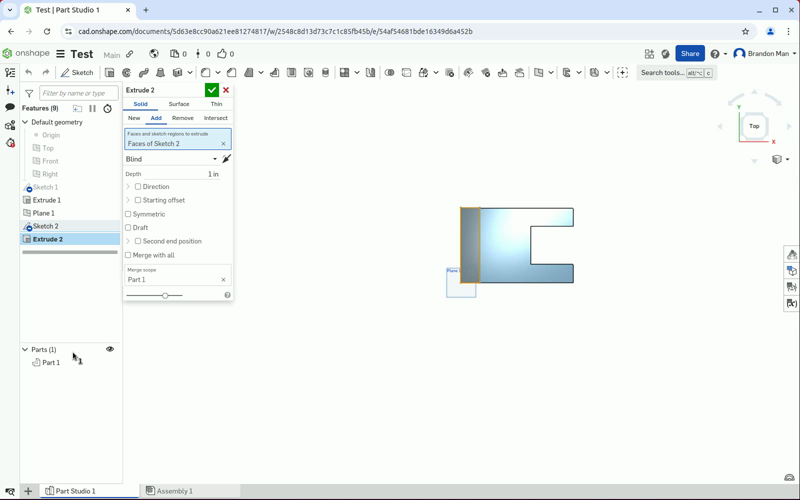
mouse_move(143, 106)
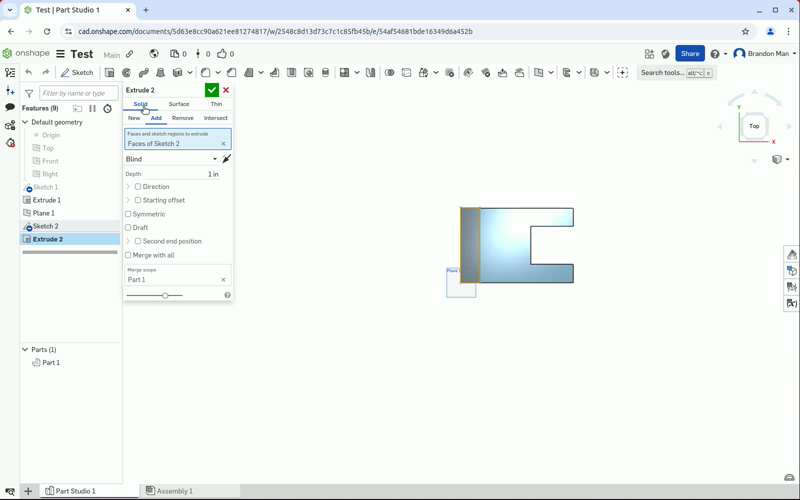
click(143, 106)
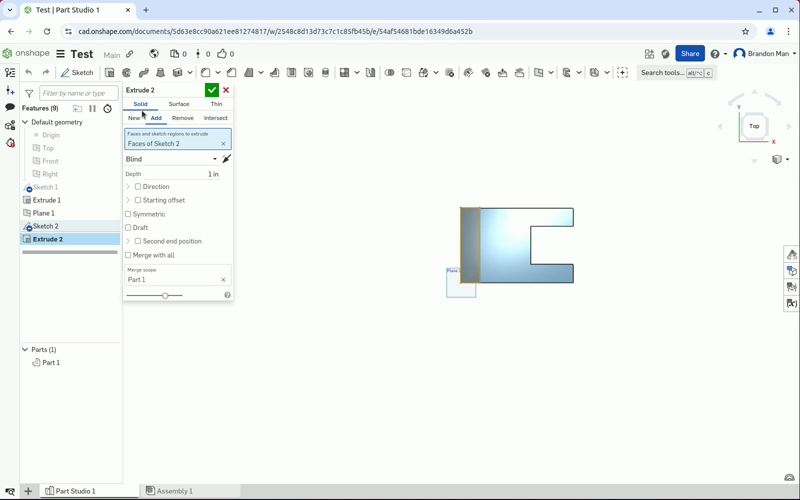
mouse_move(137, 120)
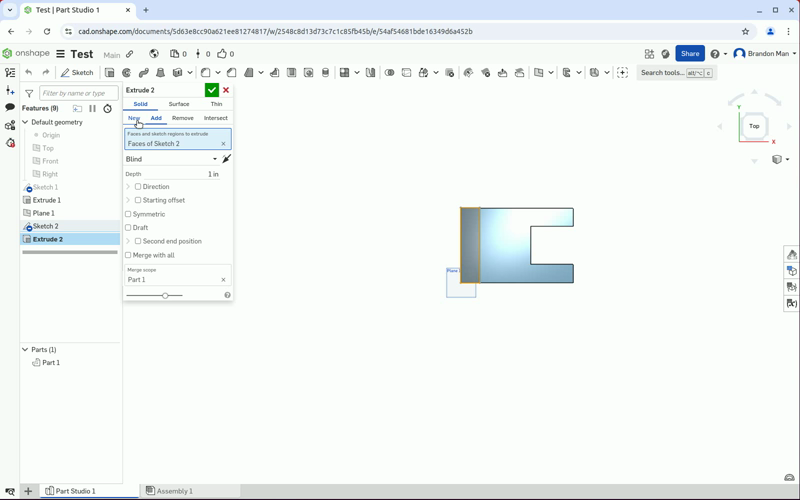
click(137, 120)
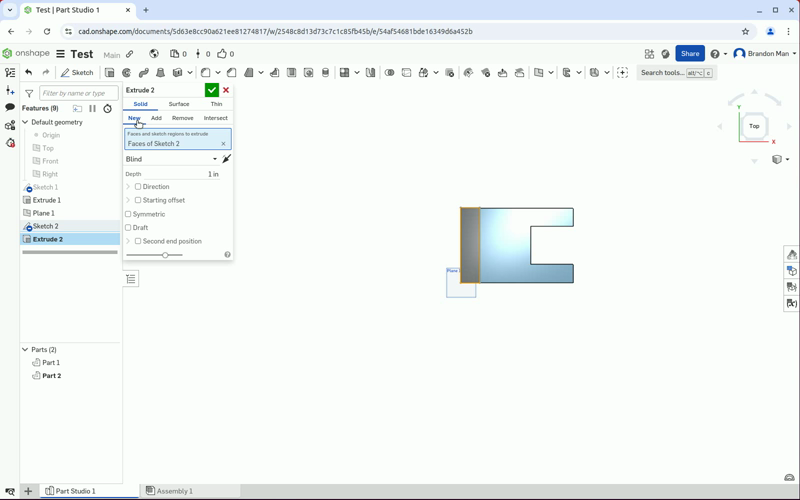
key(tab, 4)
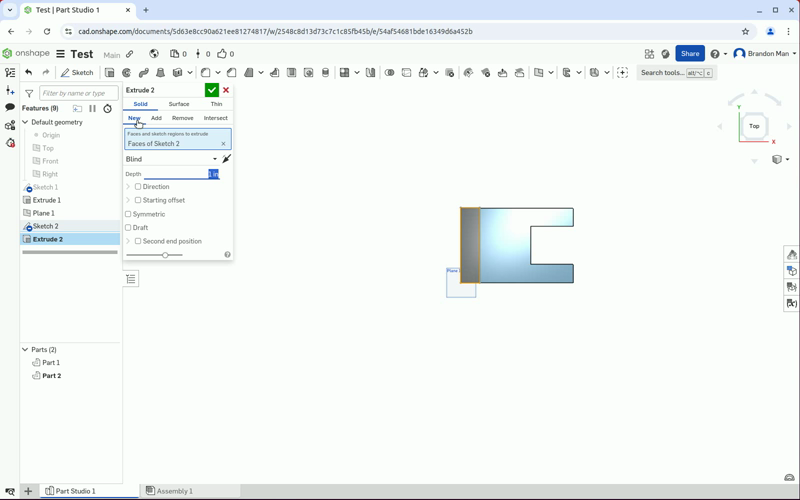
text(7.703)
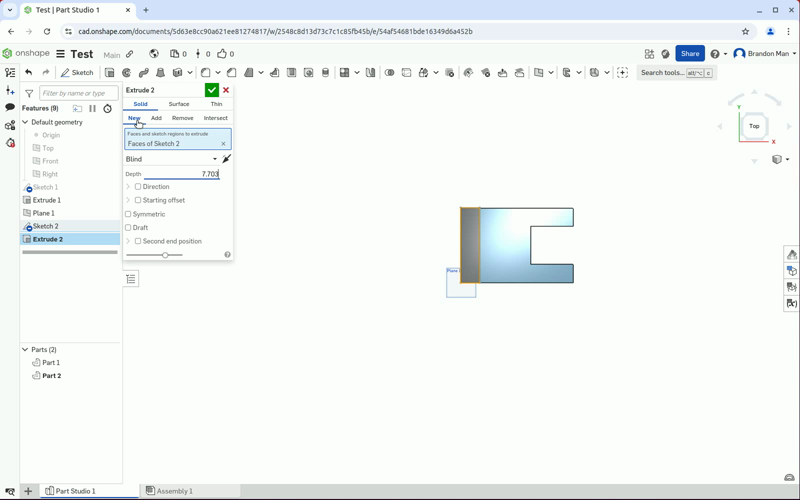
key(enter)
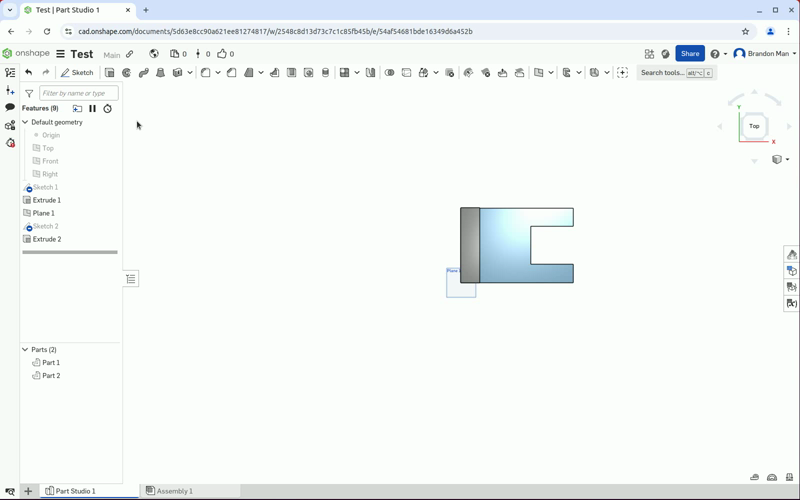
key(shift+h)
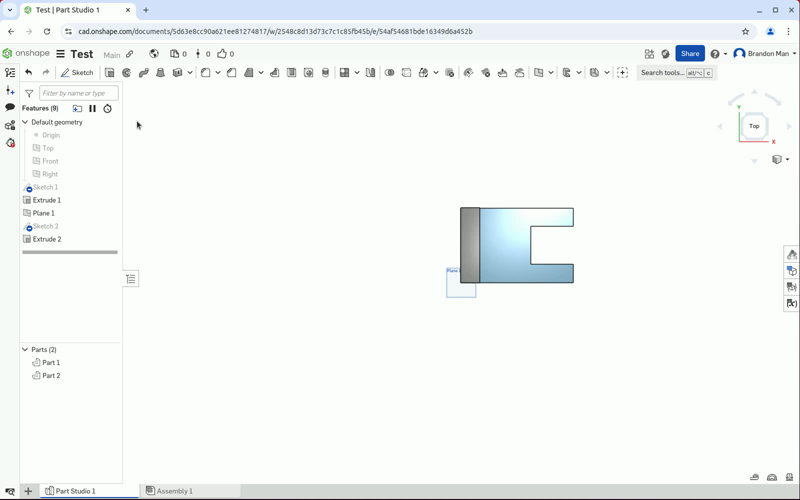
key(shift+h)
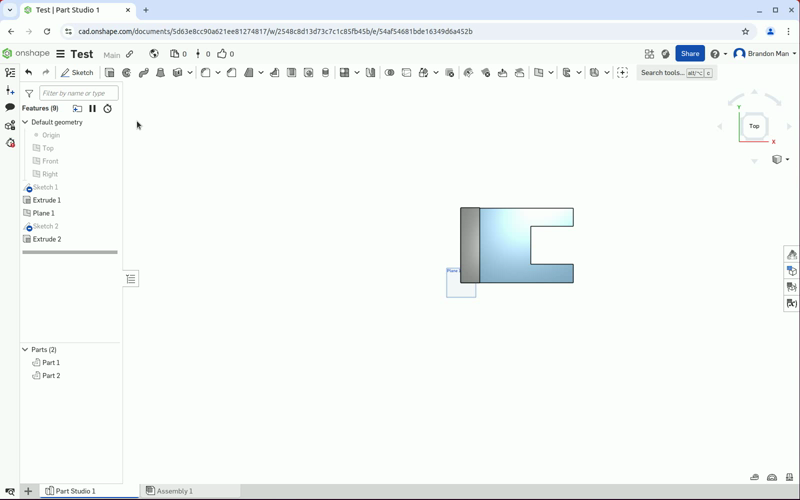
mouse_move(73, 189)
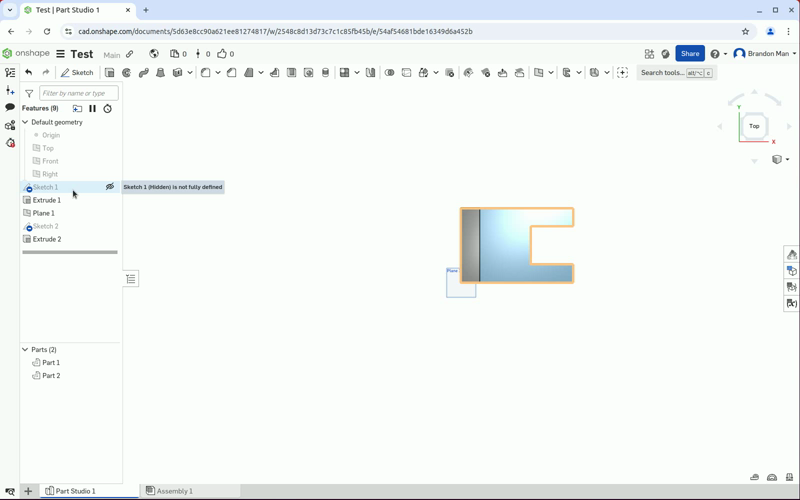
click(73, 189)
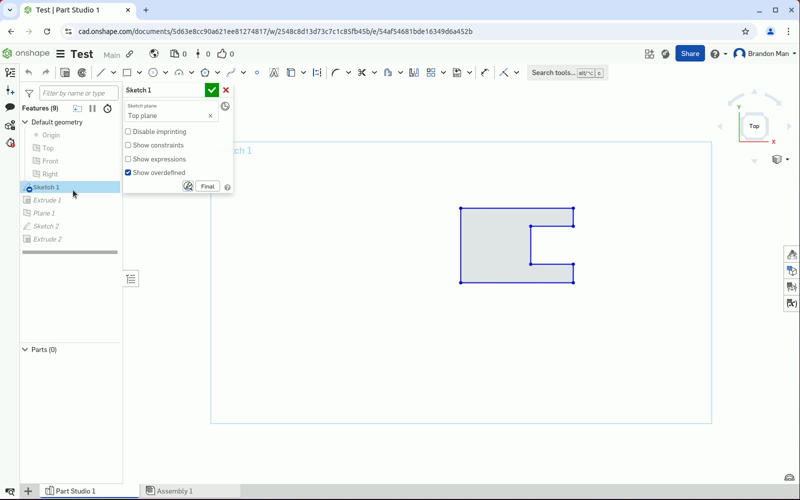
mouse_move(229, 92)
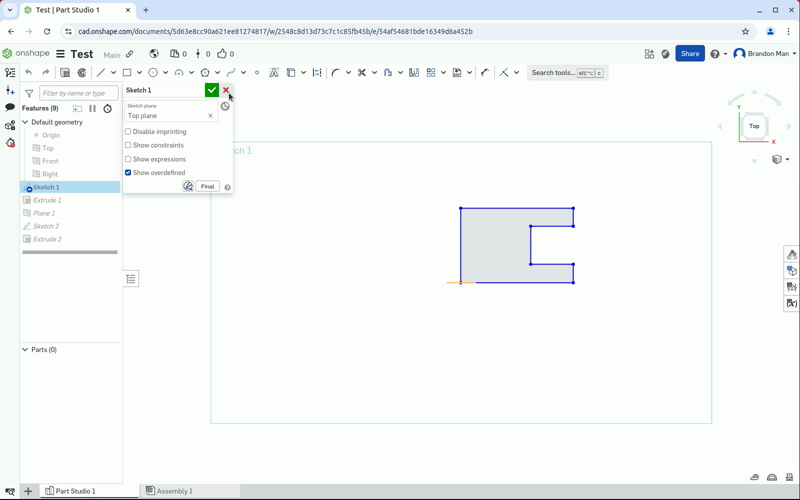
click(229, 92)
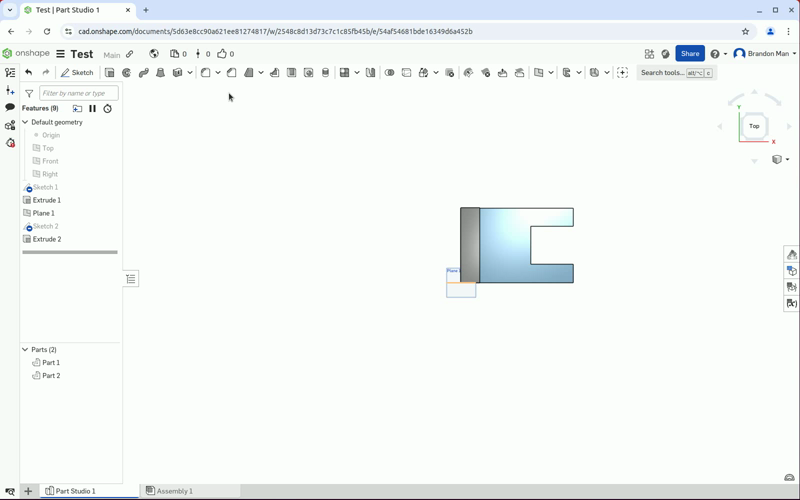
mouse_move(73, 352)
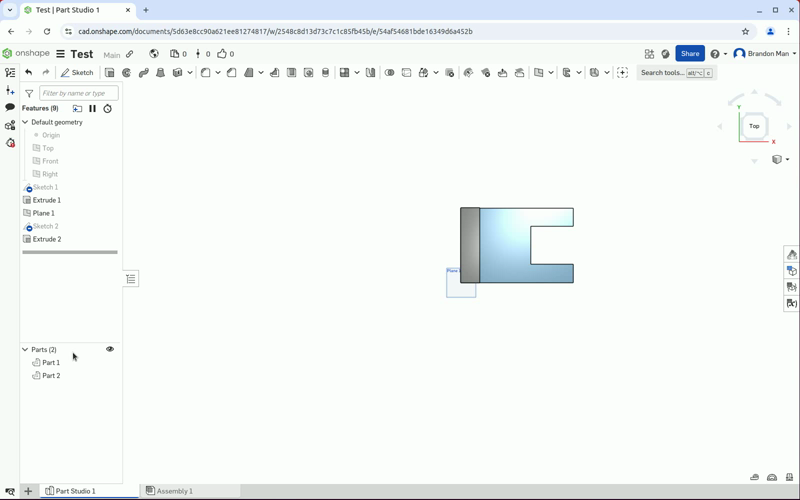
key(y)
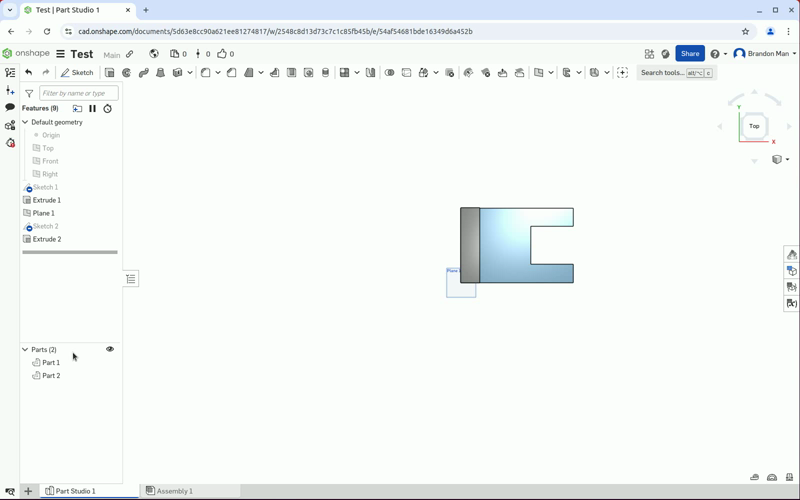
key(shift+p)
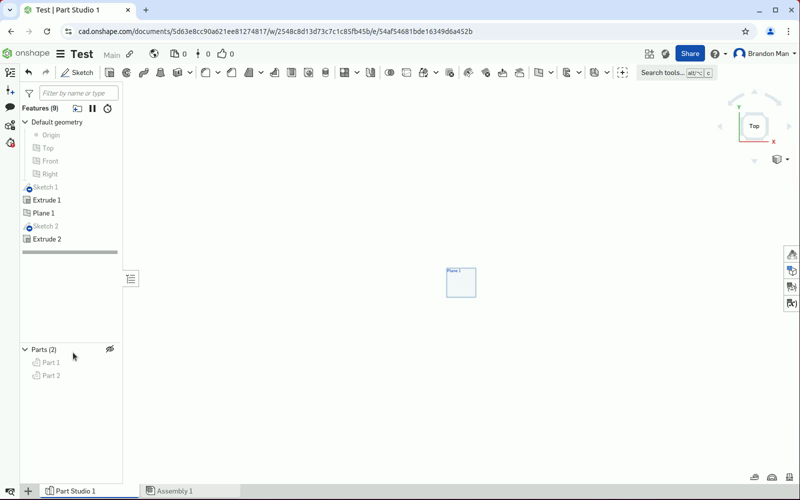
key(space)
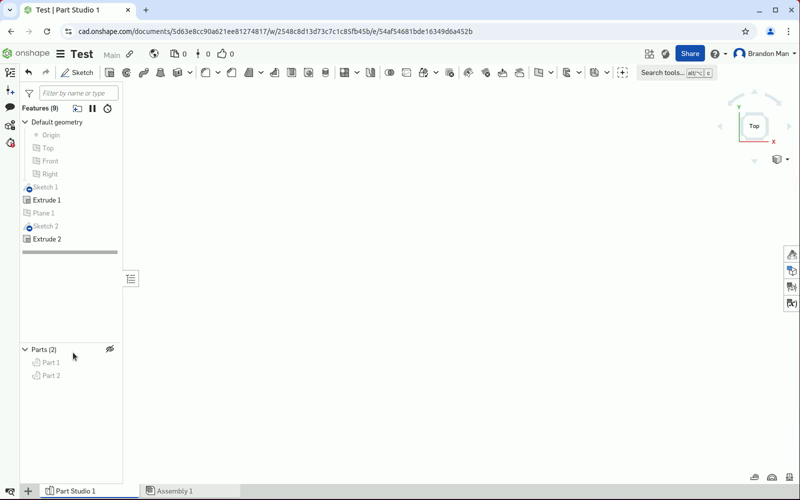
key_down(shift)
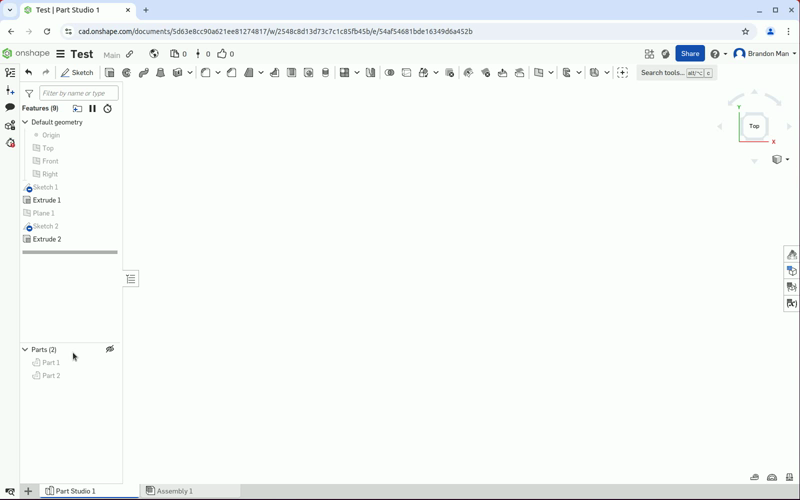
key(up)
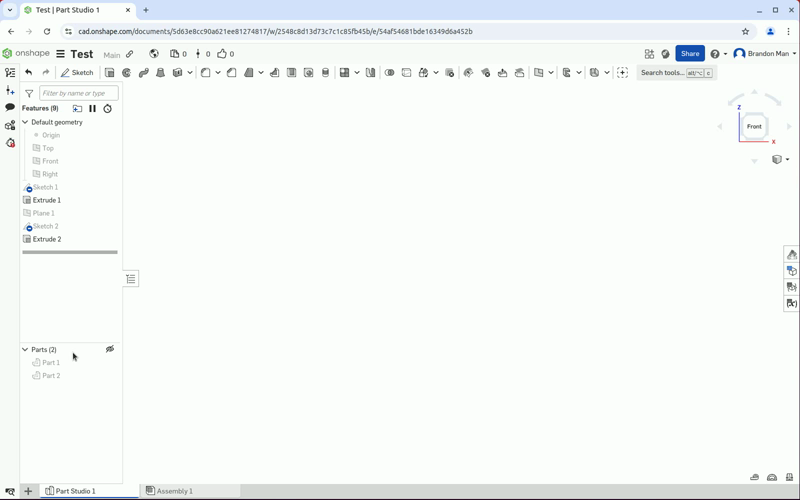
key_up(shift)
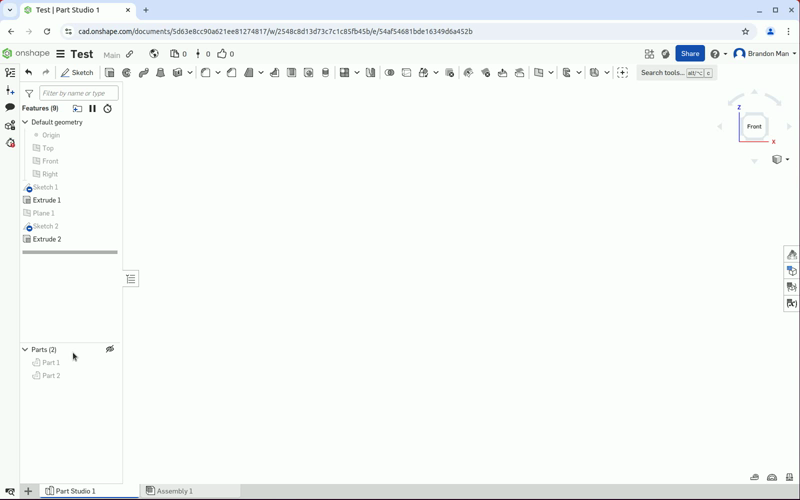
key(space)
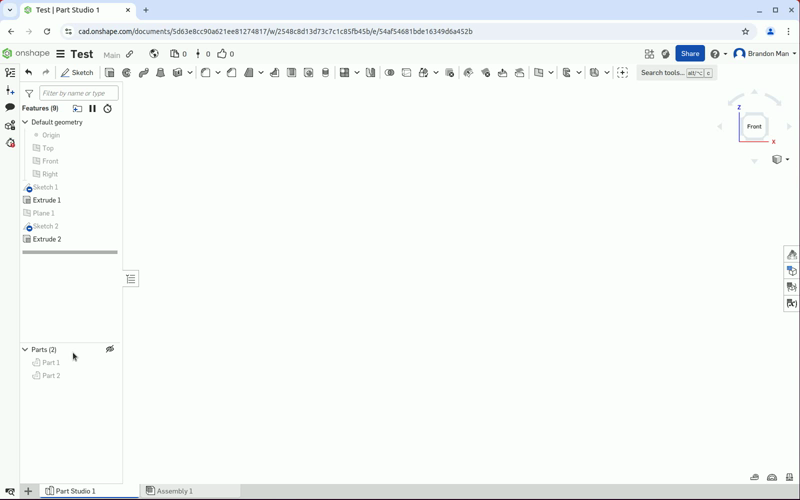
key_down(shift)
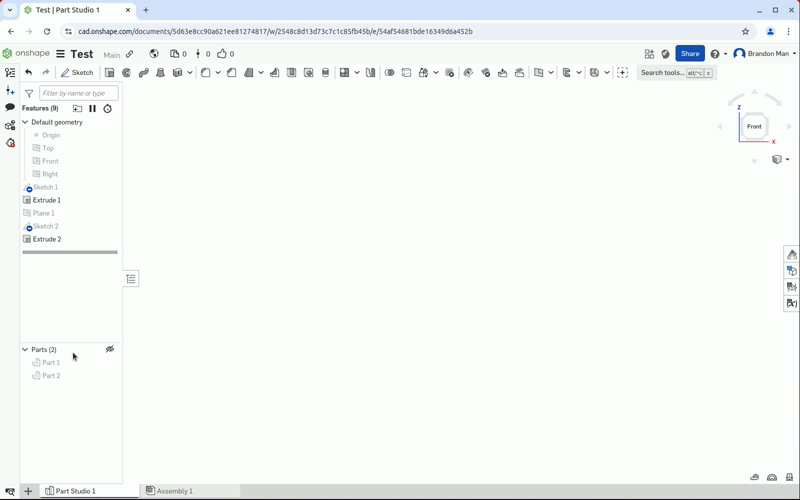
key(left)
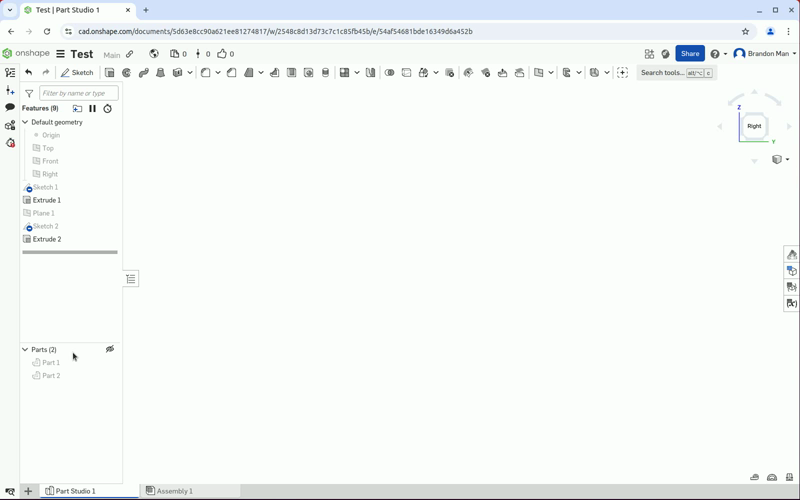
key_up(shift)
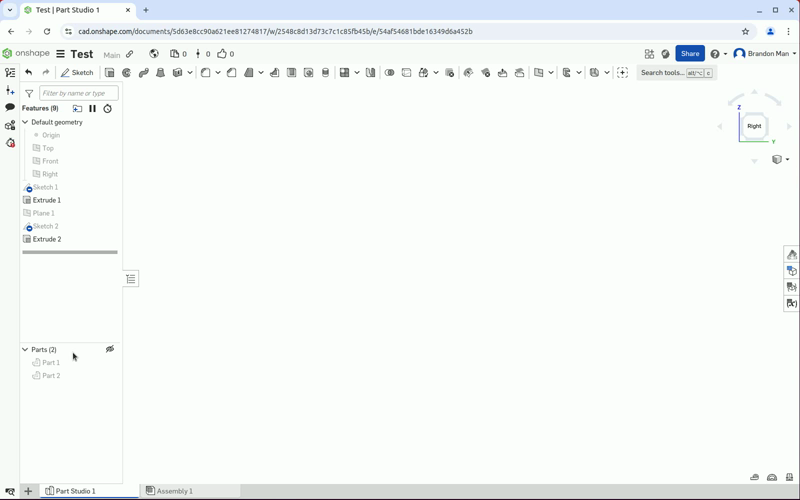
mouse_move(73, 352)
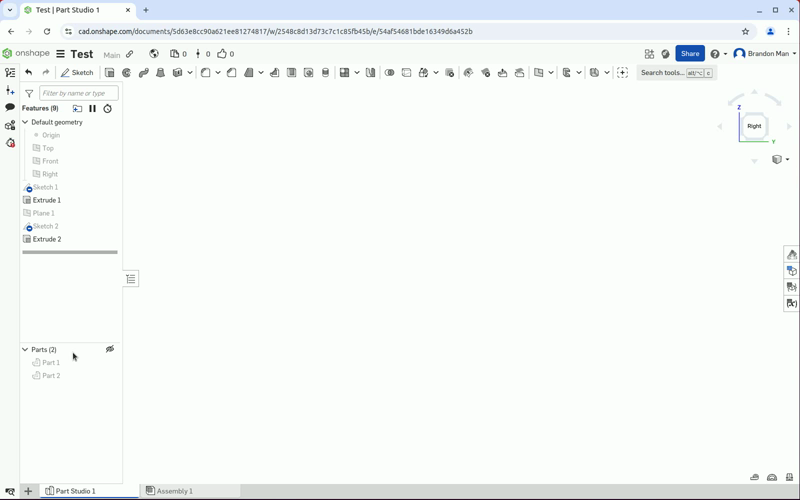
key(shift+y)
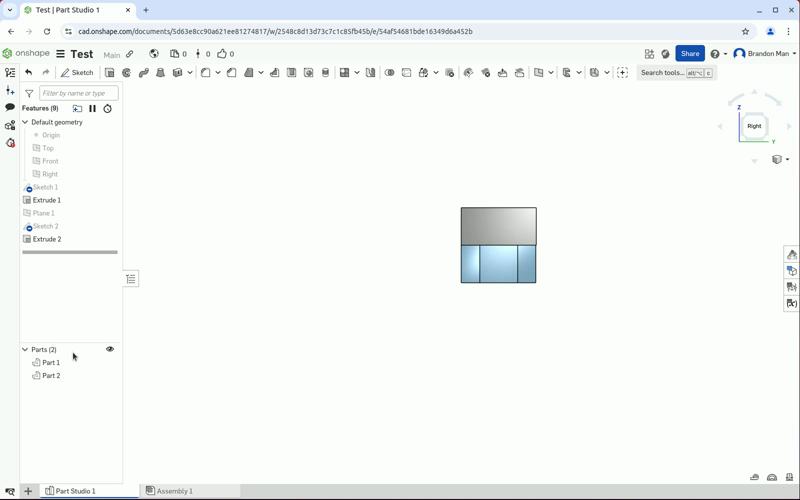
mouse_move(541, 75)
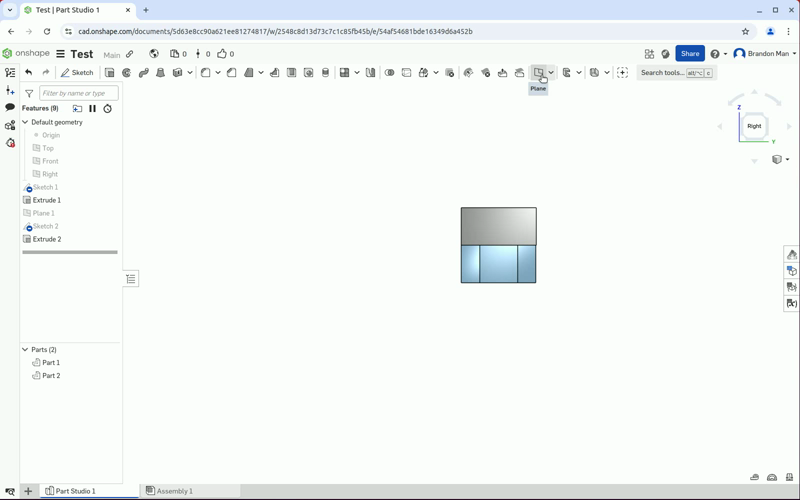
click(541, 75)
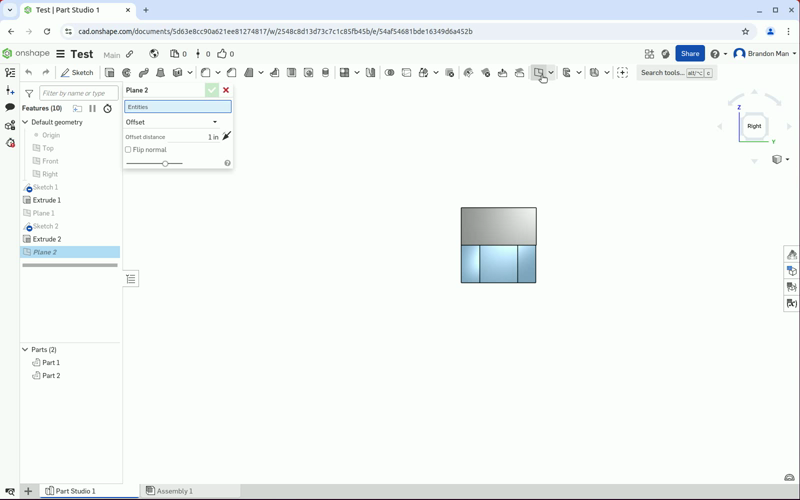
mouse_move(73, 176)
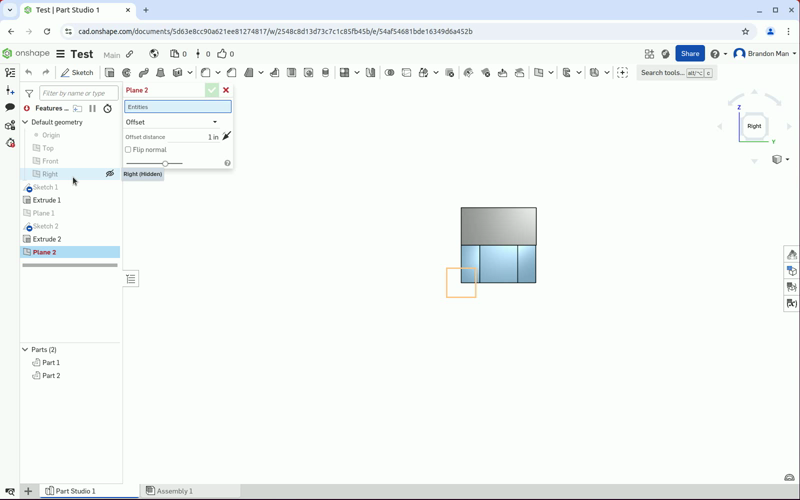
click(73, 176)
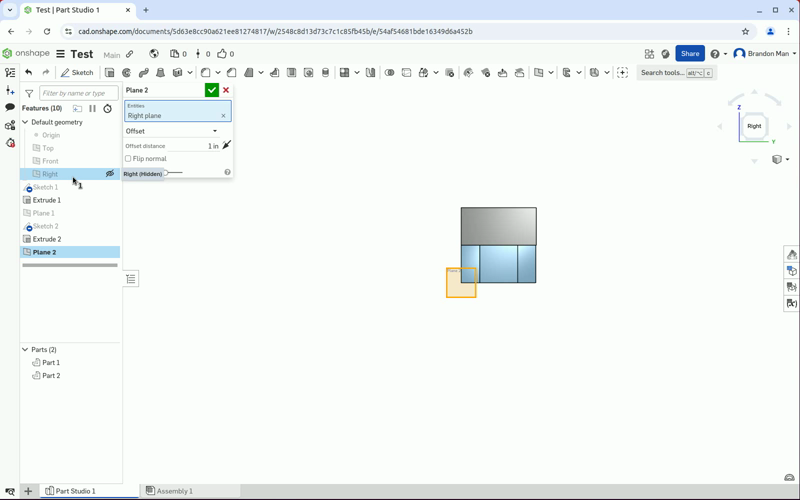
key(tab, 2)
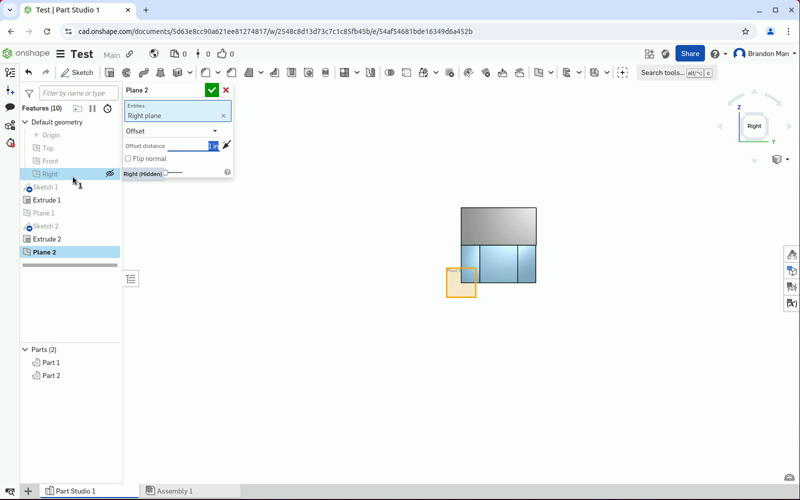
text(3.851)
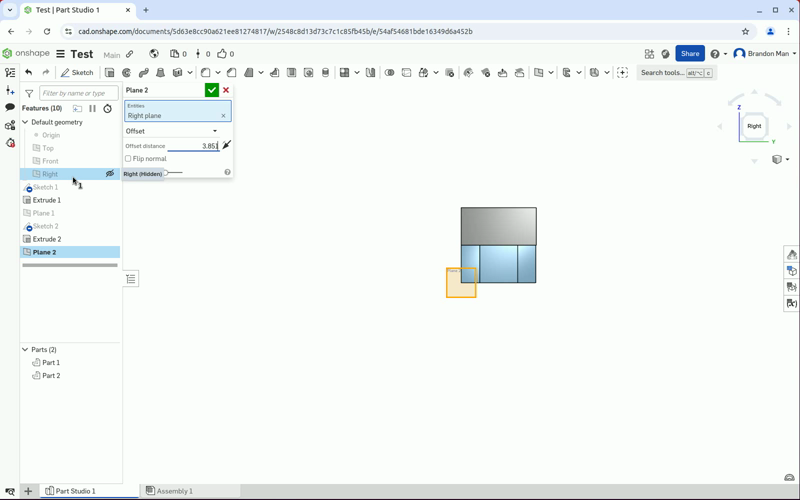
key(enter, 2)
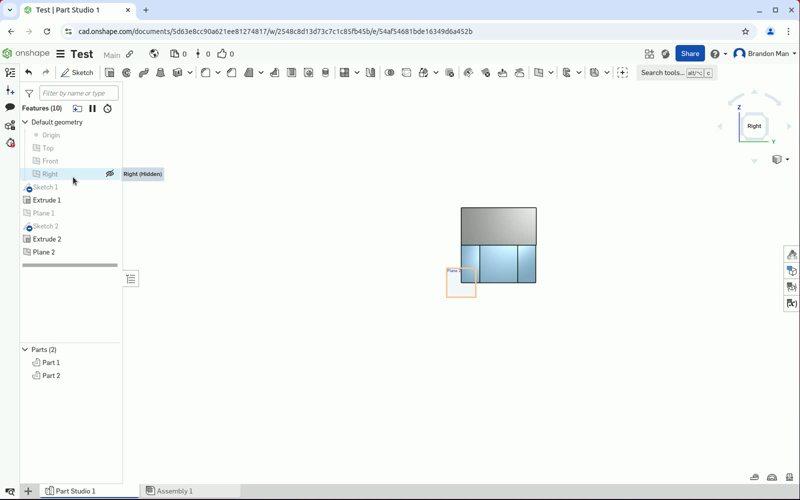
key(shift+s)
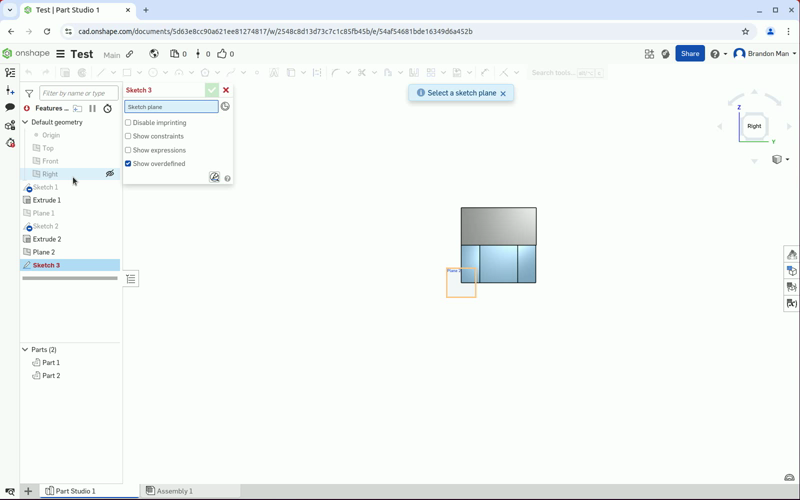
mouse_move(73, 254)
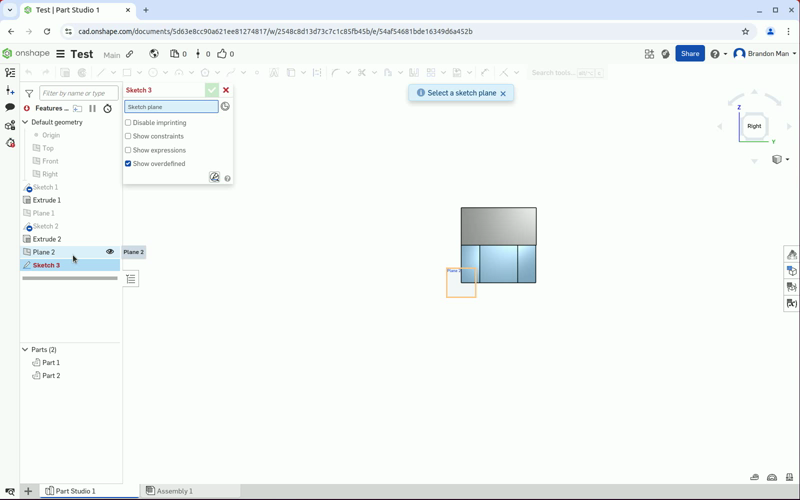
click(73, 254)
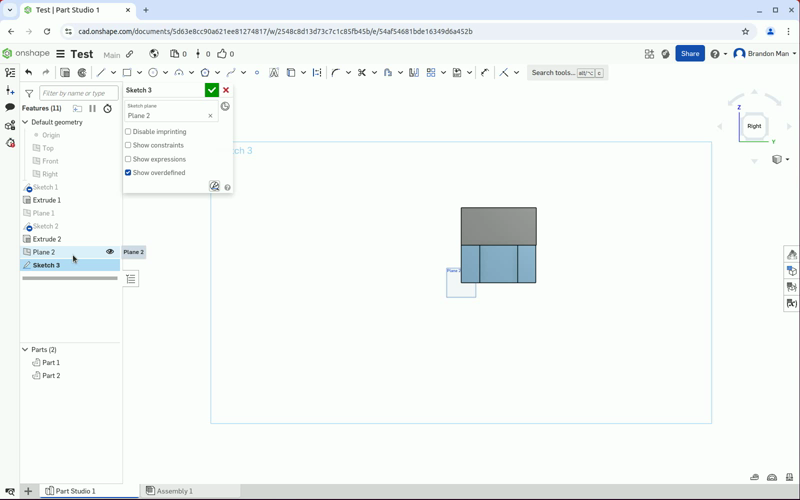
mouse_move(73, 352)
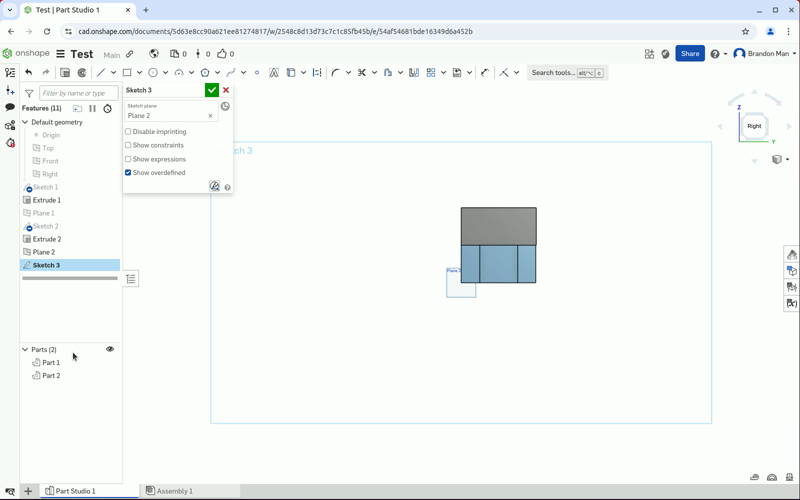
key(y)
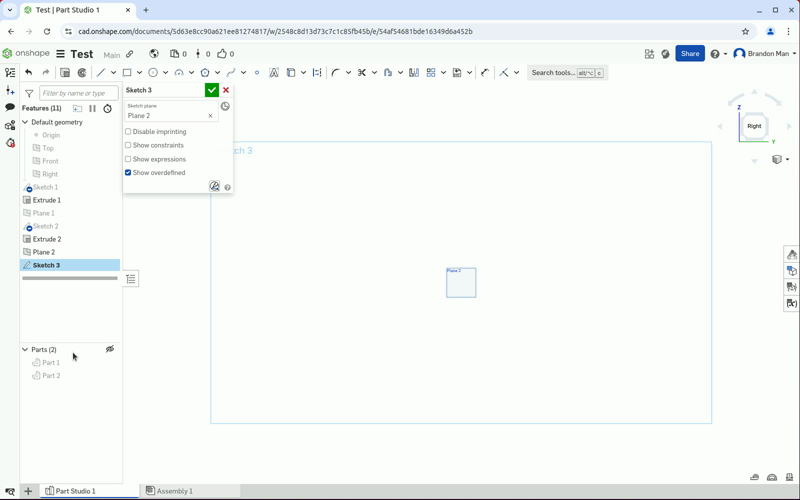
key(l)
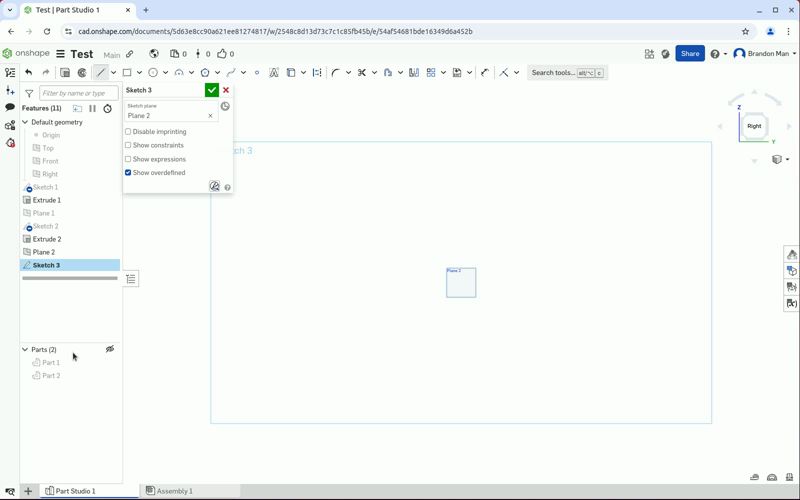
key_down(shift)
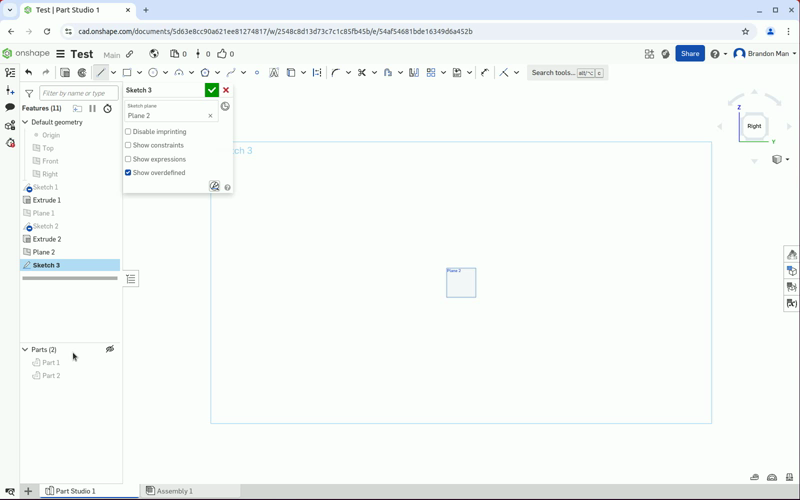
mouse_move(479, 226)
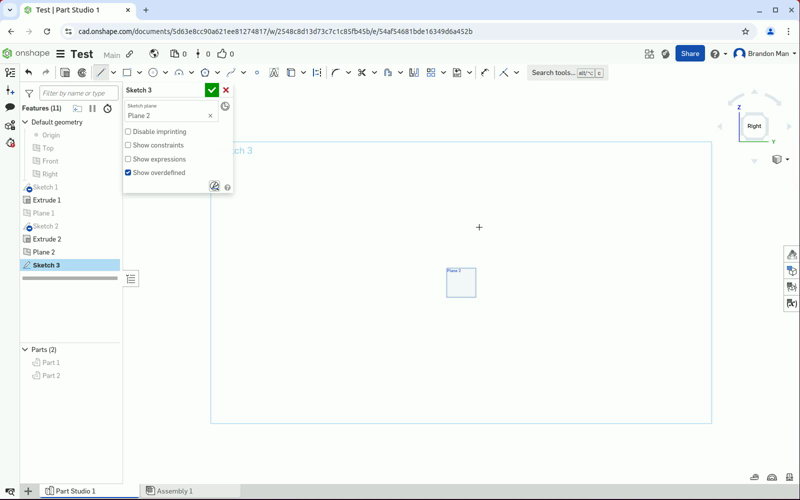
click(479, 226)
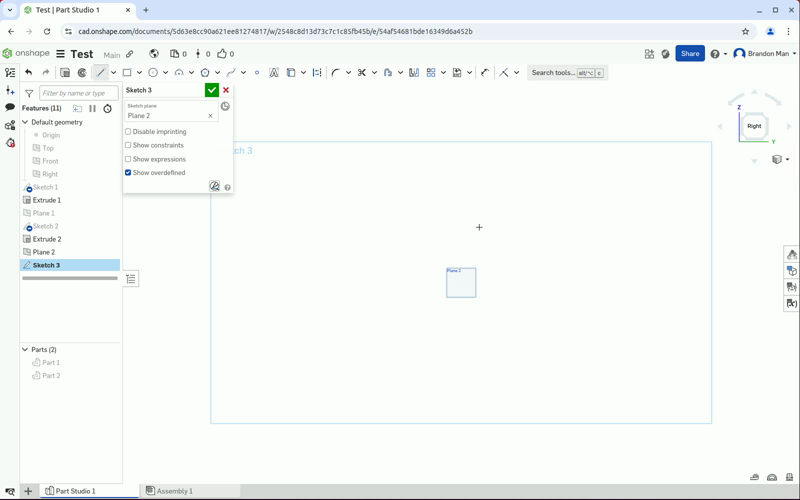
key_up(shift)
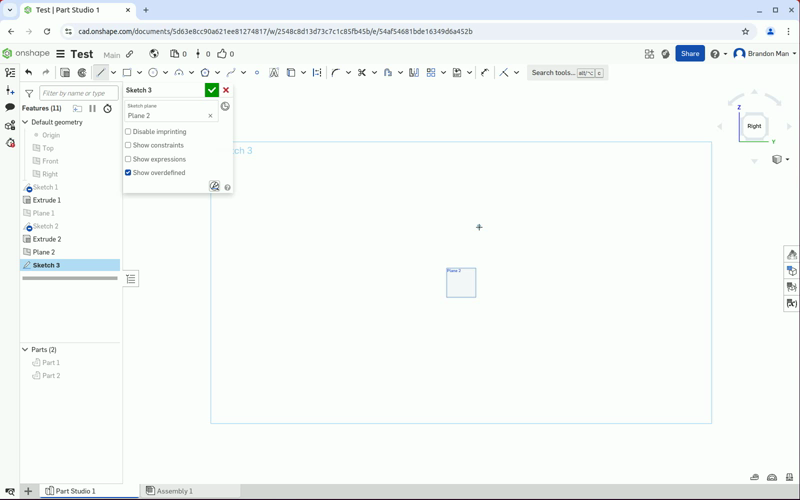
key_down(shift)
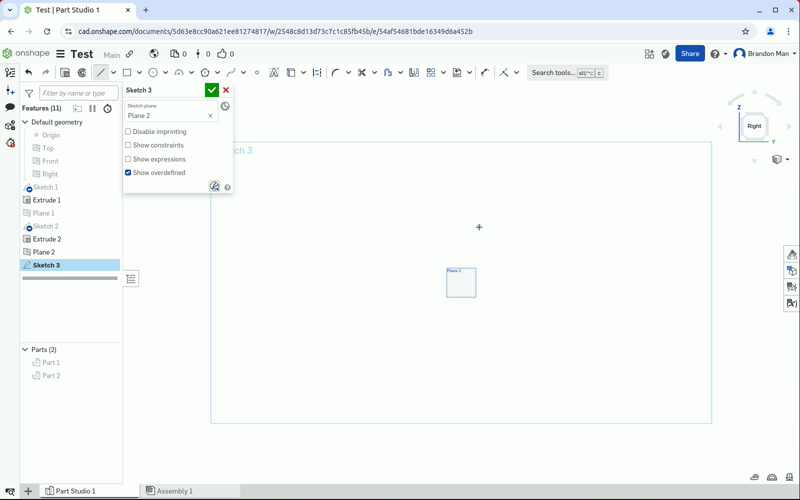
mouse_move(509, 226)
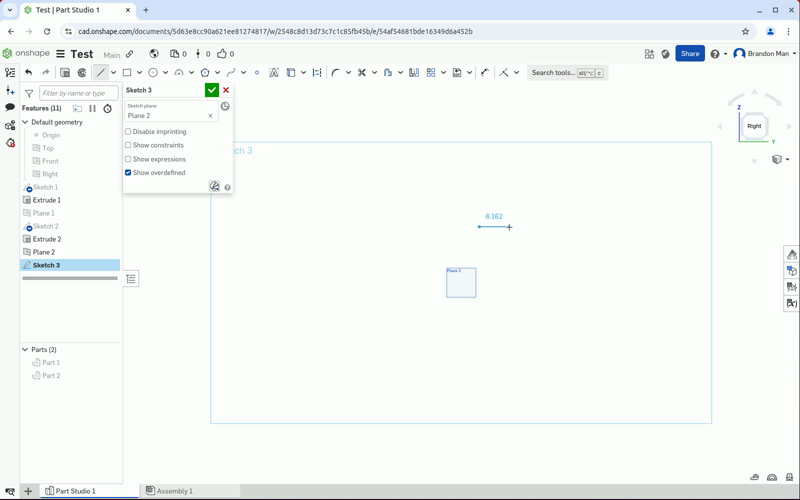
mouse_move(517, 226)
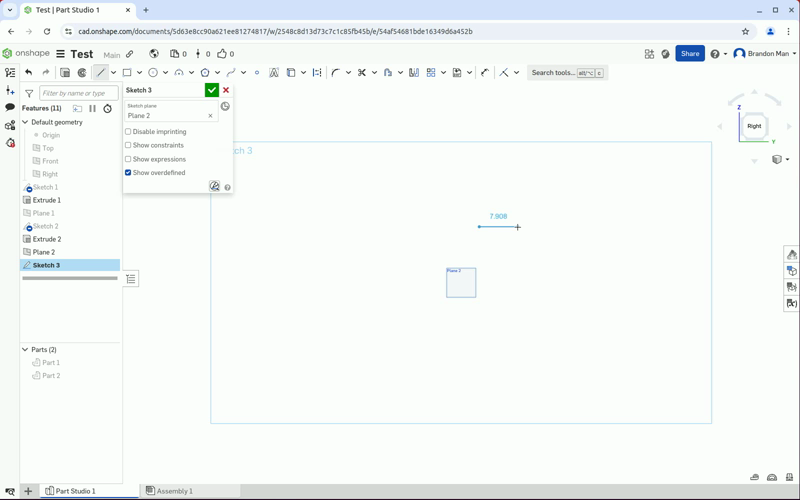
click(517, 226)
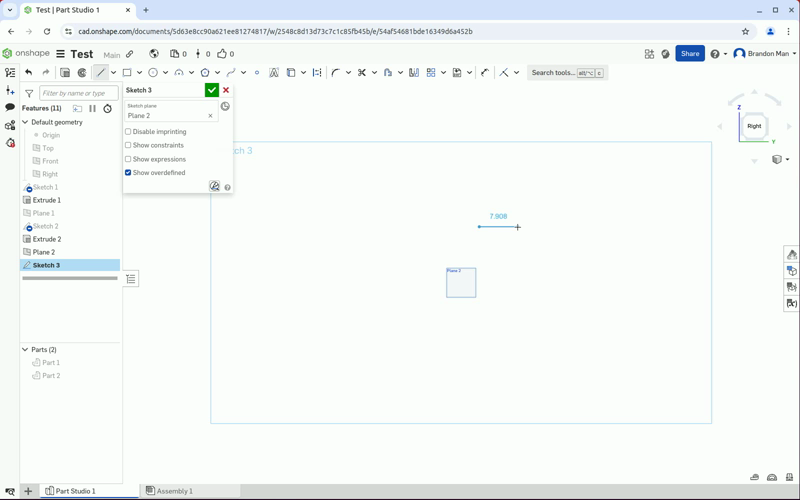
key_up(shift)
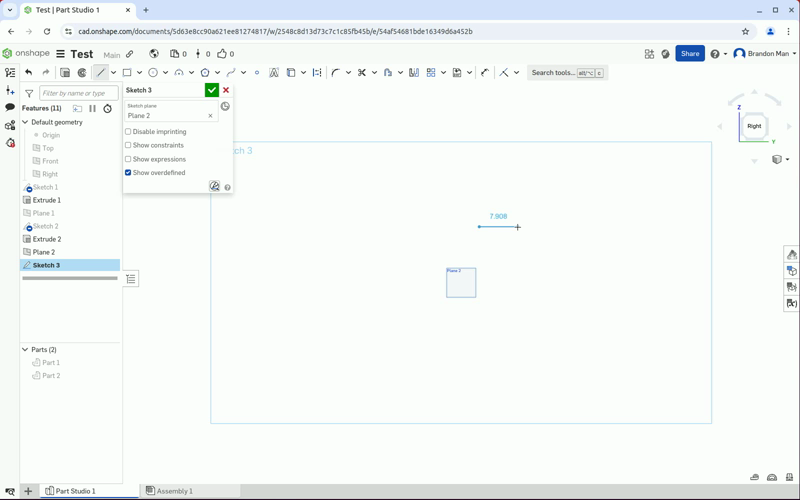
key_down(shift)
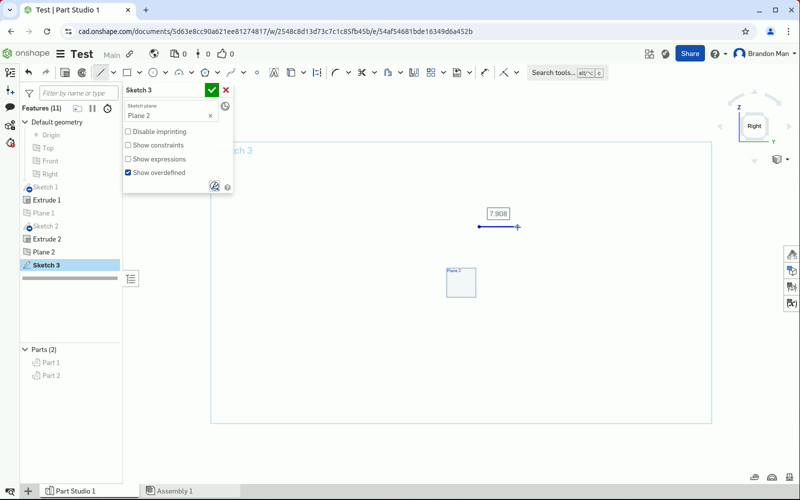
mouse_move(547, 226)
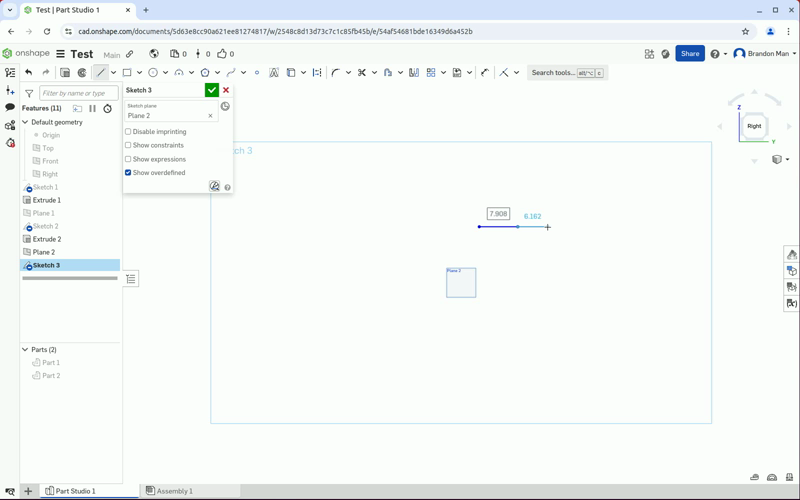
mouse_move(517, 207)
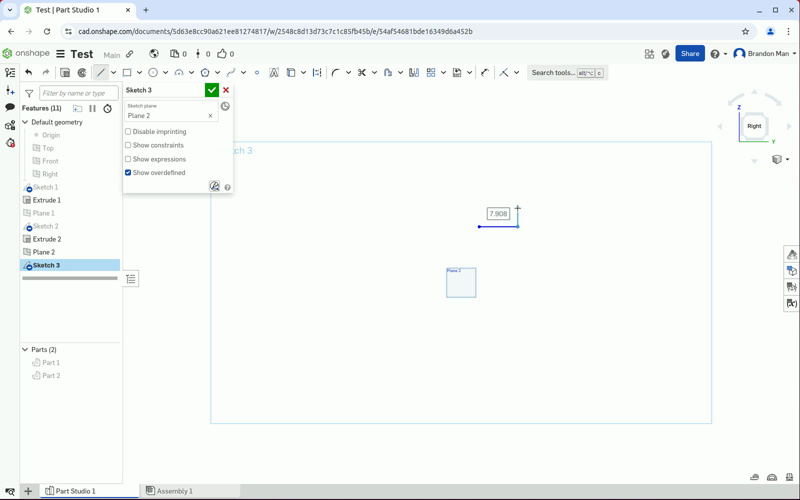
click(517, 207)
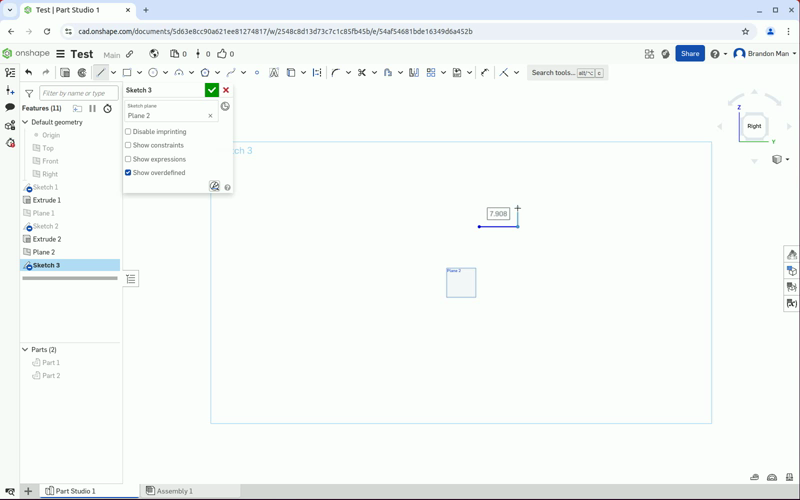
key_up(shift)
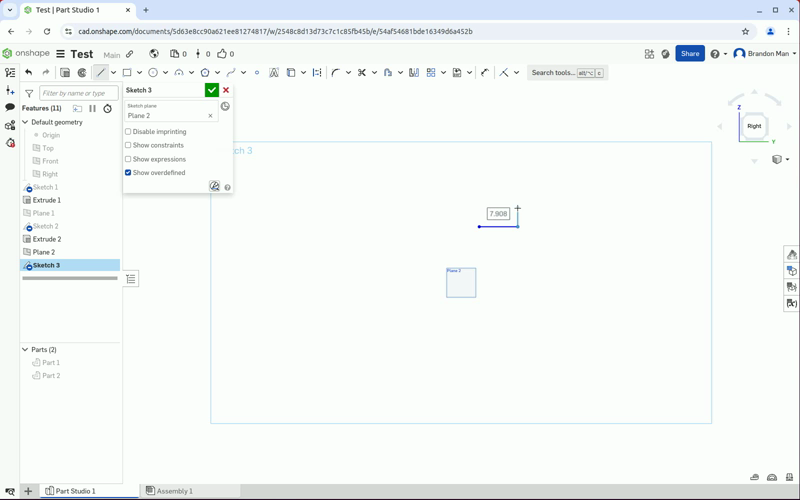
key_down(shift)
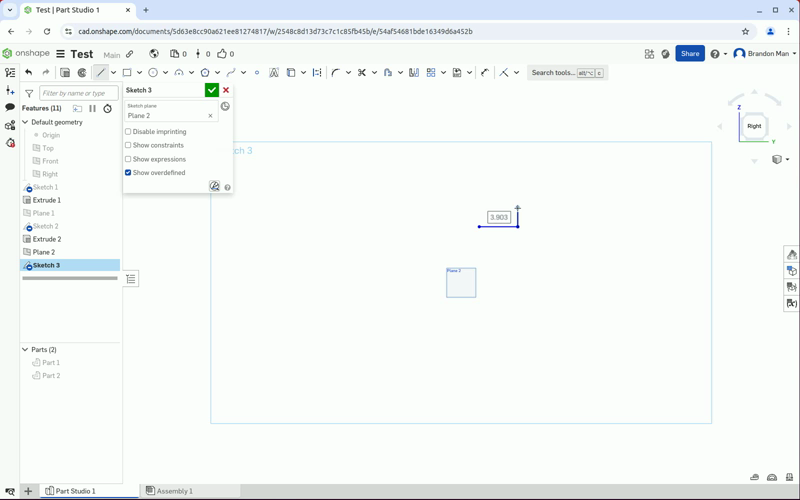
mouse_move(547, 207)
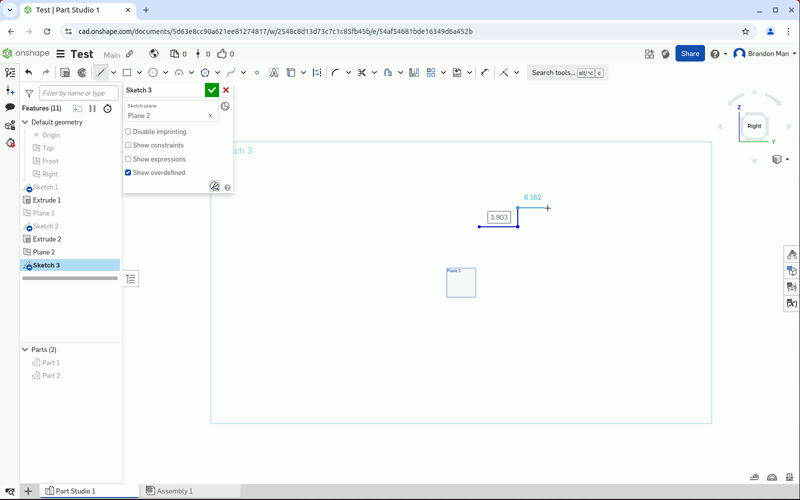
mouse_move(479, 207)
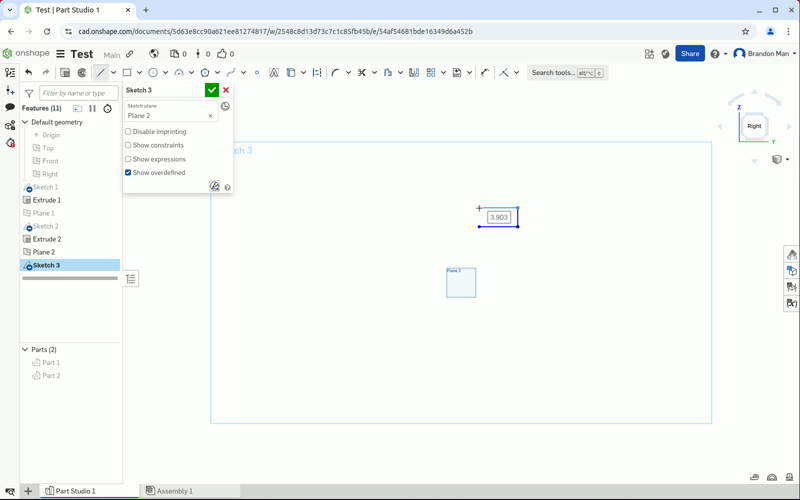
click(479, 207)
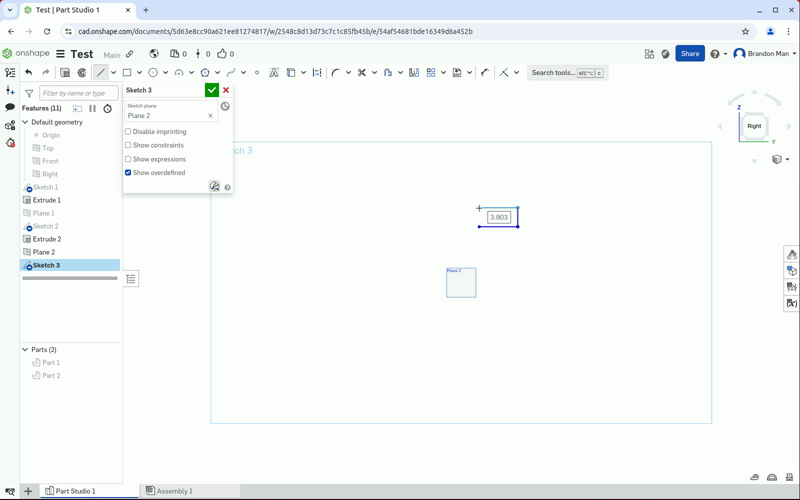
key_up(shift)
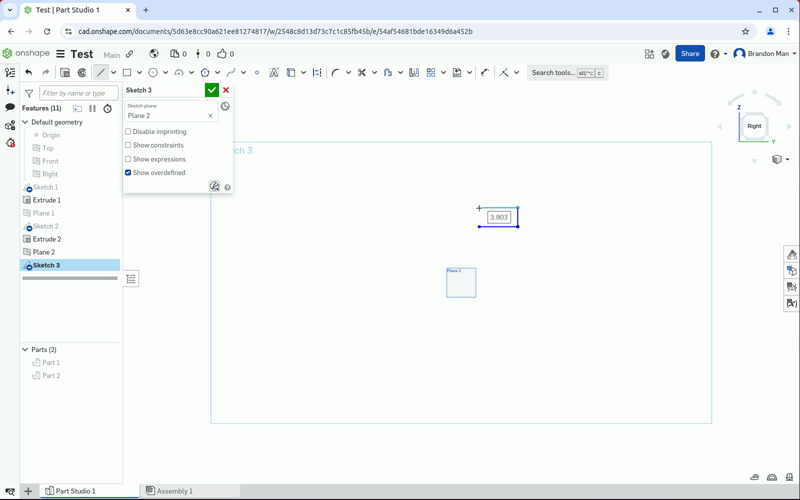
mouse_move(509, 207)
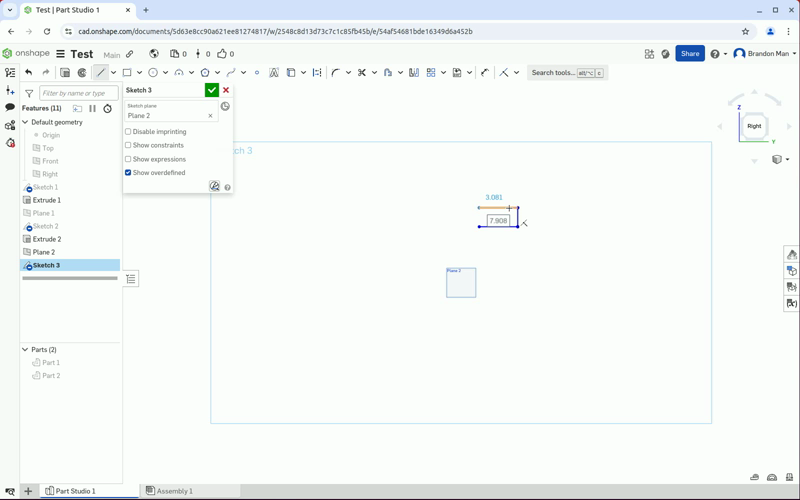
key_down(shift)
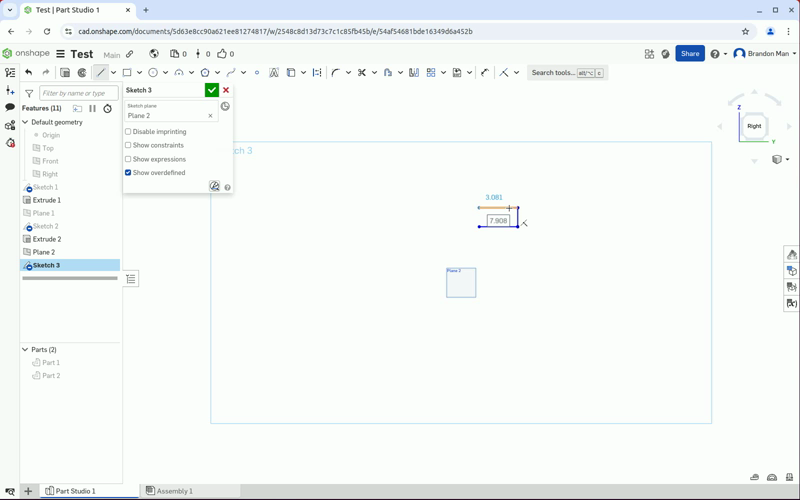
mouse_move(479, 226)
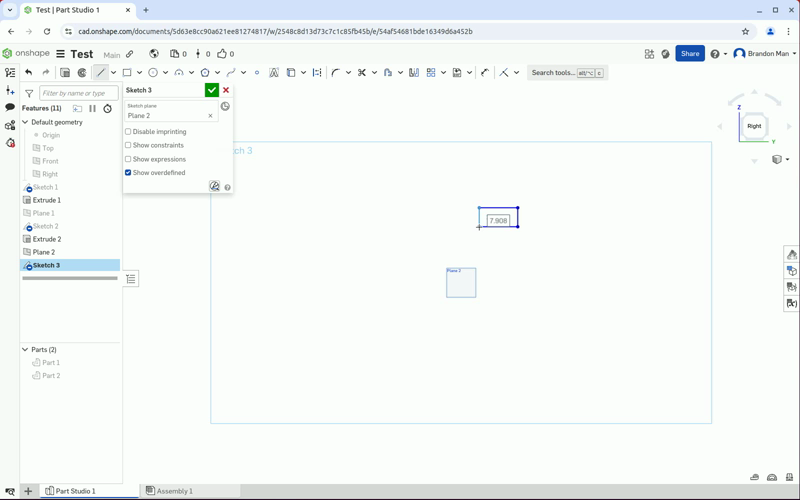
key_up(shift)
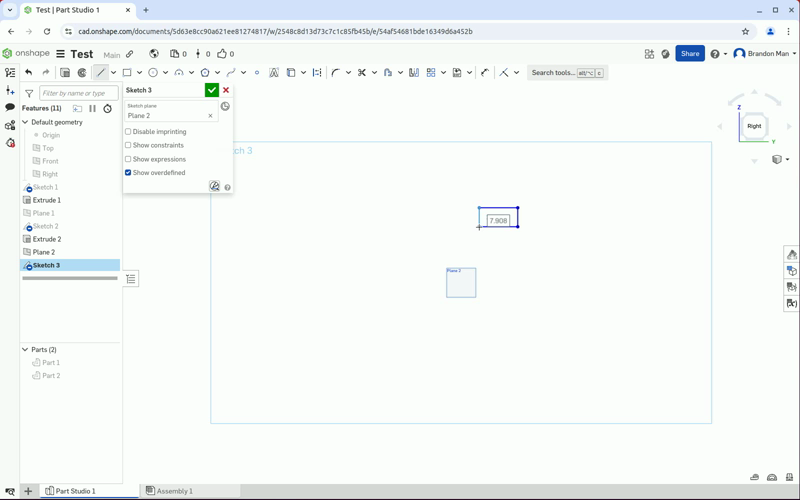
click(479, 226)
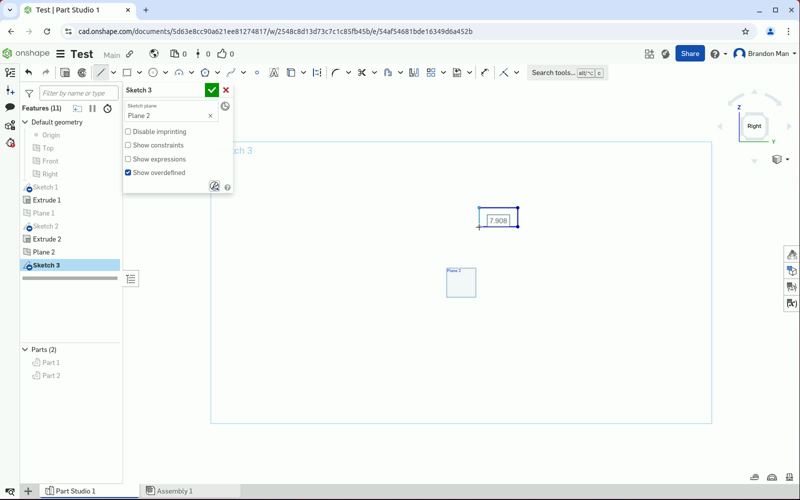
key(esc)
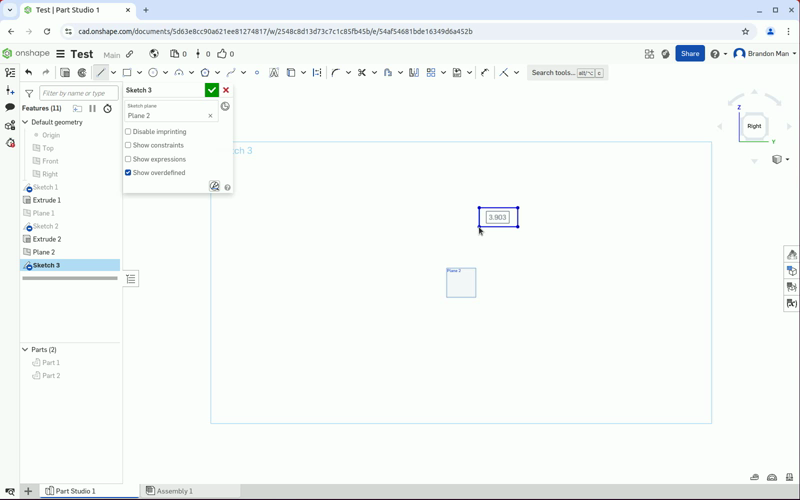
mouse_move(480, 211)
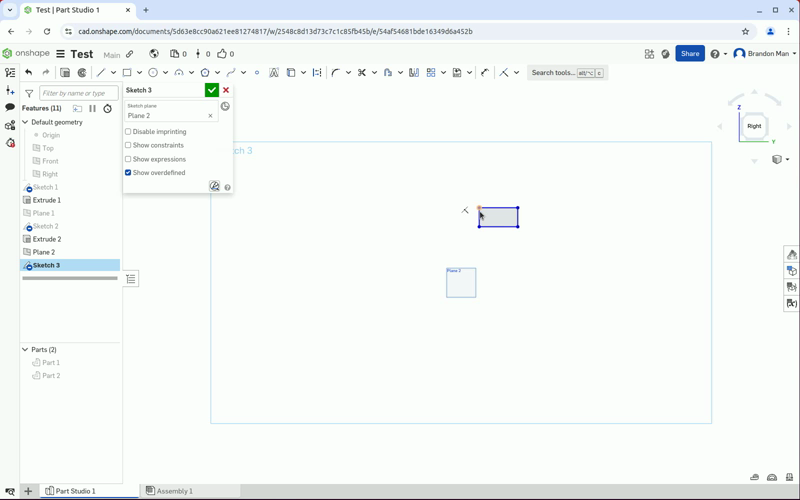
scroll(6)
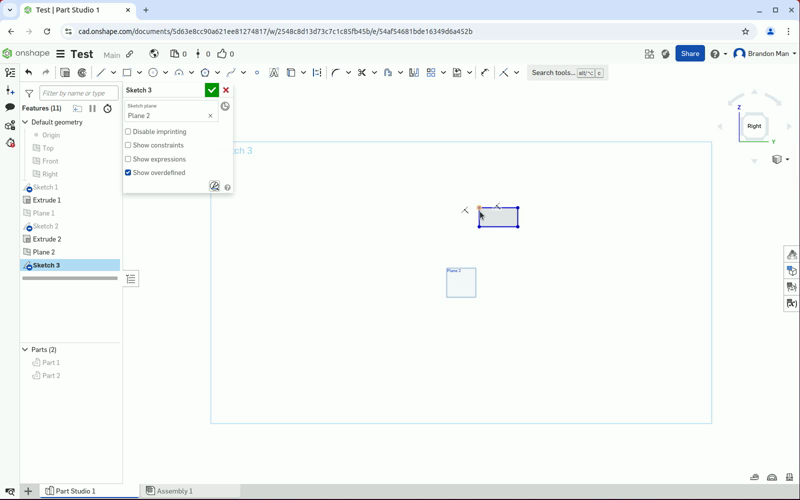
scroll(6)
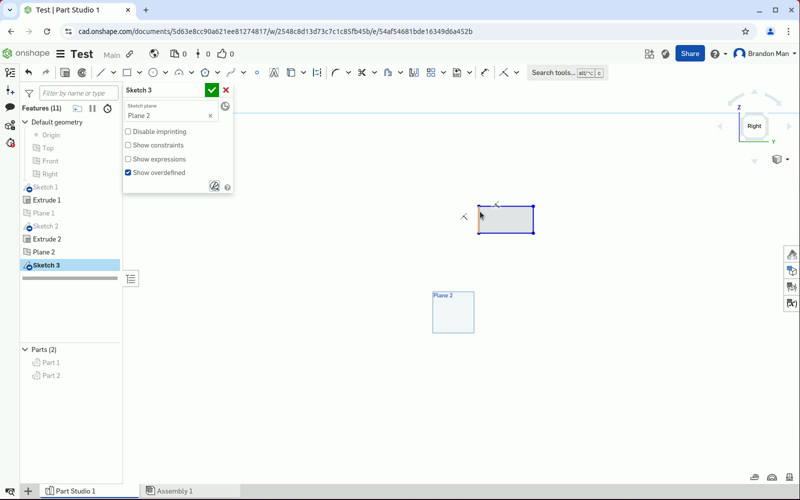
scroll(6)
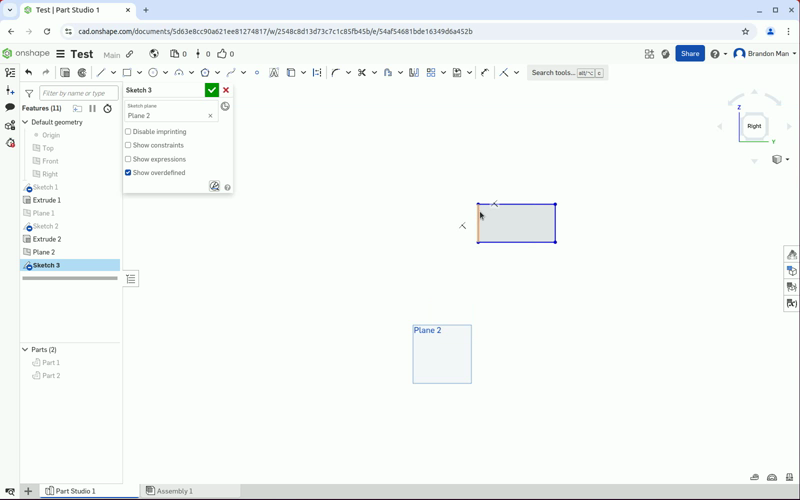
scroll(6)
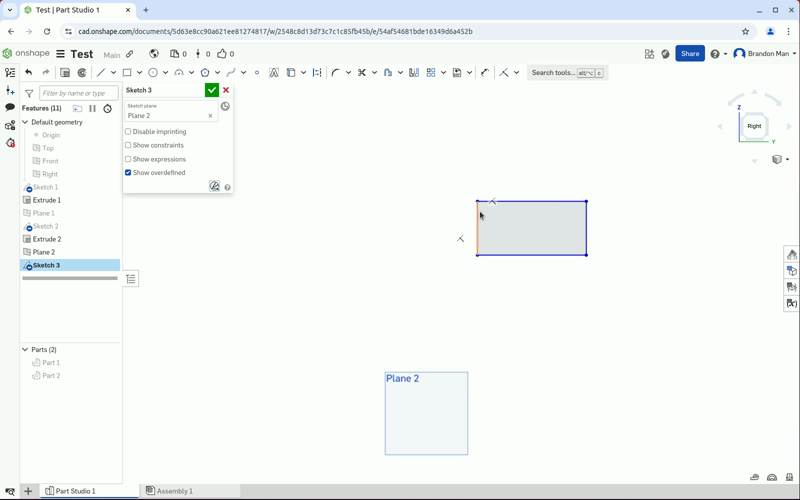
scroll(6)
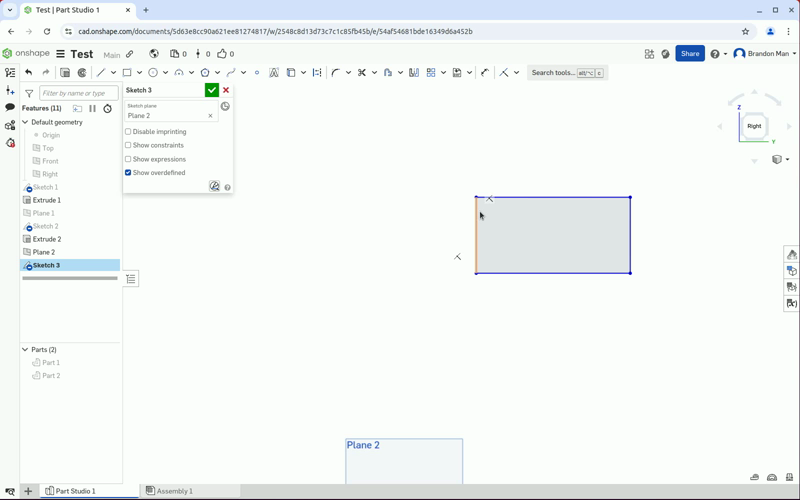
scroll(6)
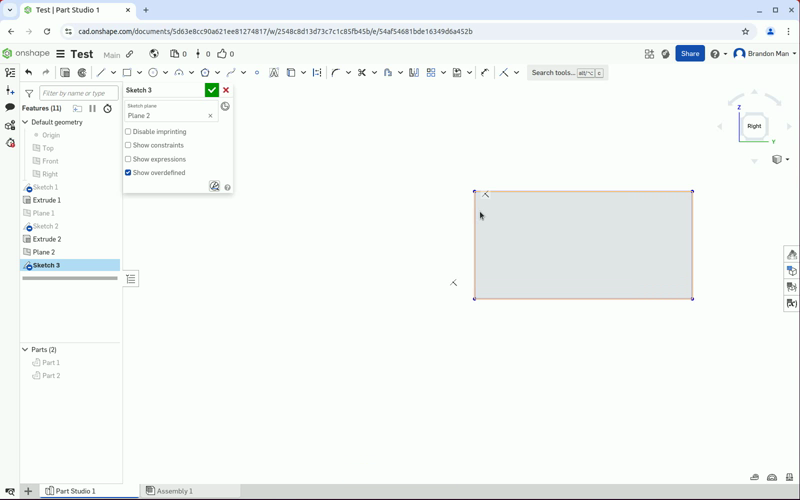
scroll(6)
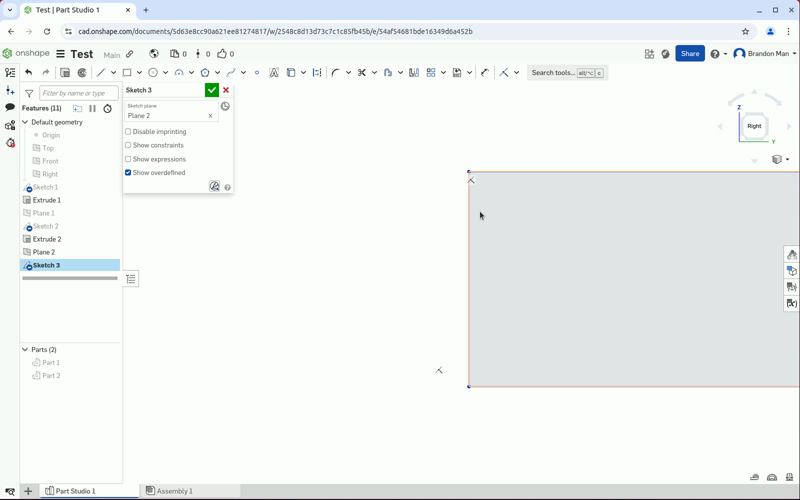
click(480, 211)
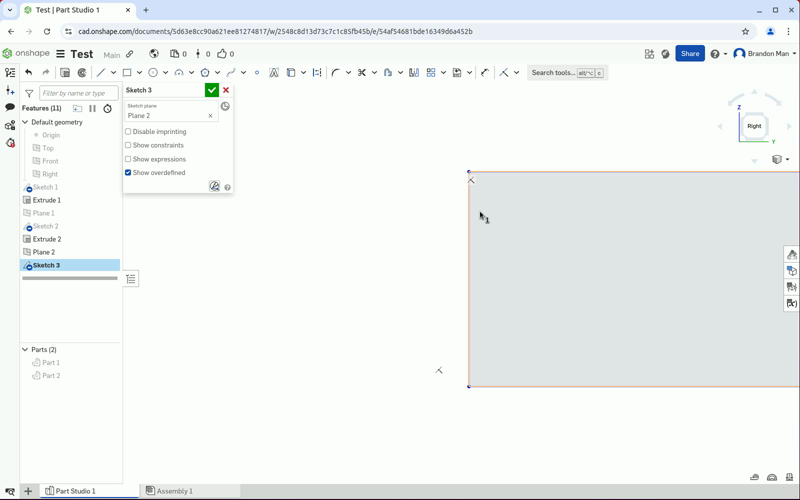
scroll(-6)
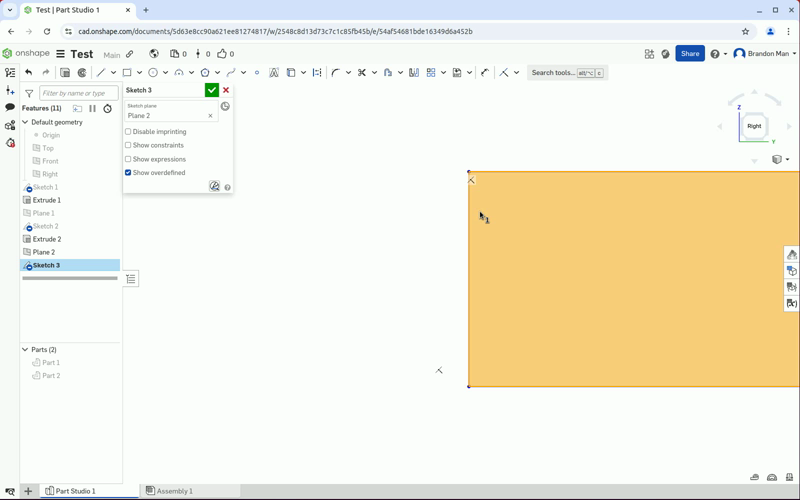
scroll(-6)
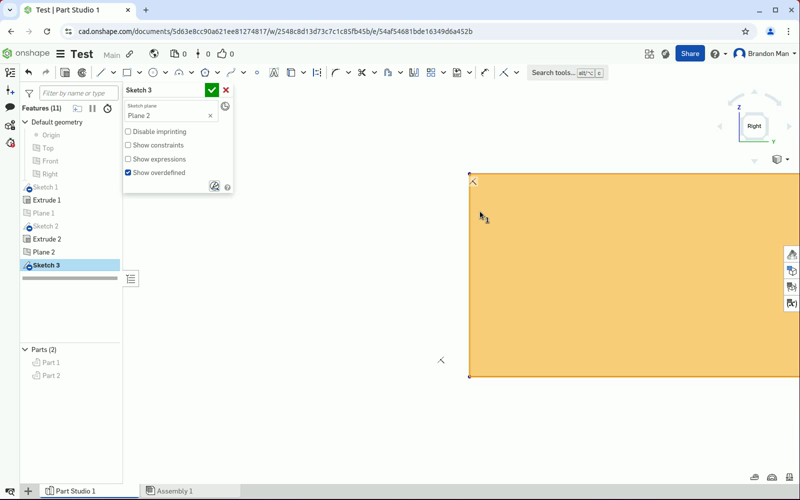
scroll(-6)
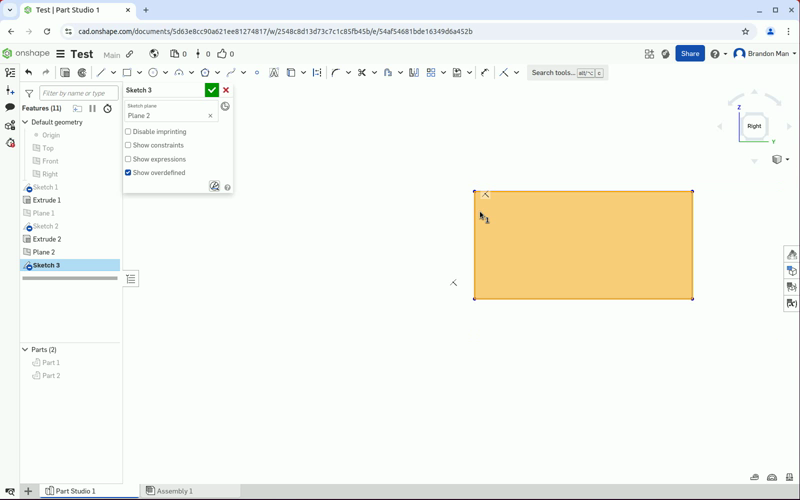
scroll(-6)
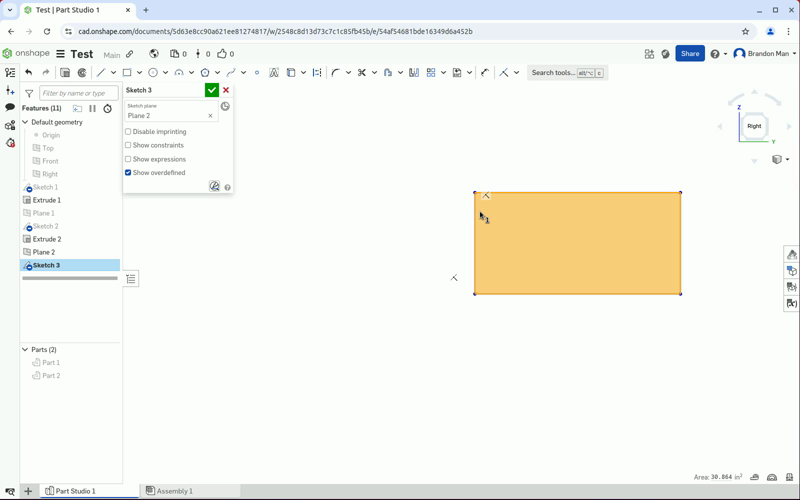
scroll(-6)
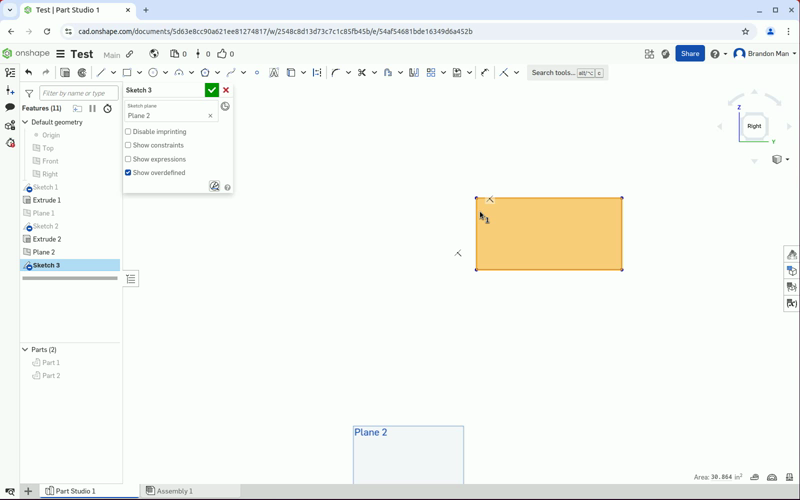
scroll(-6)
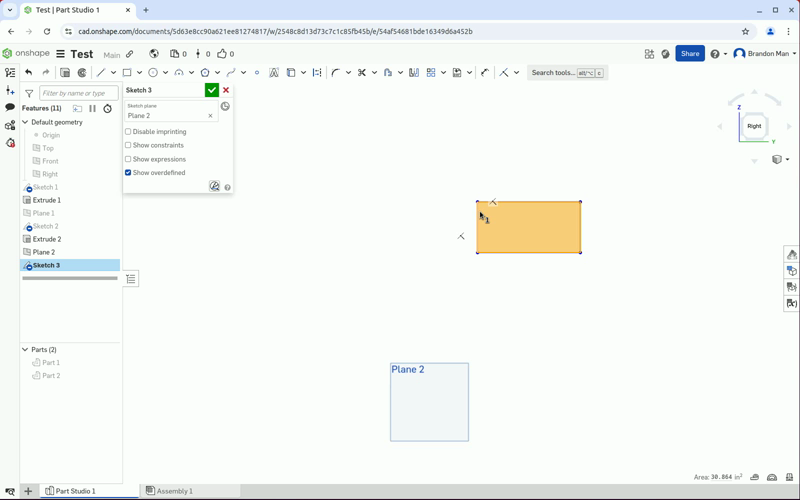
scroll(-6)
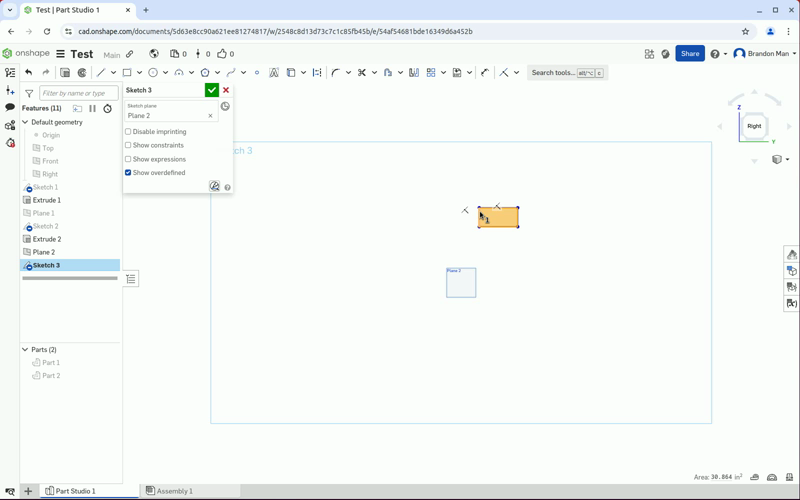
mouse_move(73, 352)
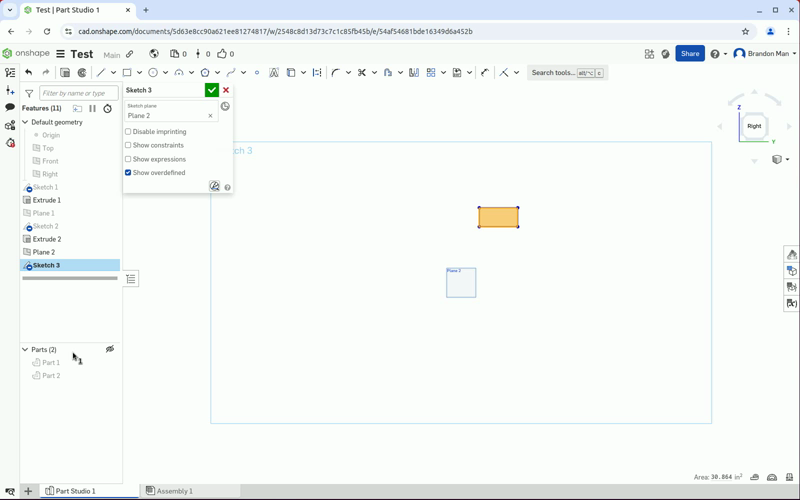
key(shift+y)
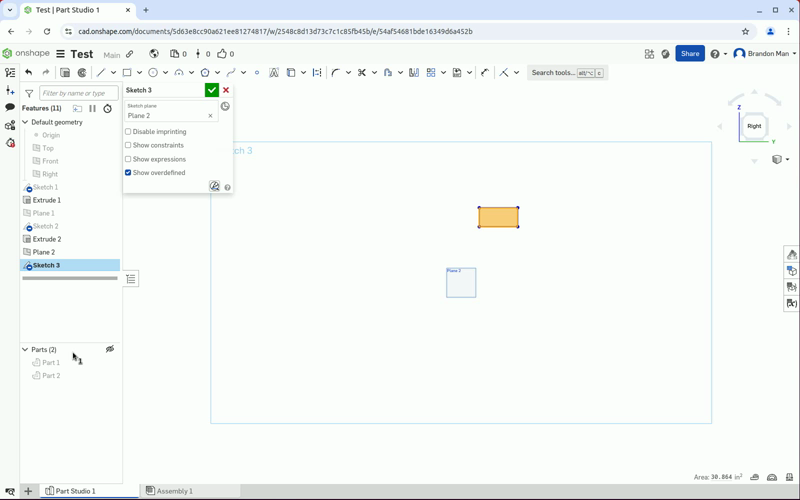
key(shift+e)
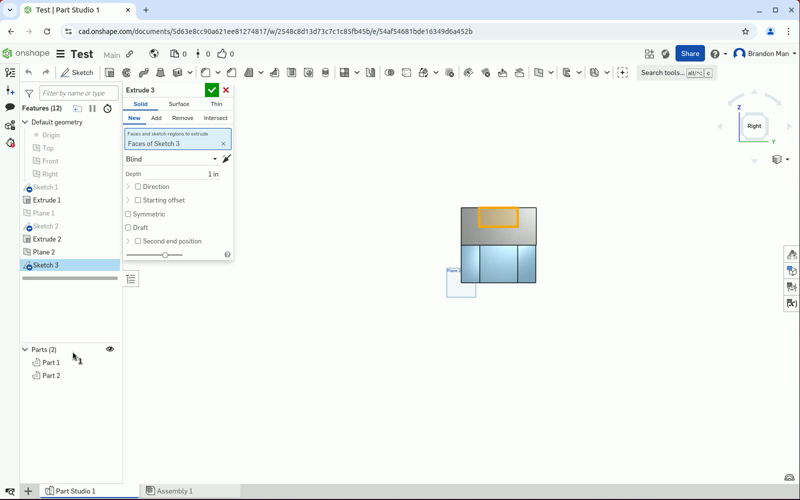
mouse_move(143, 106)
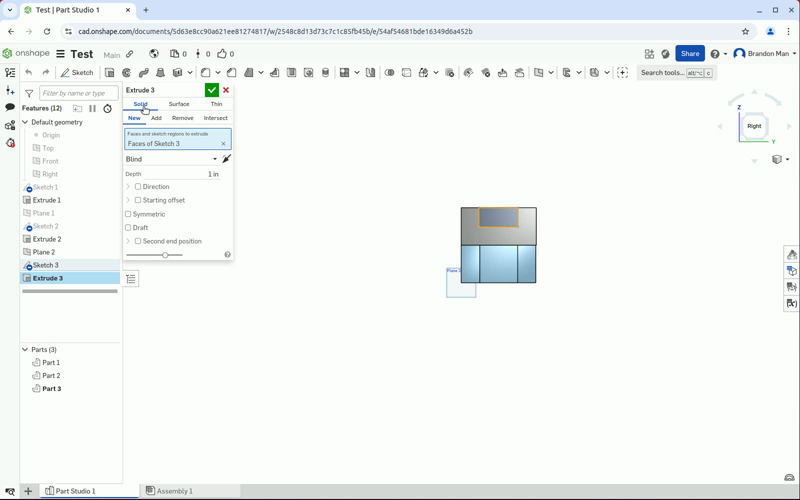
click(143, 106)
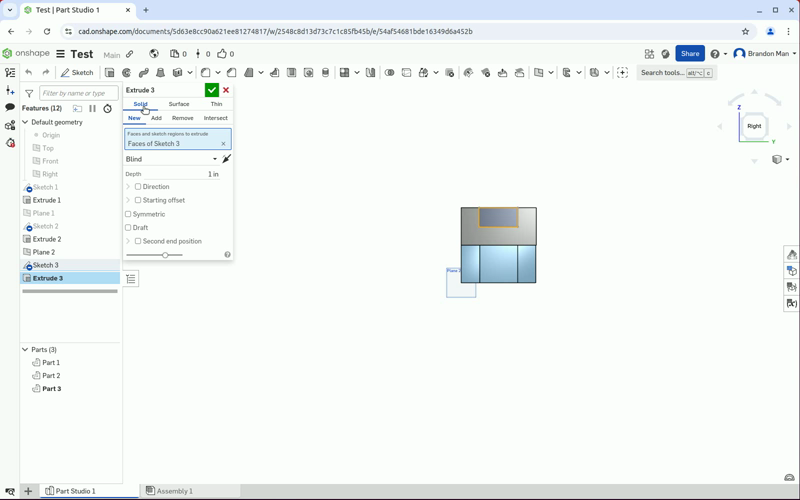
mouse_move(186, 120)
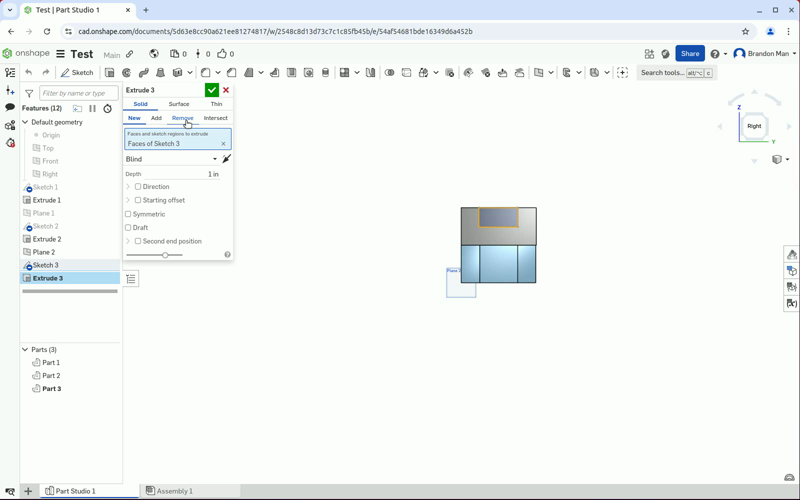
click(186, 120)
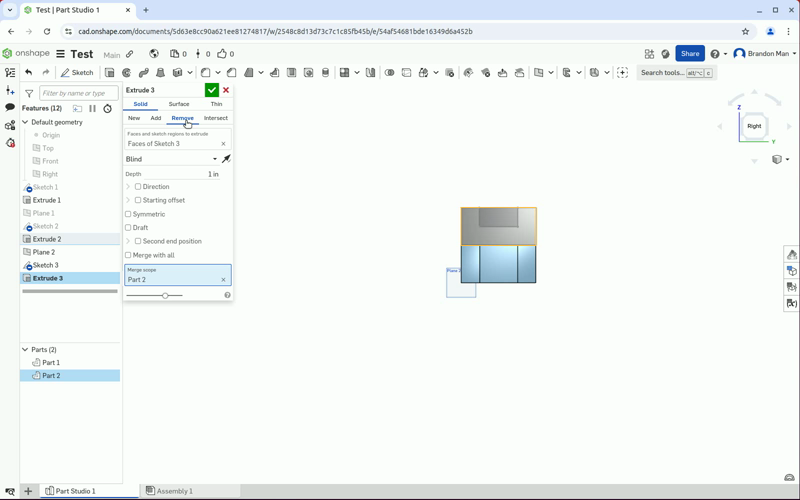
key(tab, 4)
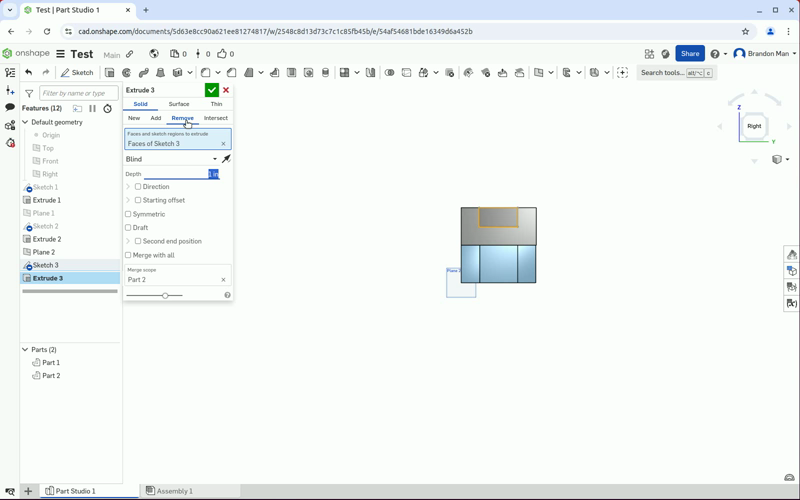
text(15.405)
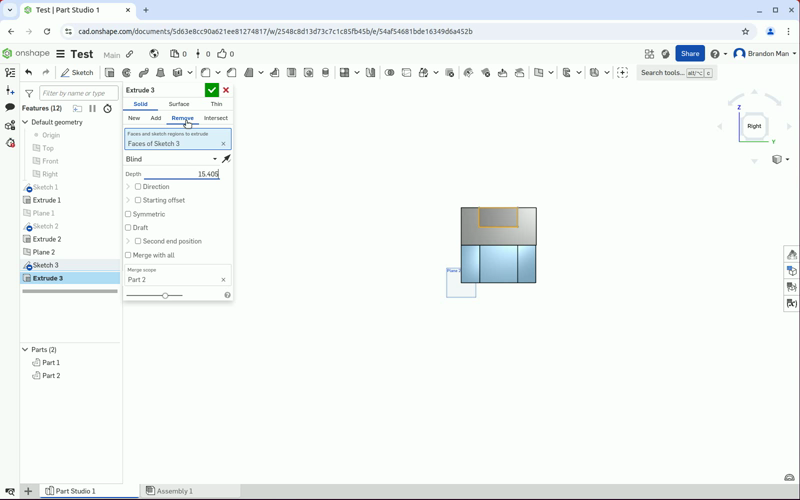
key(tab, 6)
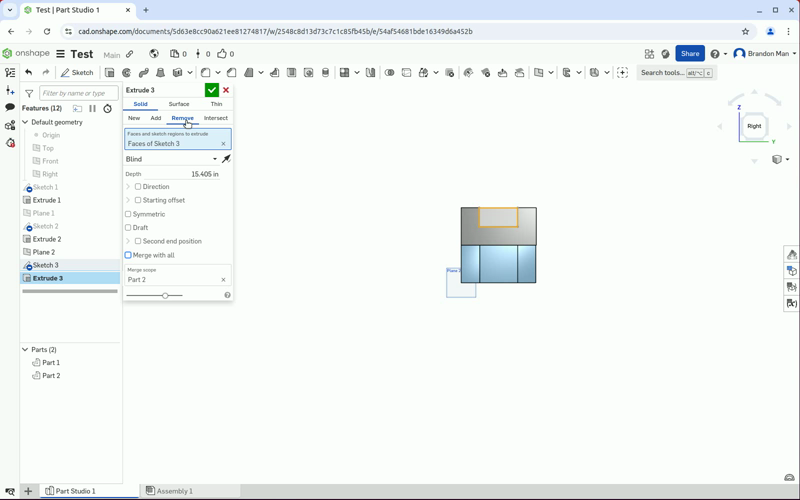
key(space)
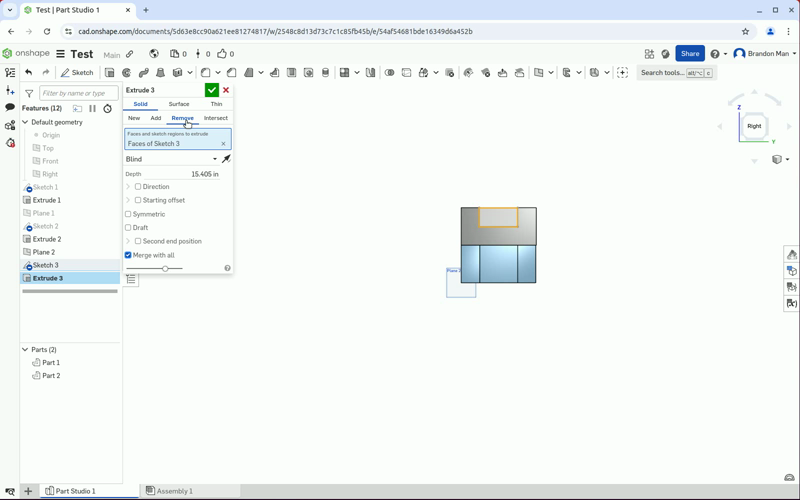
key(enter)
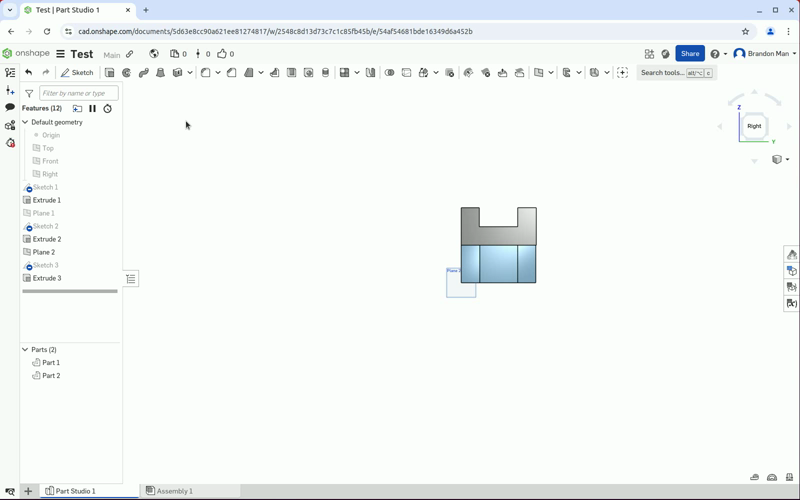
key(shift+h)
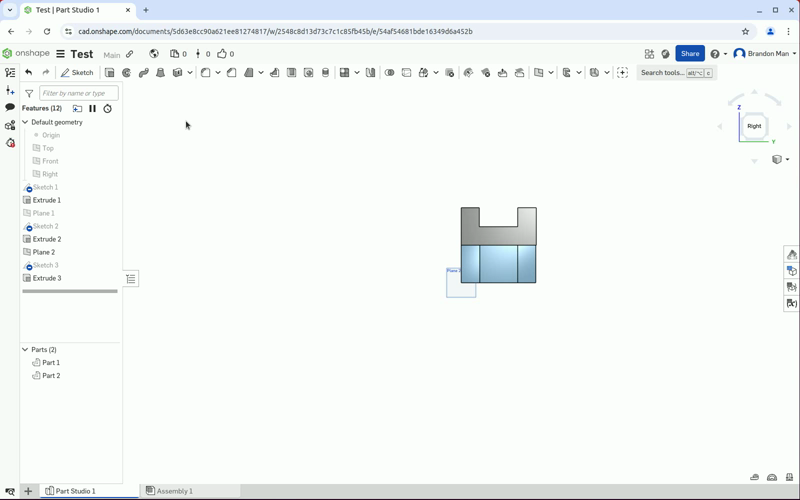
key(shift+h)
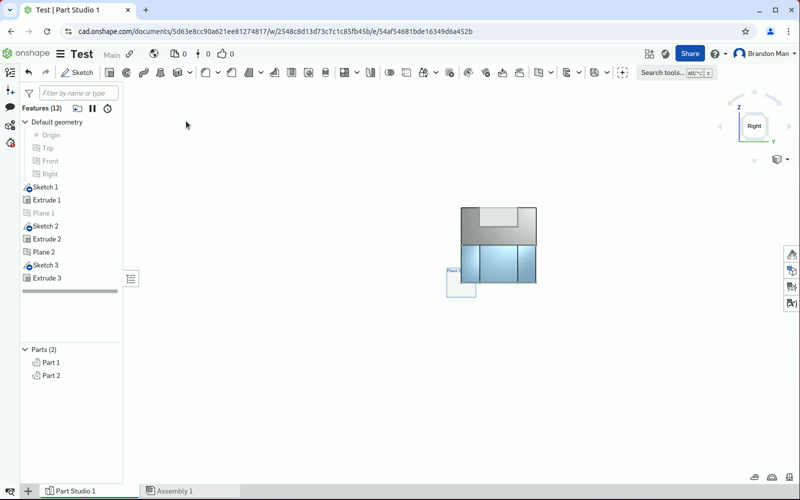
key(shift+7)
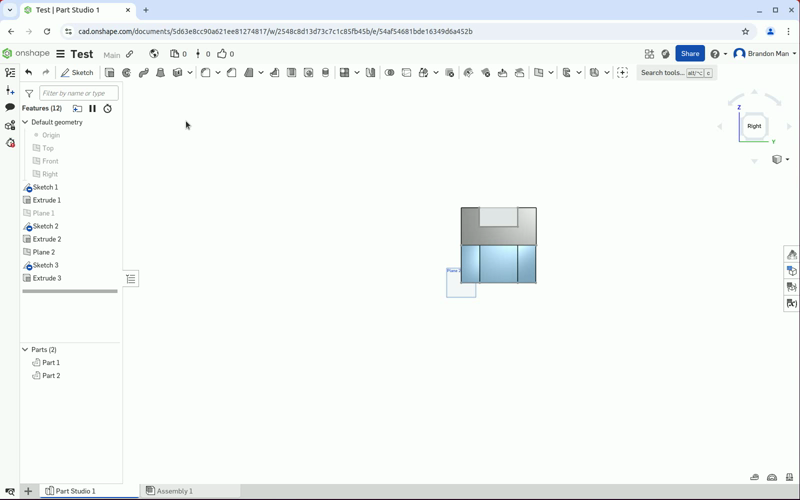
key(right, 2)
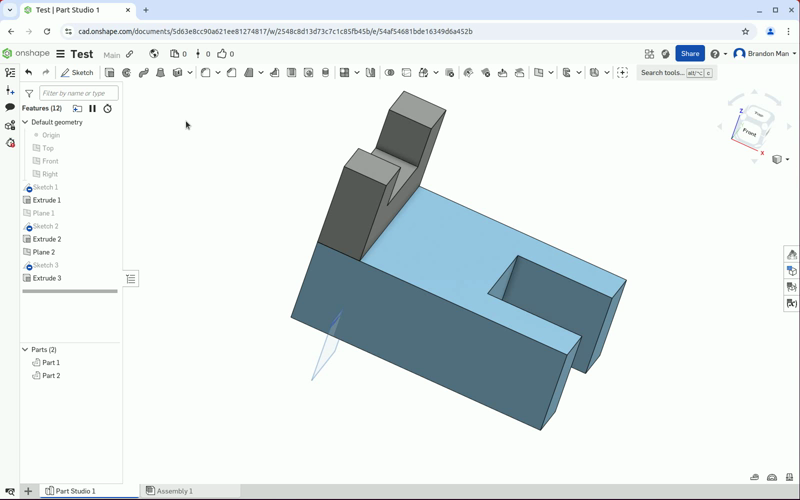
key(down, 2)
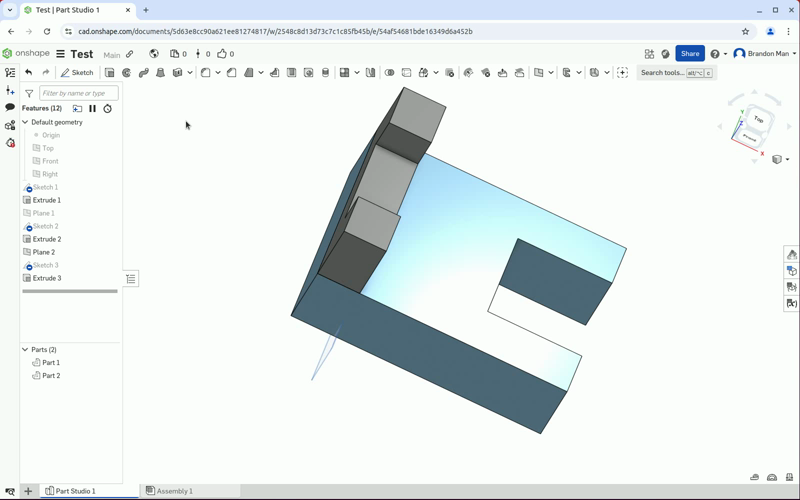
key(up, 2)
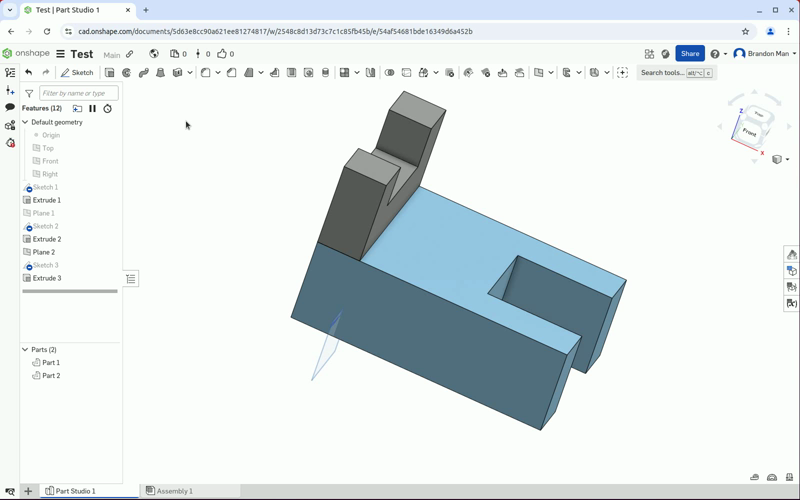
key(left, 2)
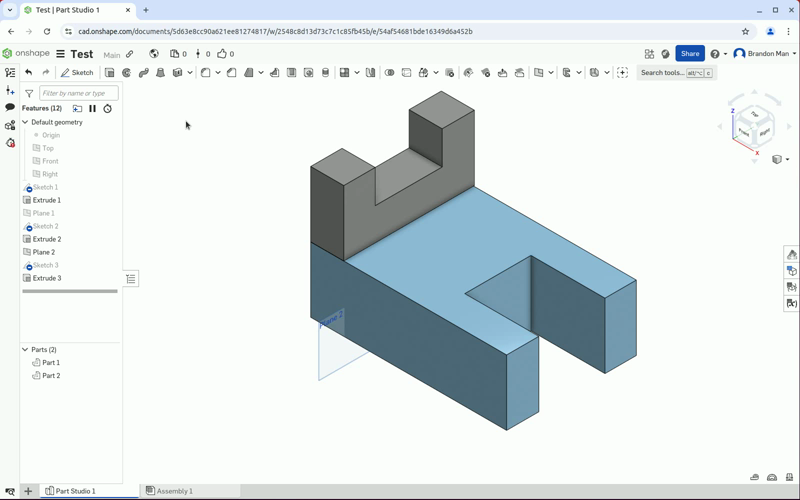
mouse_move(73, 189)
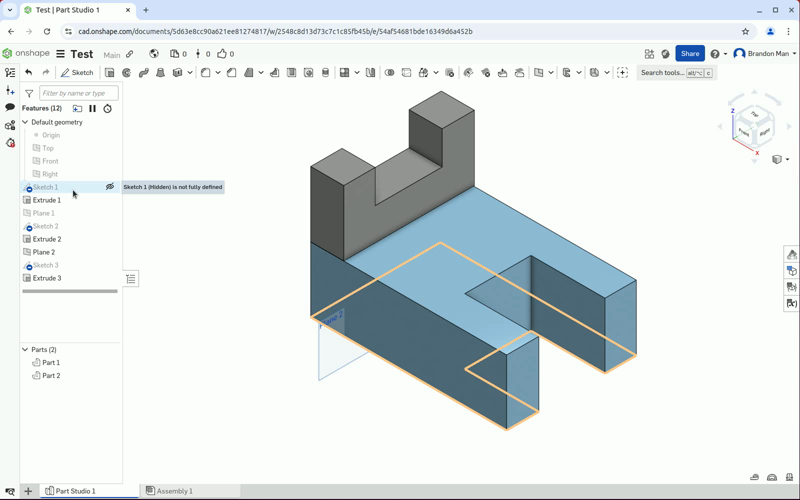
click(73, 189)